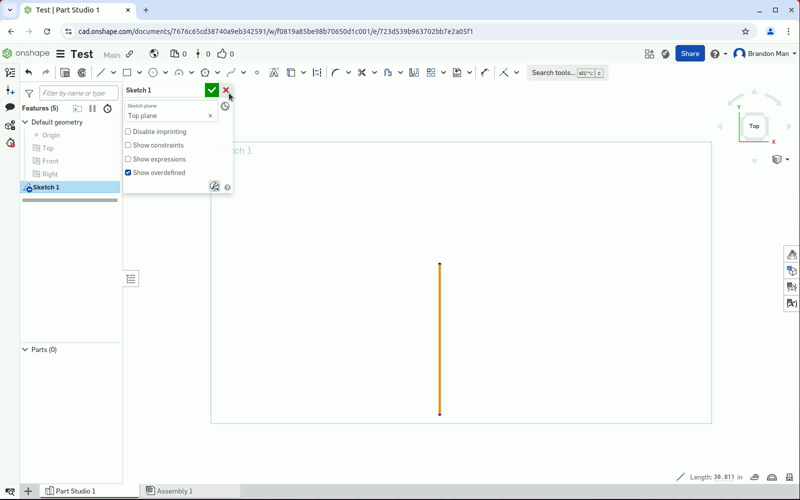
key(shift+h)
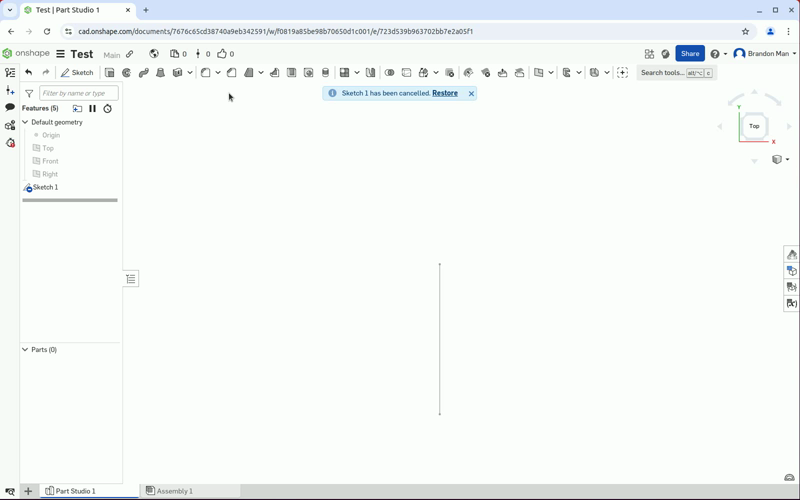
mouse_move(73, 352)
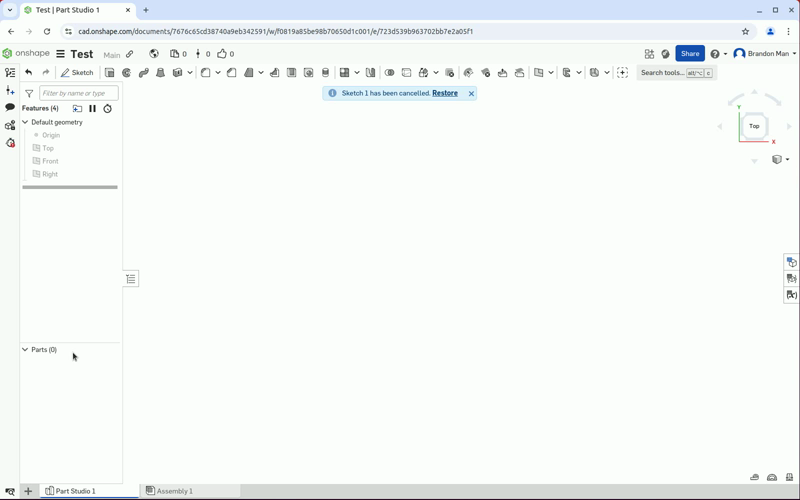
key(y)
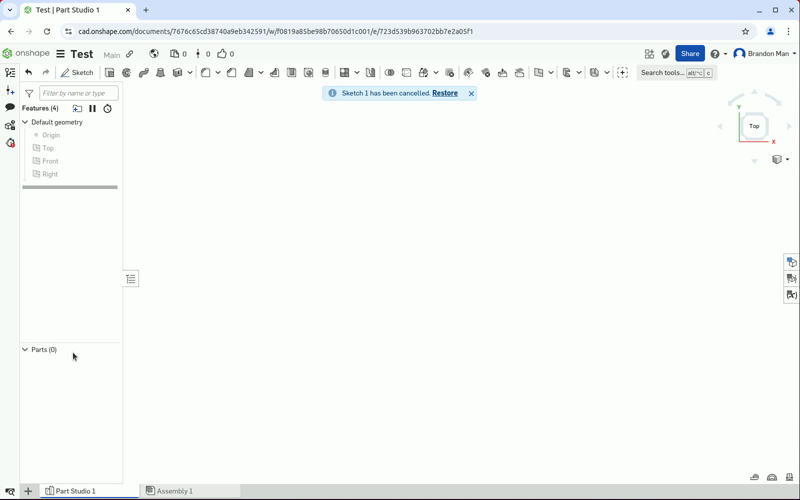
key(shift+p)
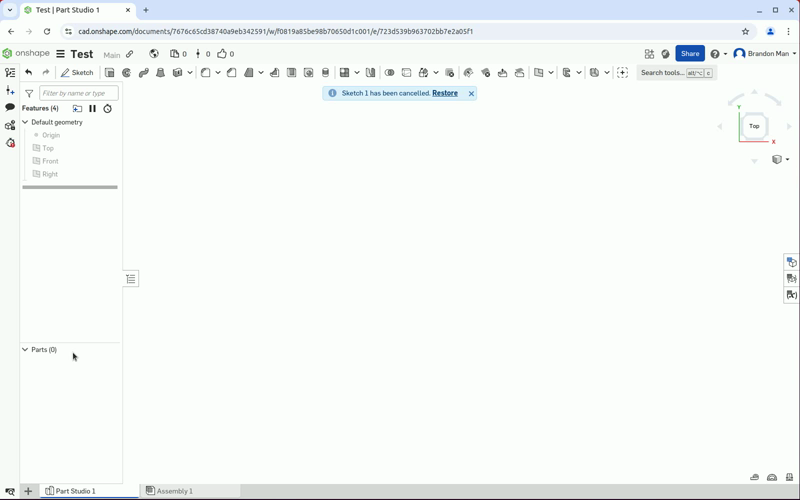
key(space)
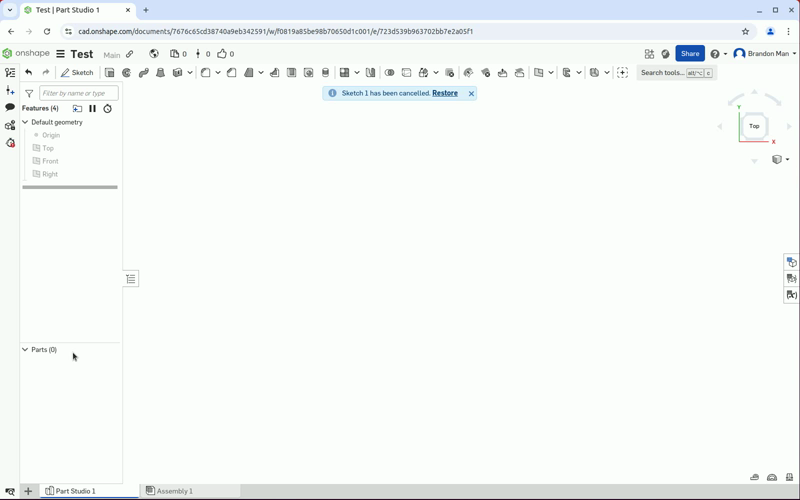
key_down(shift)
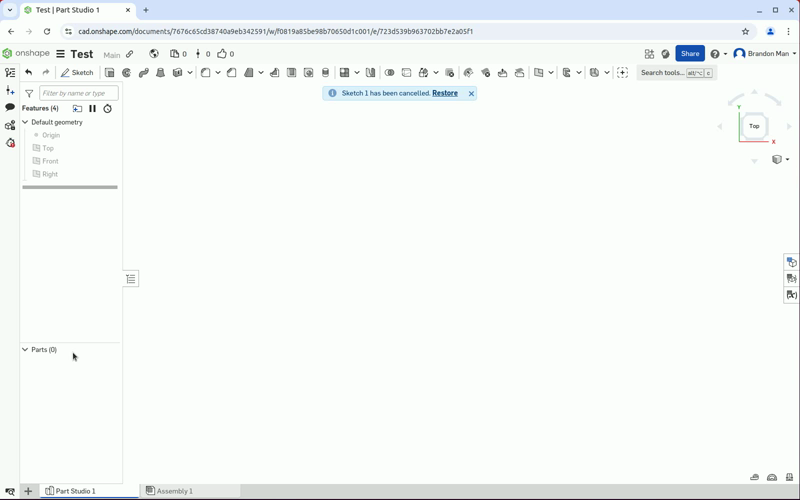
key(up)
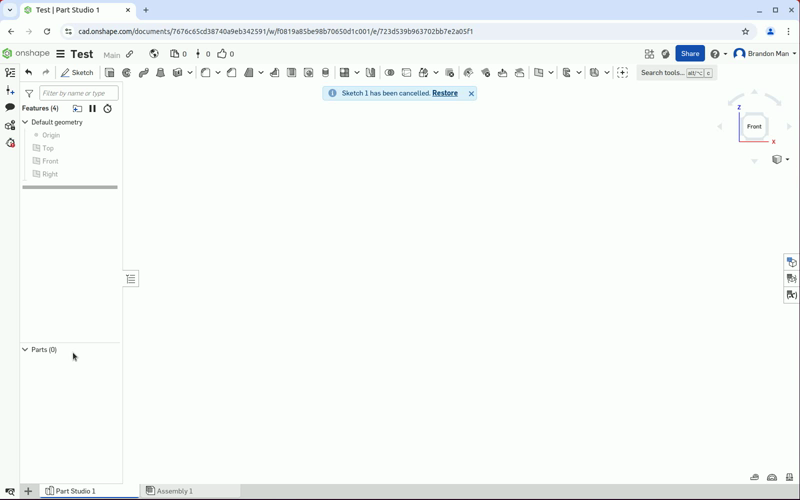
key_up(shift)
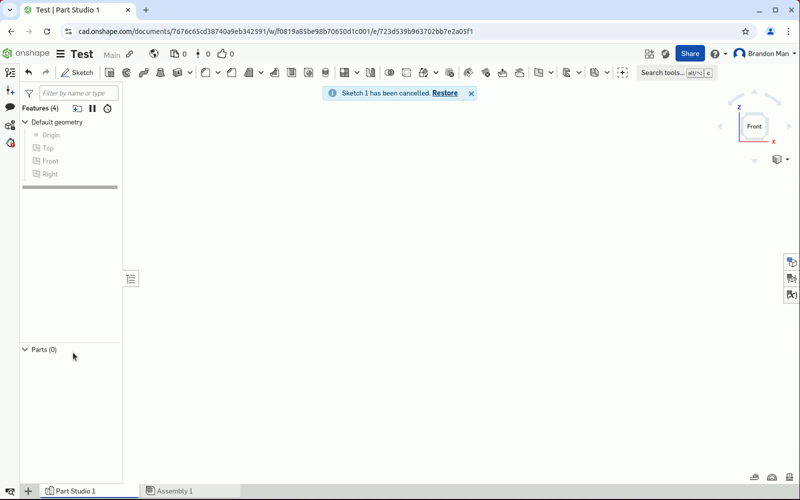
mouse_move(73, 352)
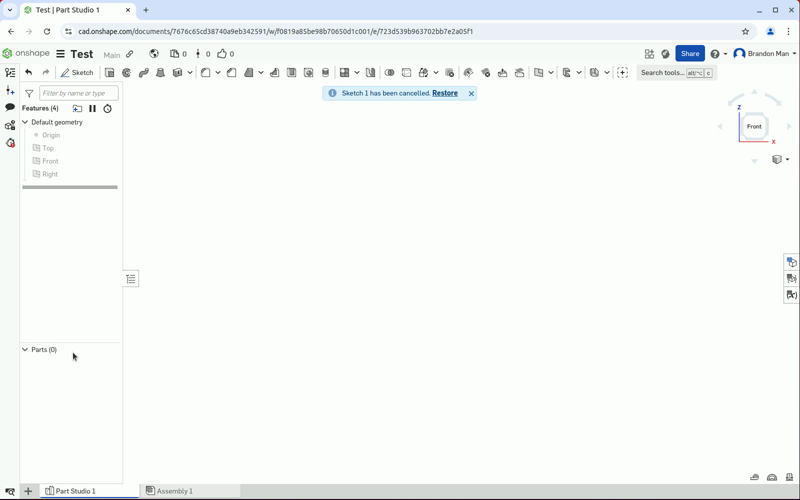
key(shift+y)
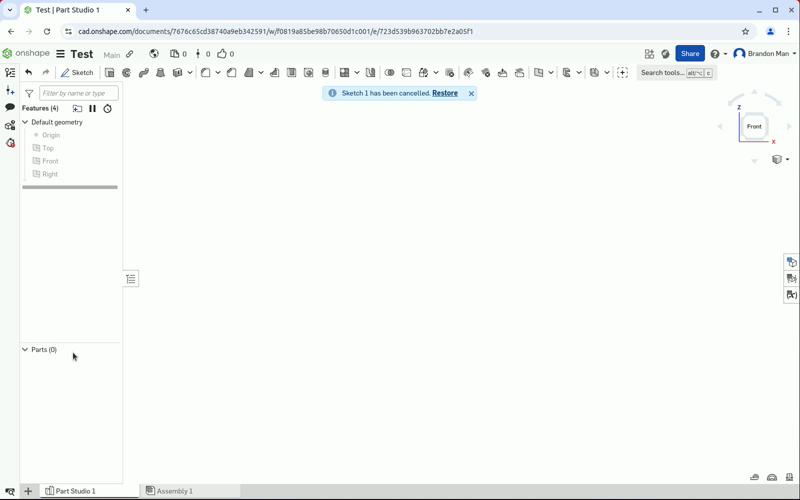
key(shift+s)
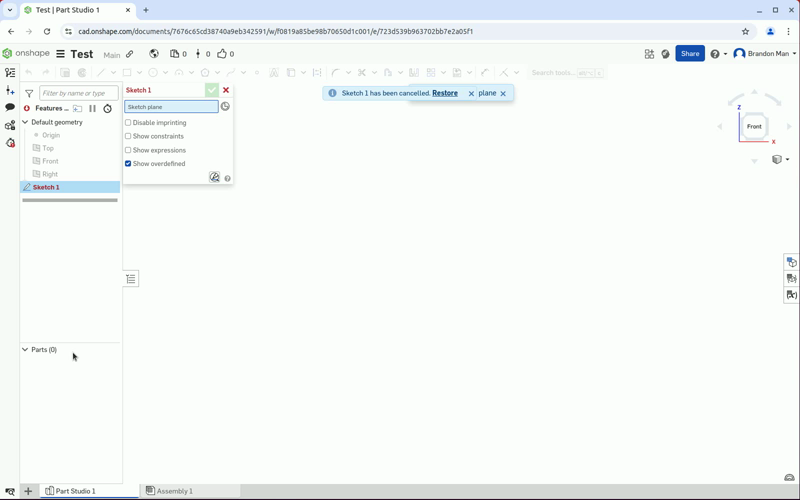
mouse_move(73, 163)
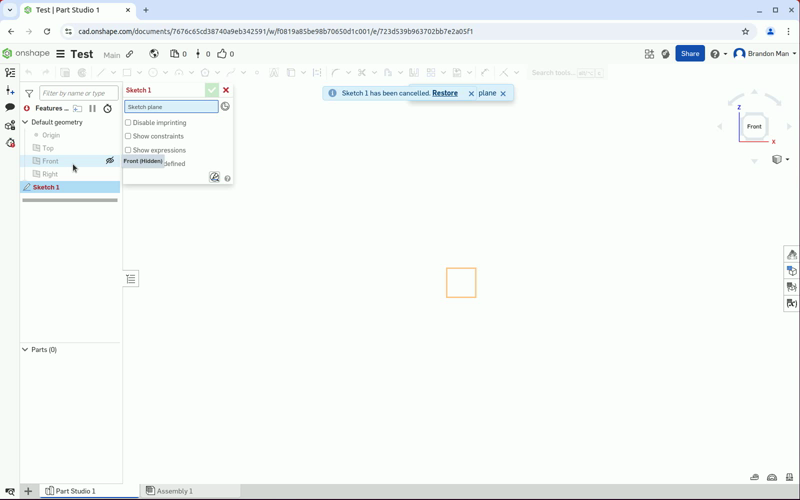
click(73, 163)
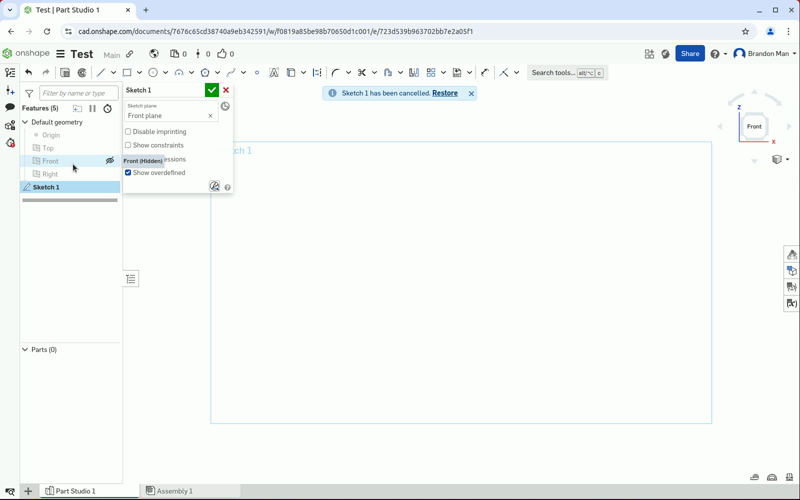
mouse_move(73, 352)
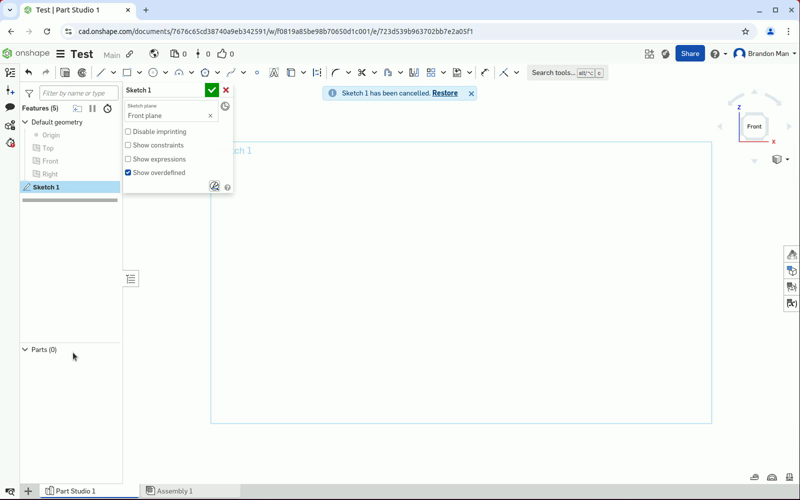
key(y)
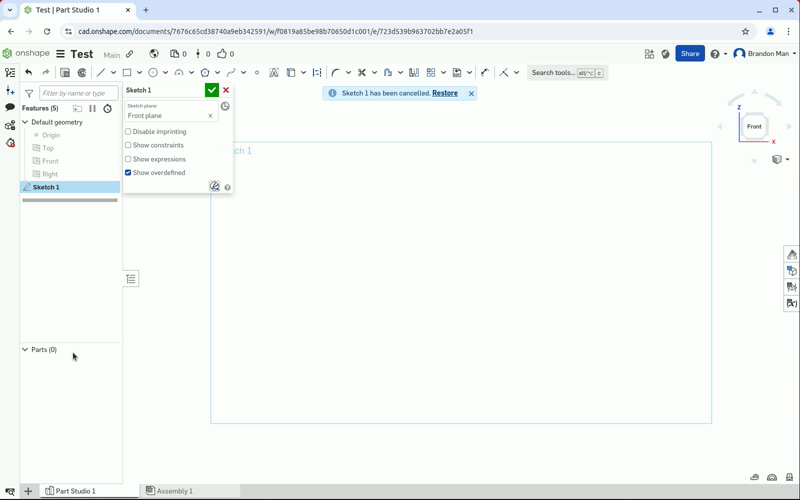
key(c)
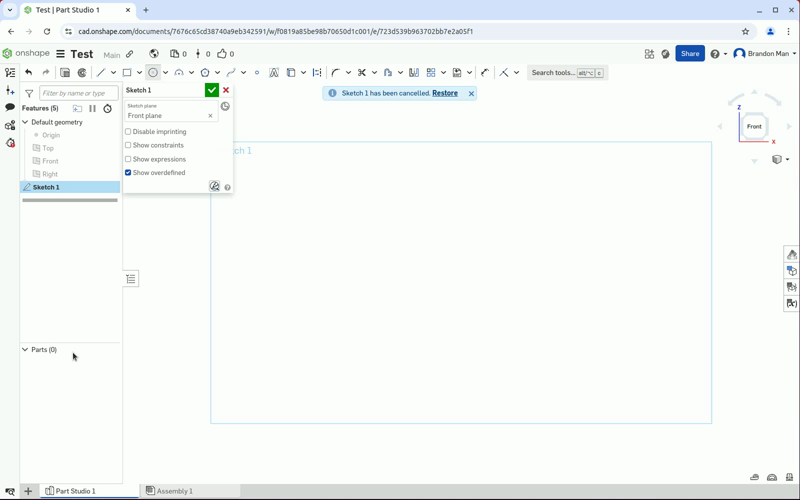
key_down(shift)
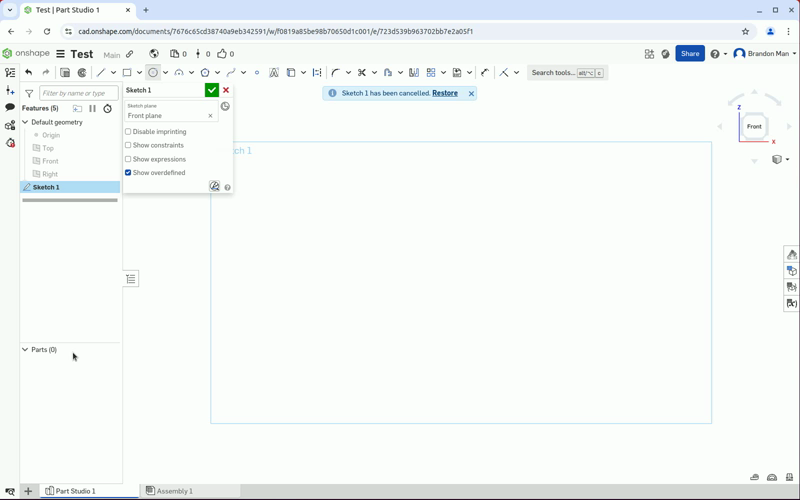
mouse_move(461, 282)
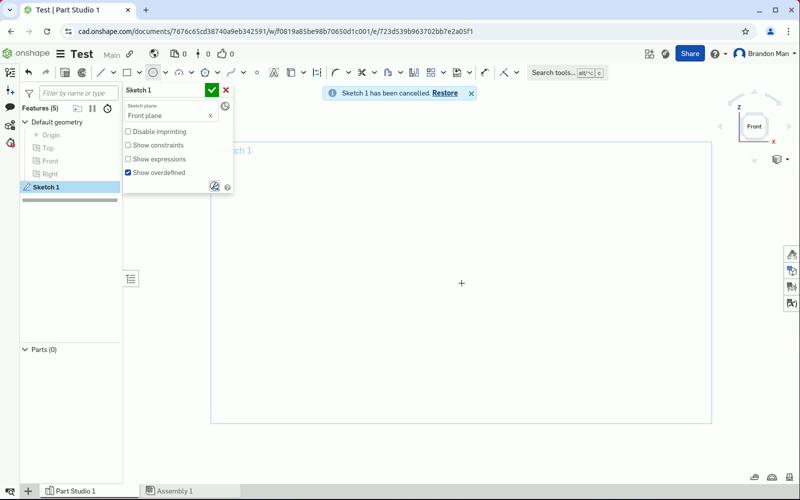
click(461, 282)
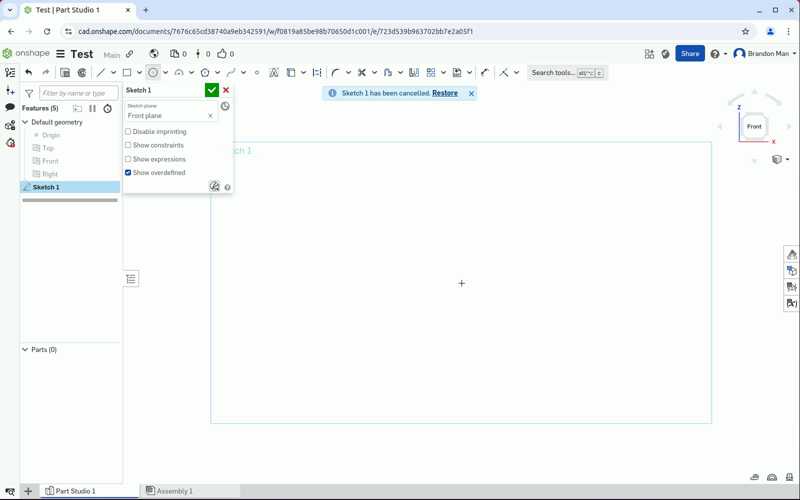
key_up(shift)
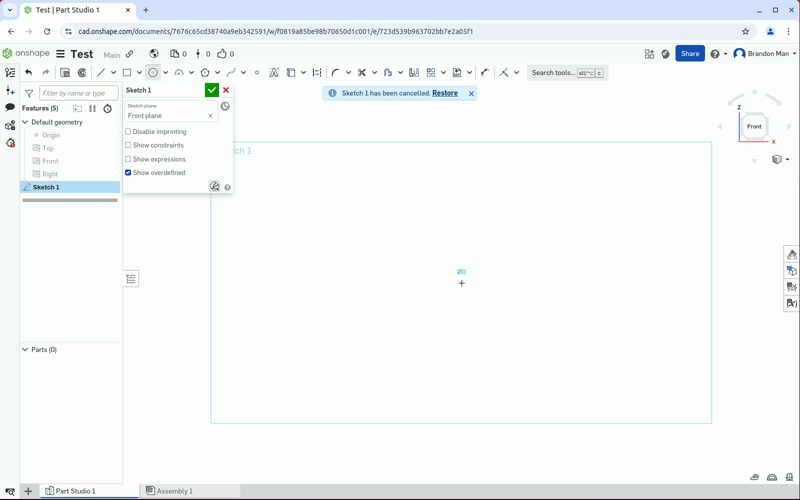
mouse_move(479, 282)
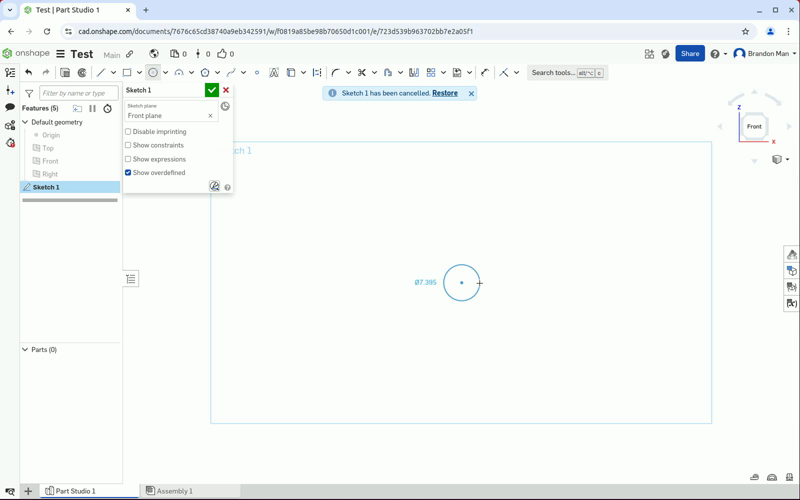
click(479, 282)
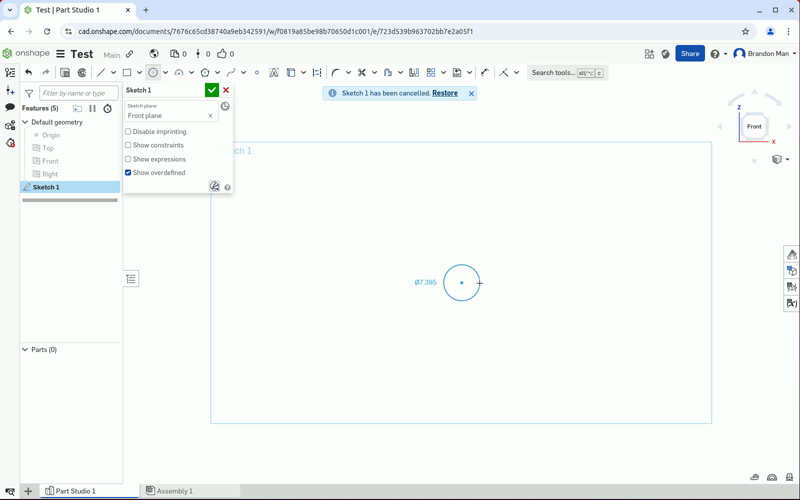
key(esc)
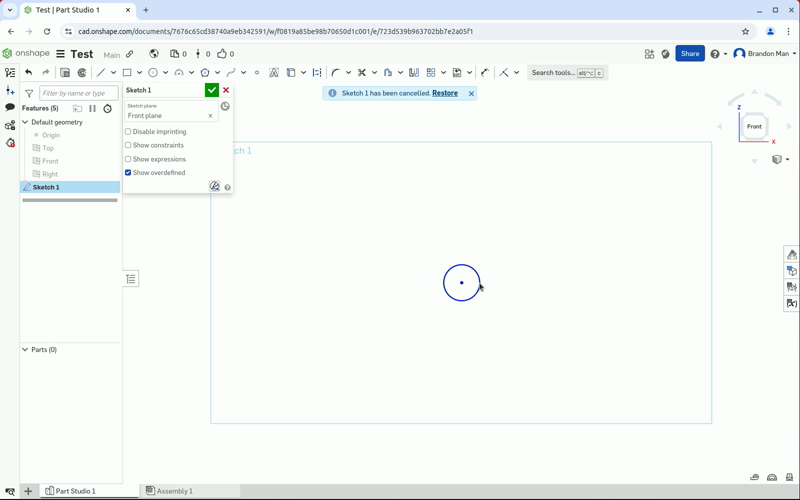
key(c)
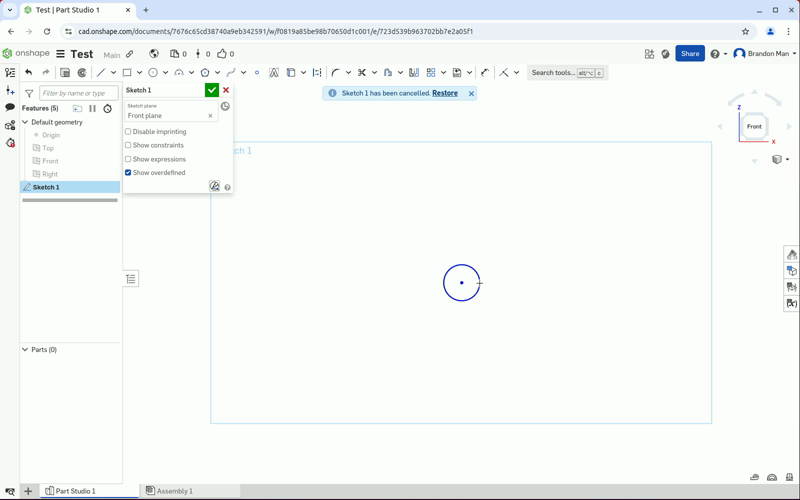
key_down(shift)
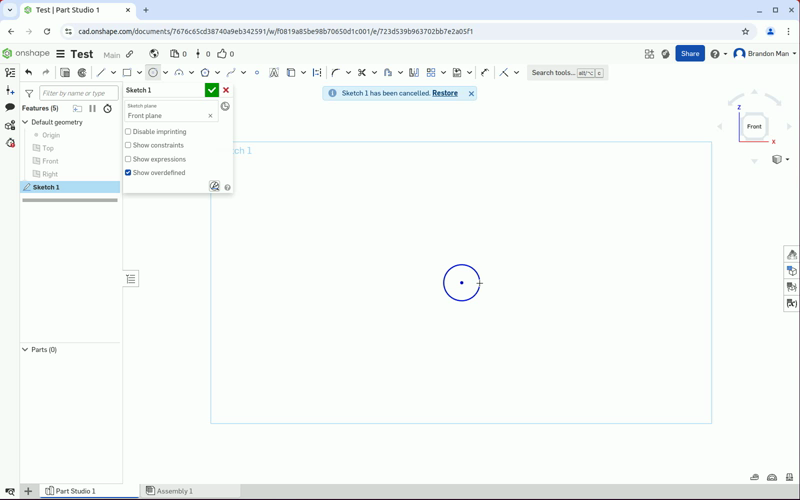
mouse_move(461, 282)
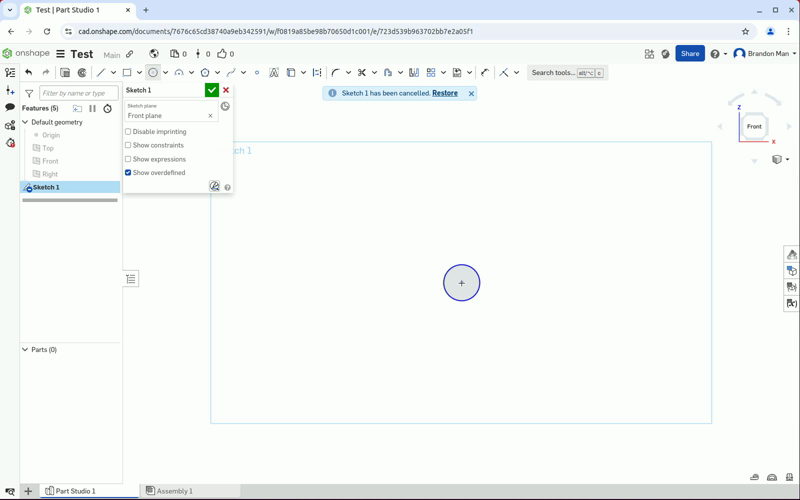
click(461, 282)
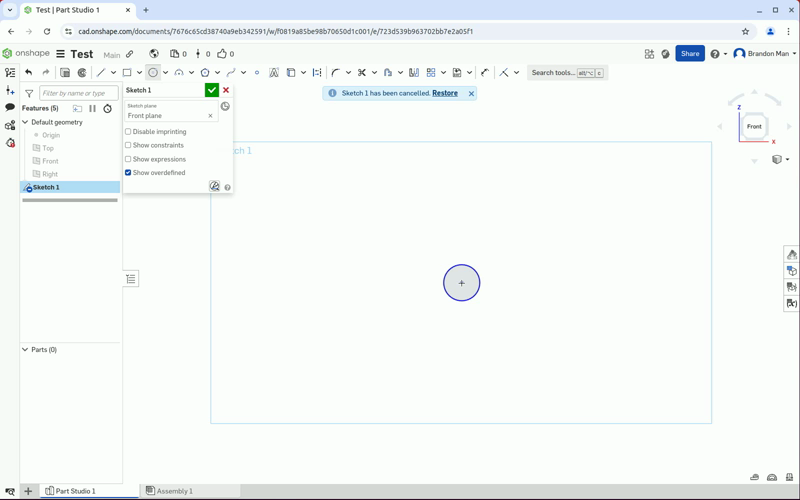
key_up(shift)
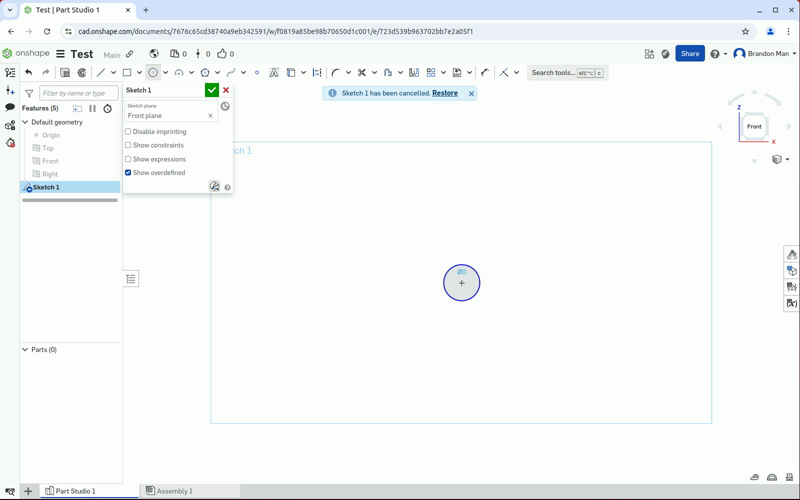
mouse_move(471, 282)
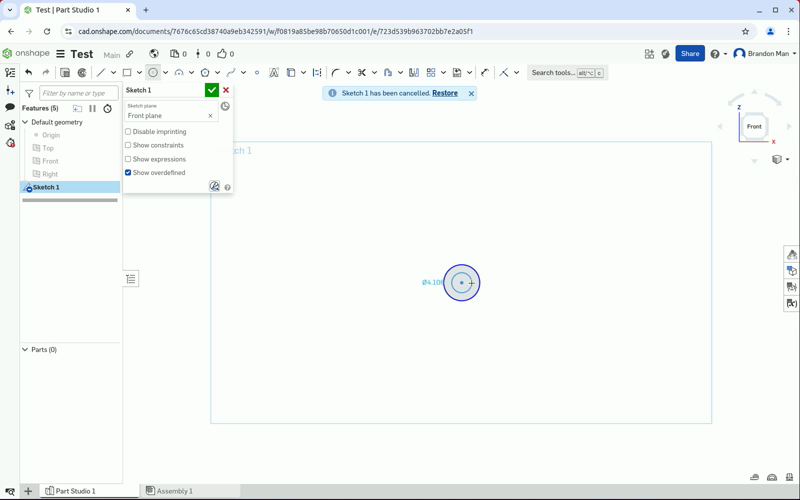
click(471, 282)
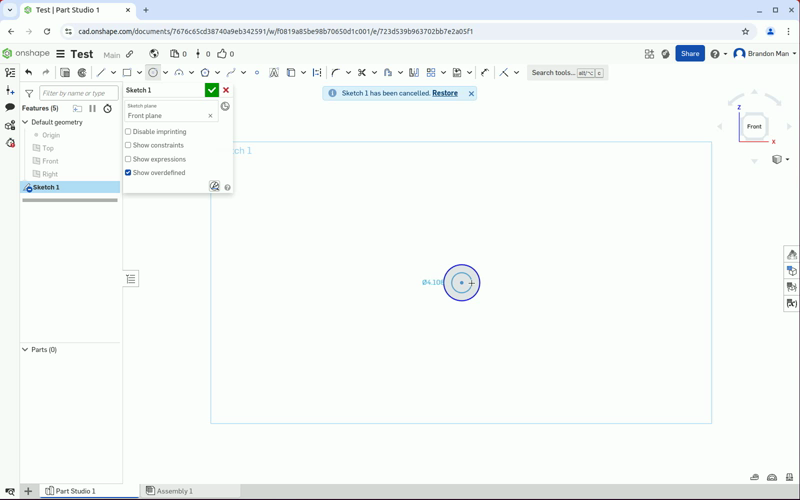
key(esc)
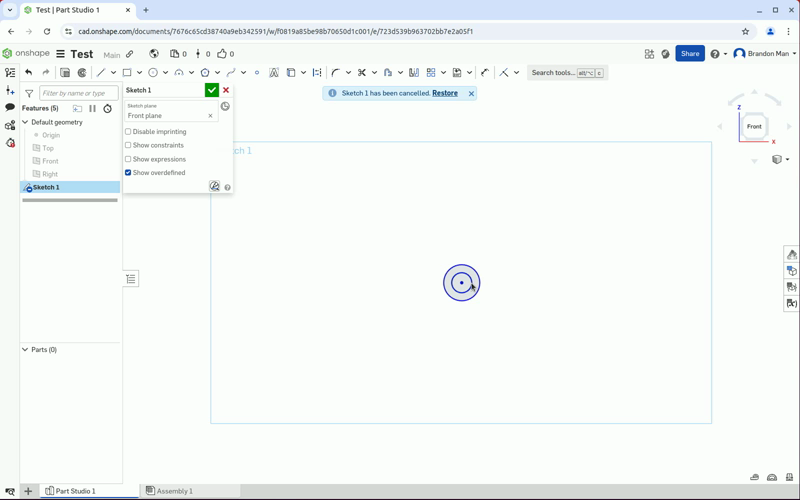
mouse_move(474, 285)
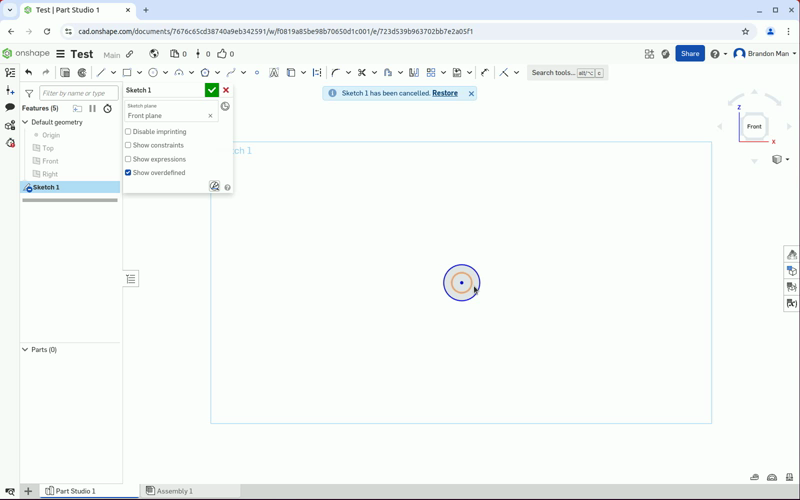
scroll(6)
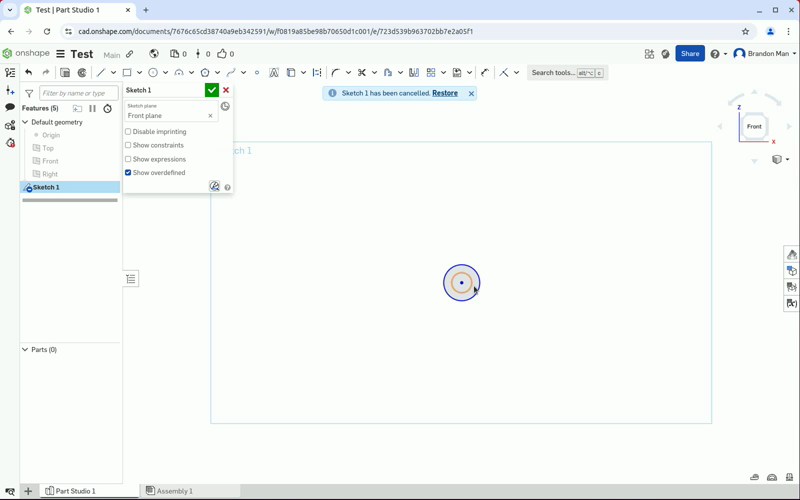
scroll(6)
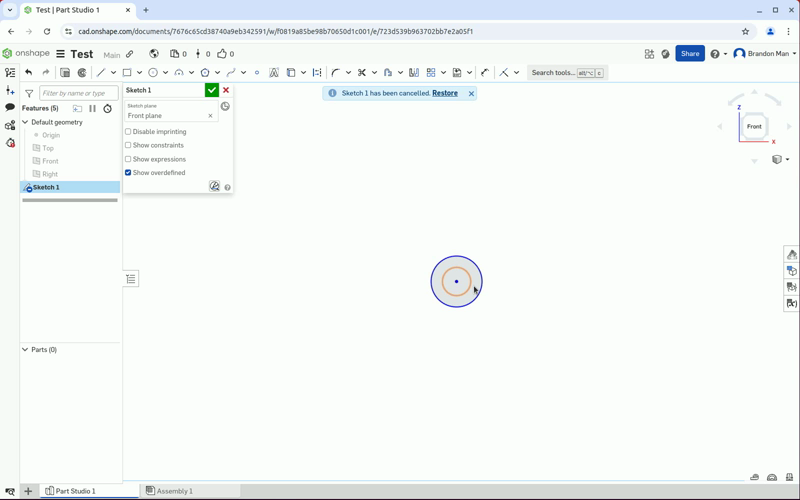
scroll(6)
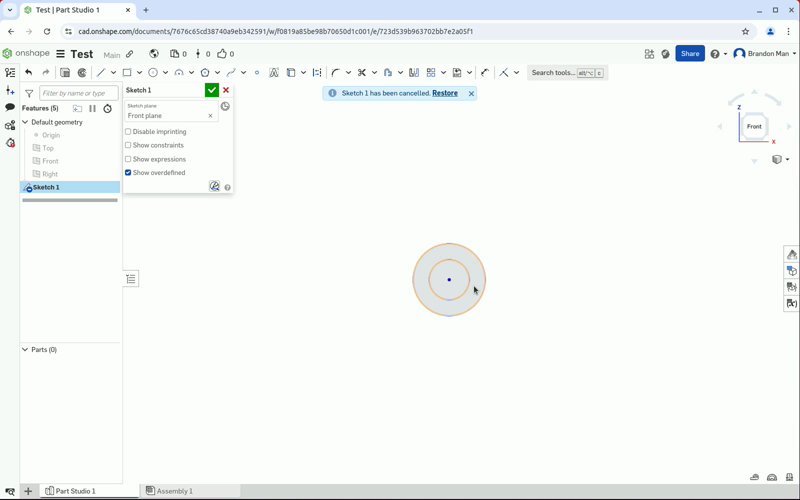
scroll(6)
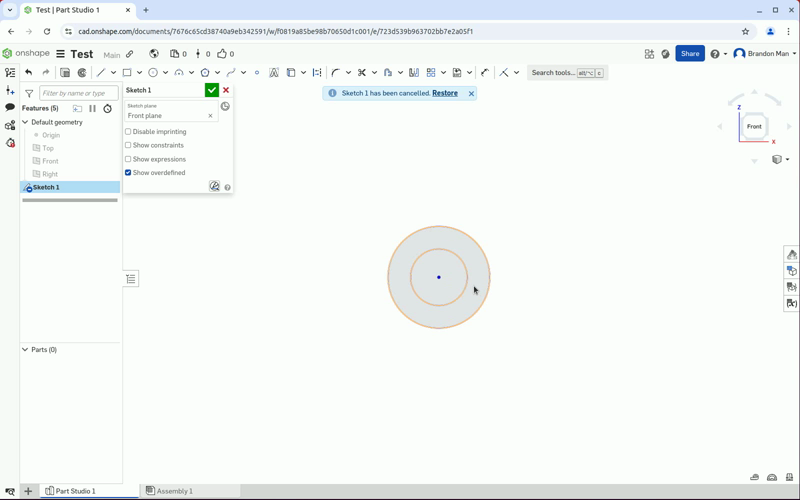
scroll(6)
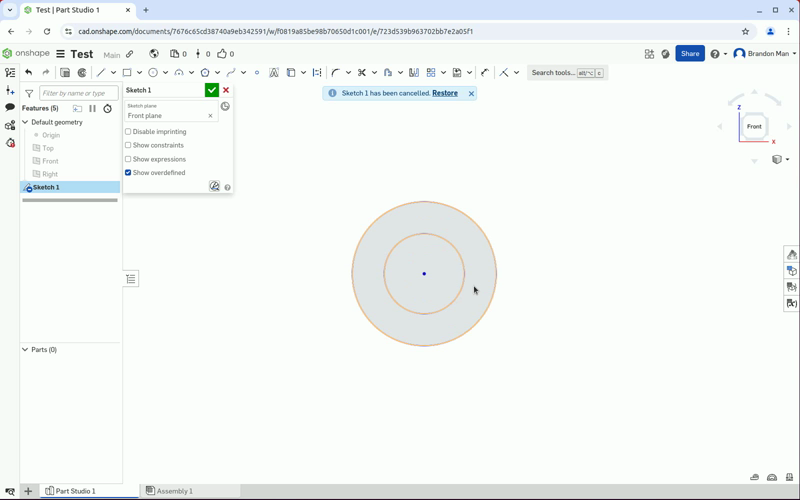
scroll(6)
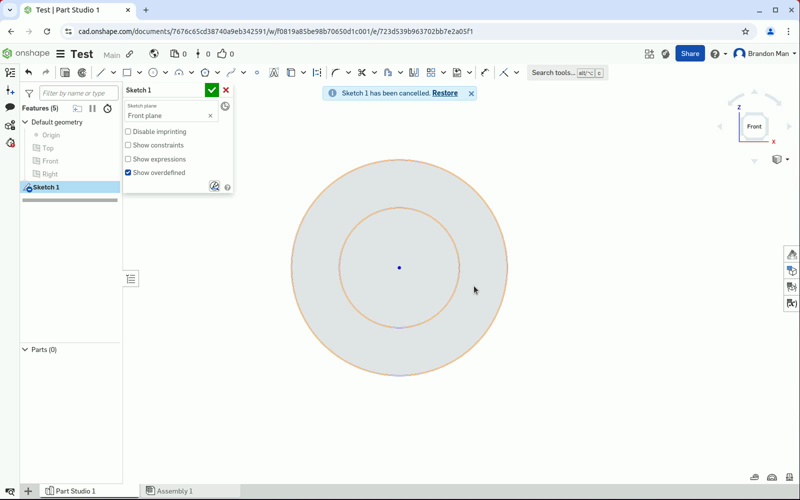
scroll(6)
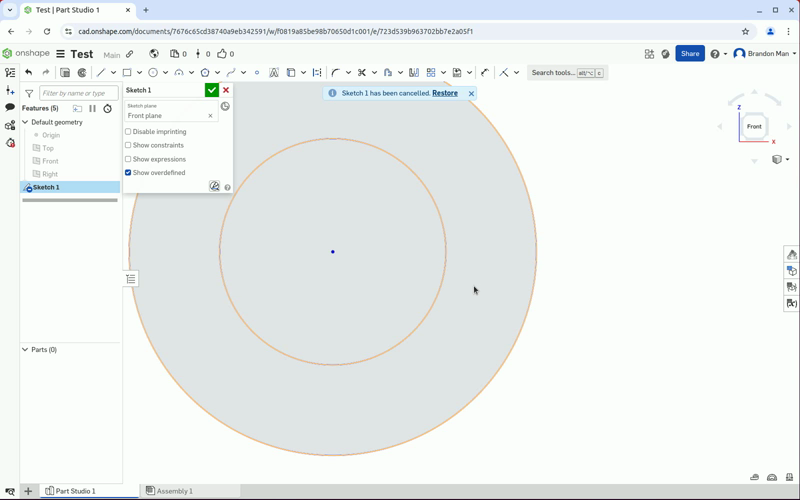
click(474, 285)
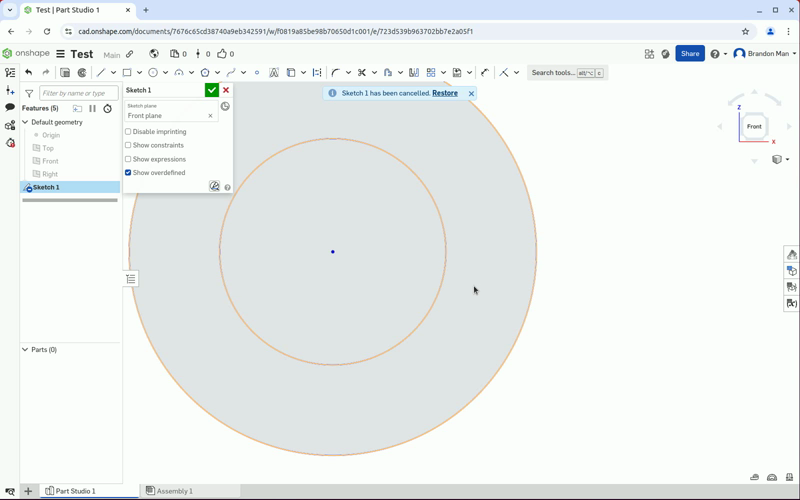
scroll(-6)
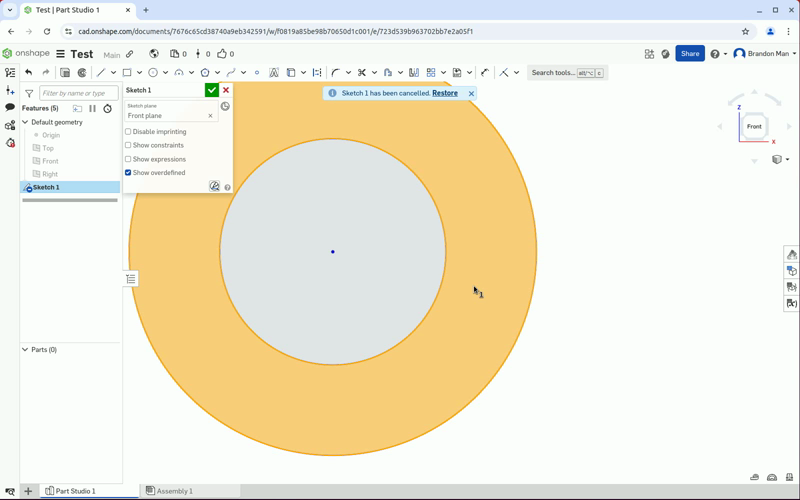
scroll(-6)
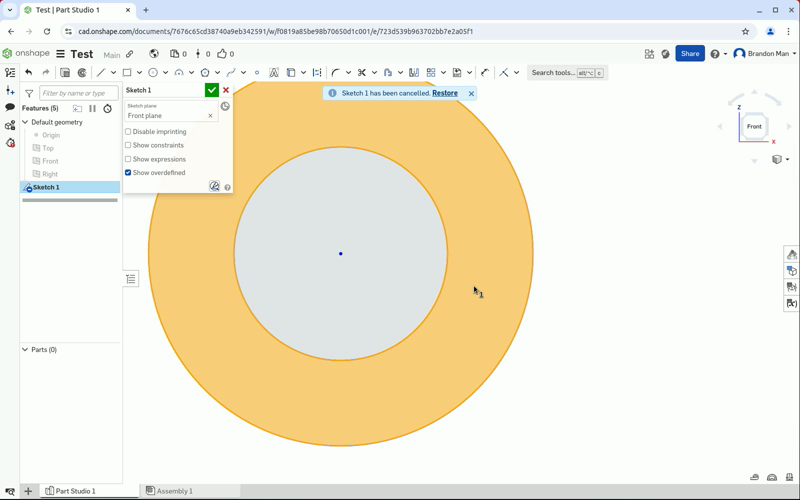
scroll(-6)
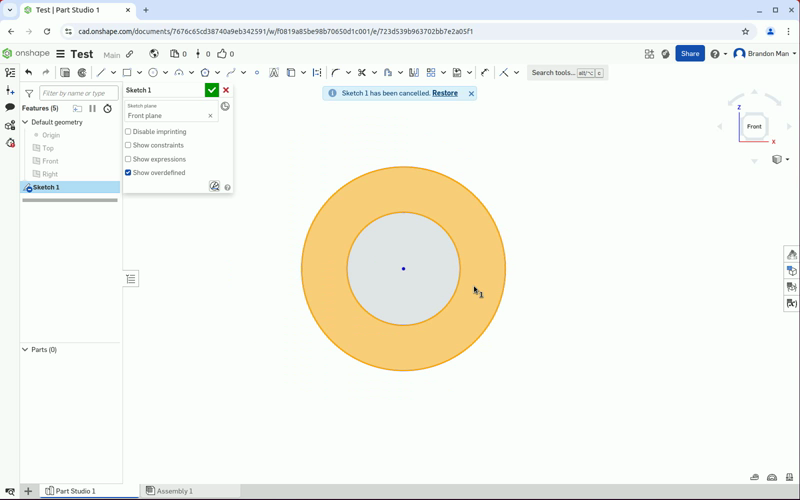
scroll(-6)
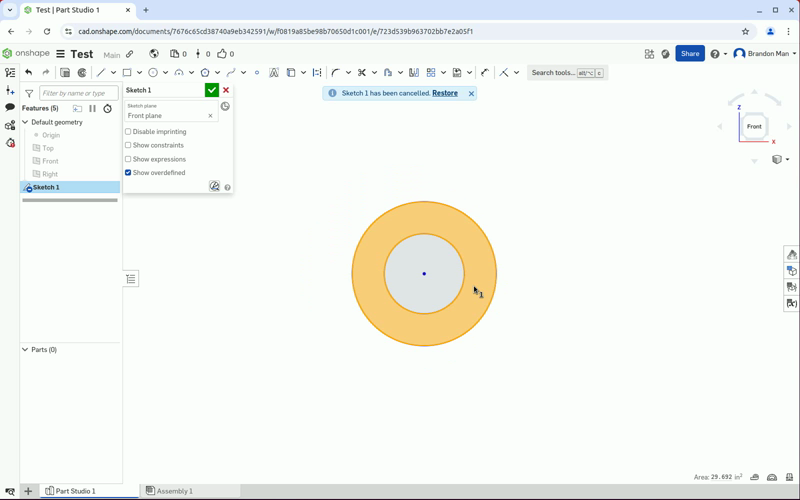
scroll(-6)
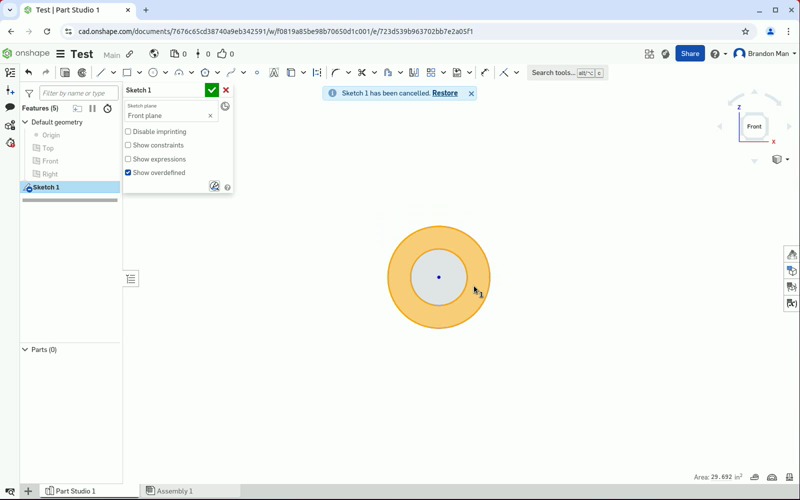
scroll(-6)
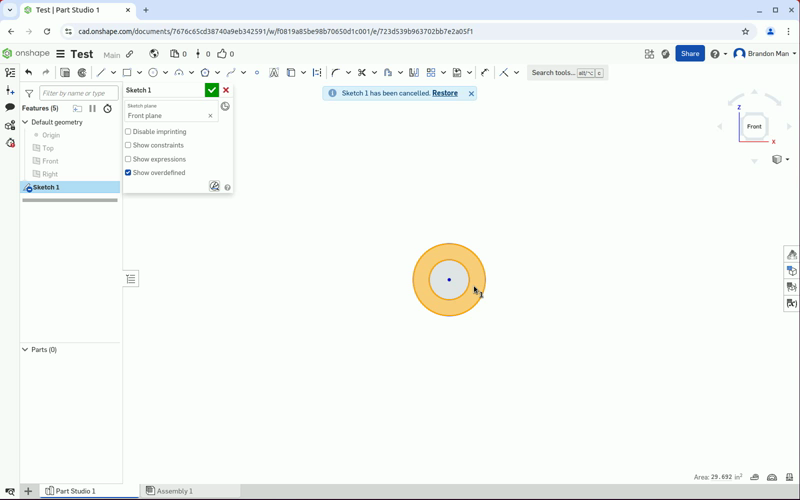
scroll(-6)
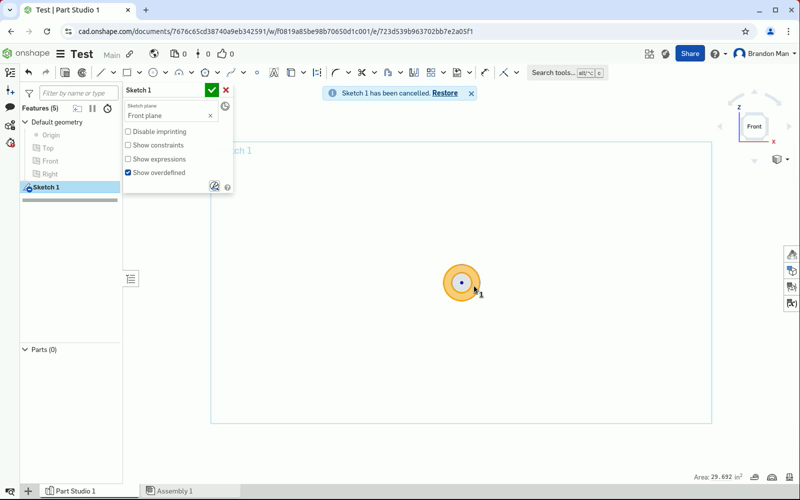
mouse_move(73, 352)
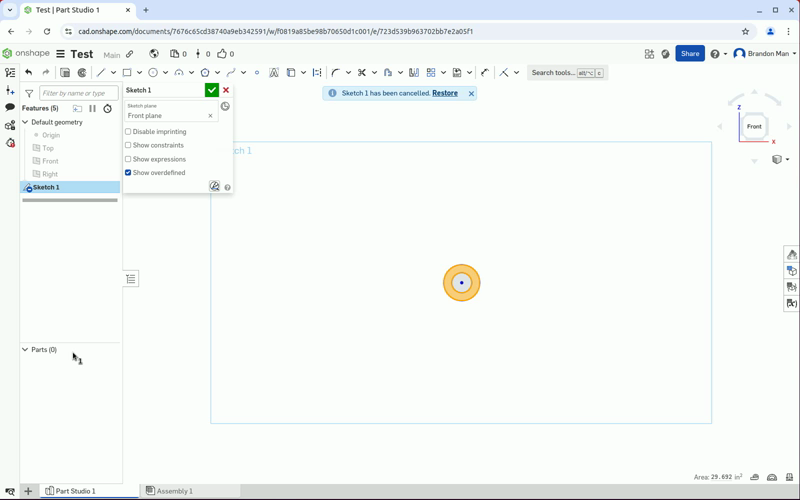
key(shift+y)
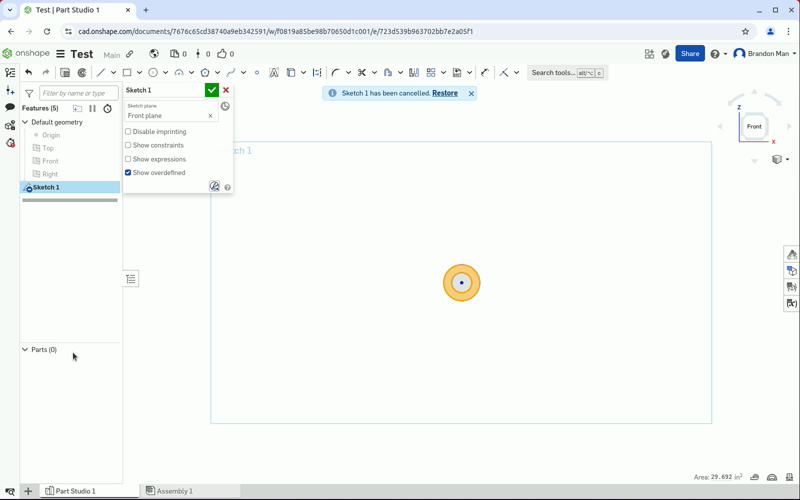
key(shift+e)
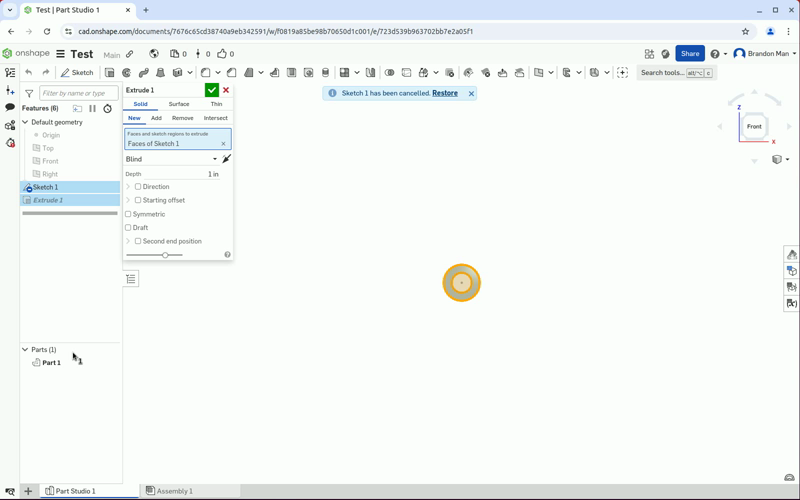
mouse_move(143, 106)
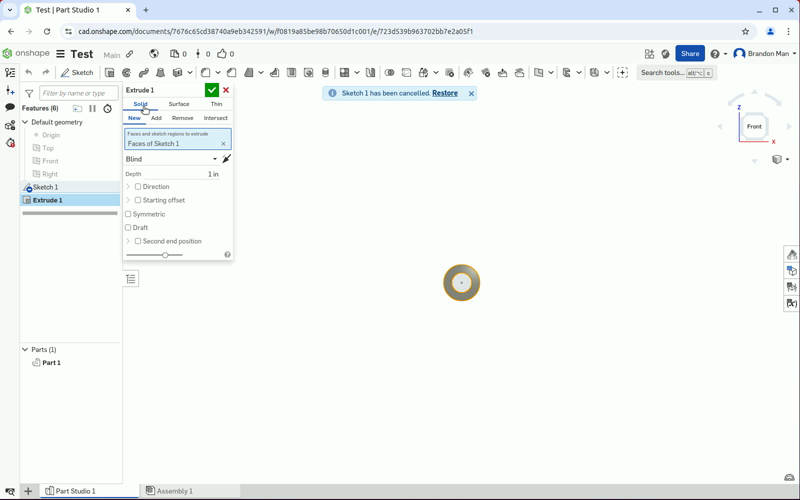
click(143, 106)
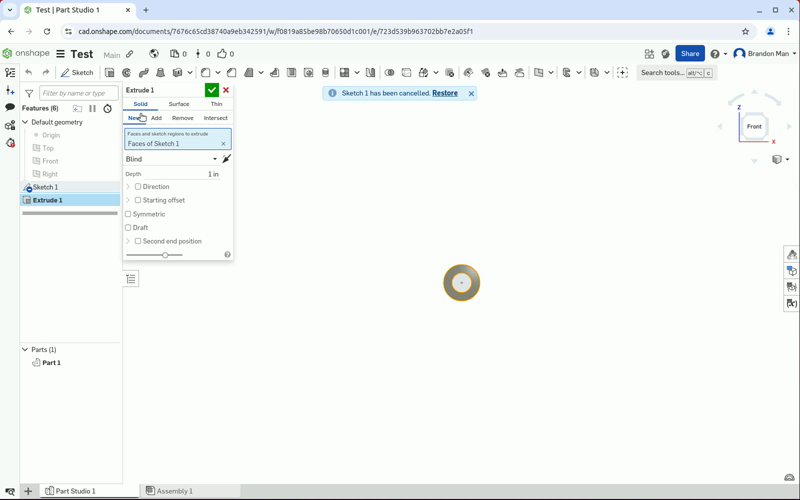
mouse_move(137, 120)
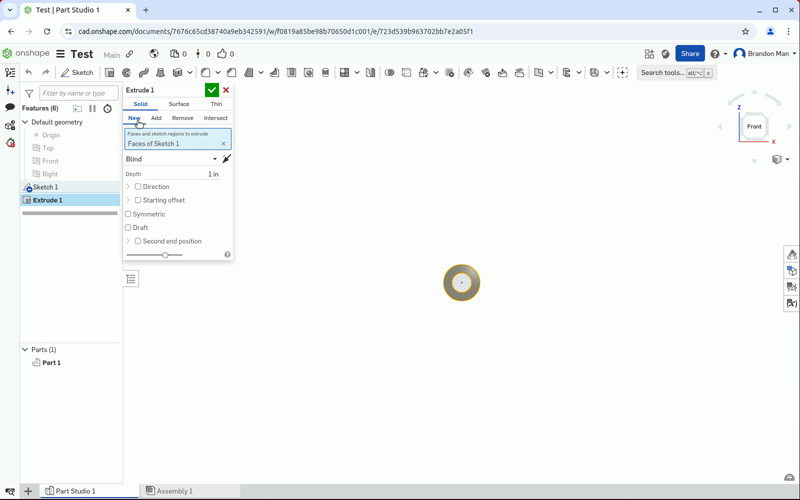
click(137, 120)
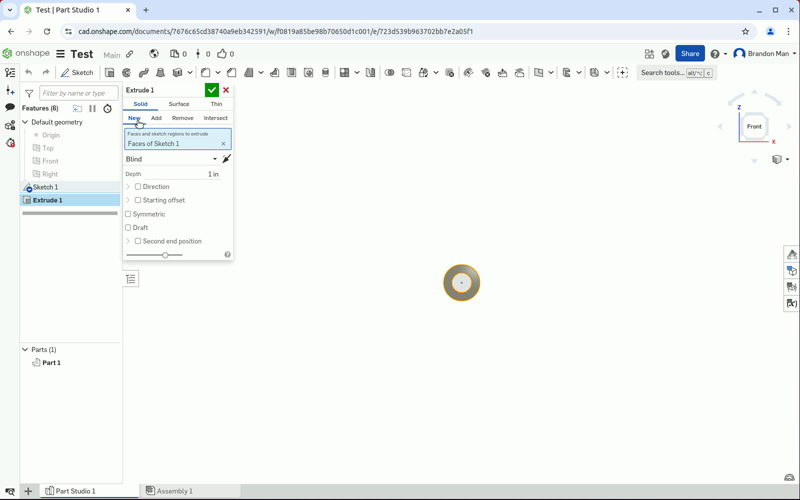
key(tab, 4)
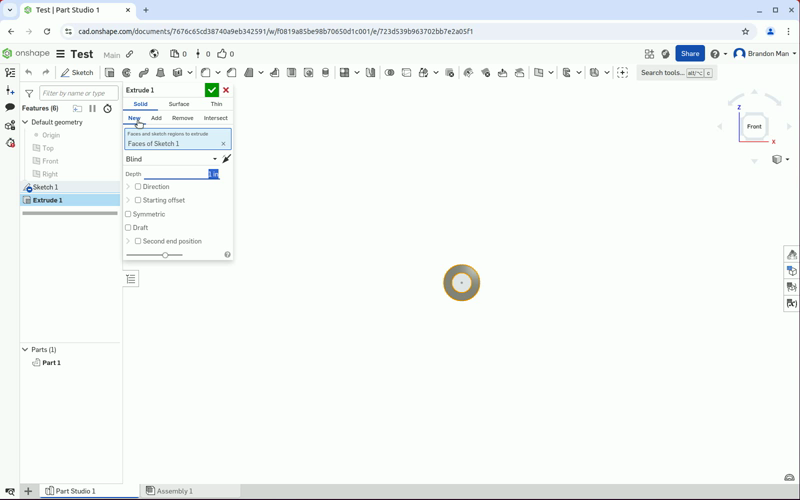
text(23.108)
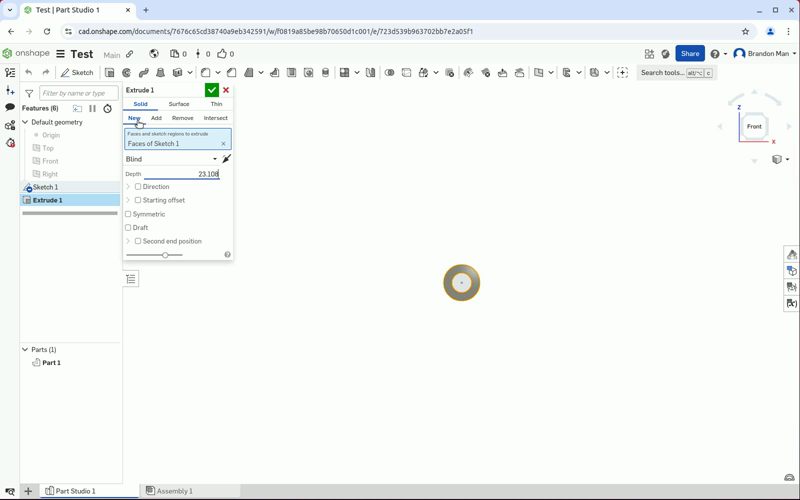
key(enter)
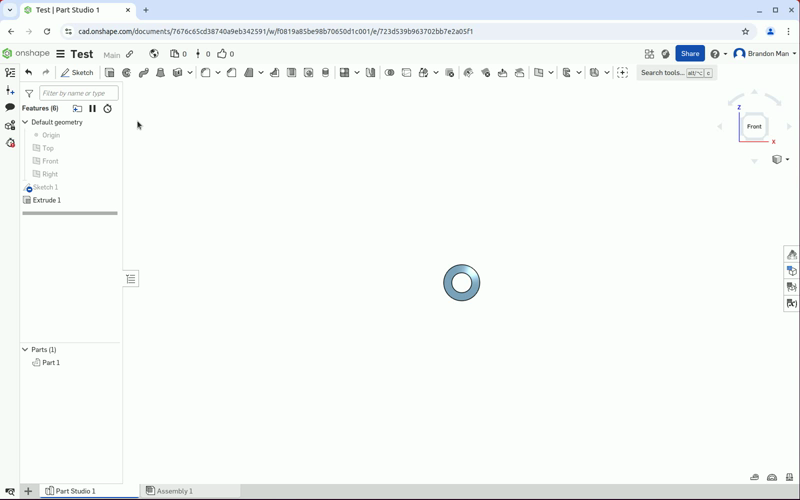
key(shift+h)
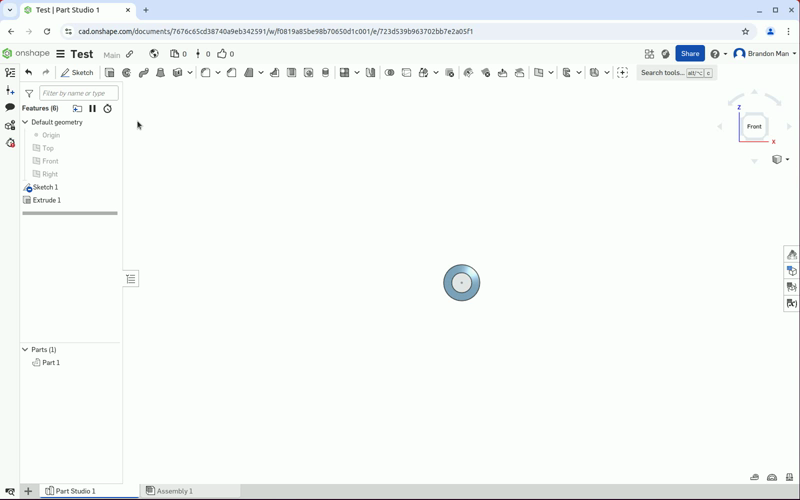
key(shift+h)
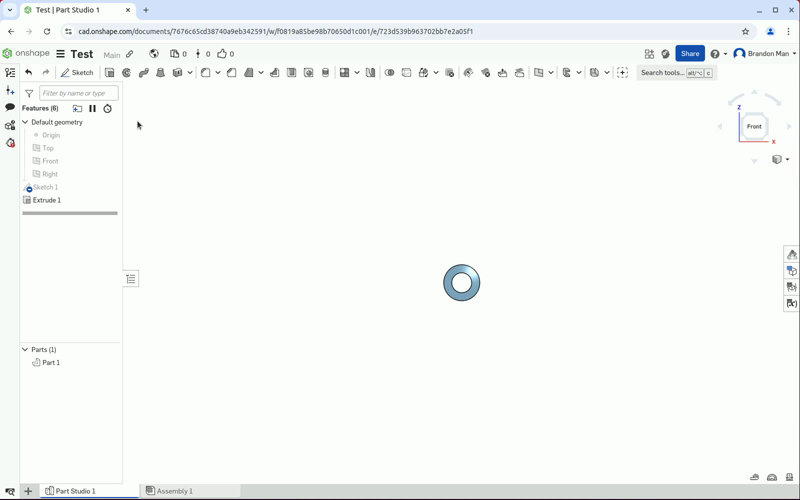
mouse_move(73, 189)
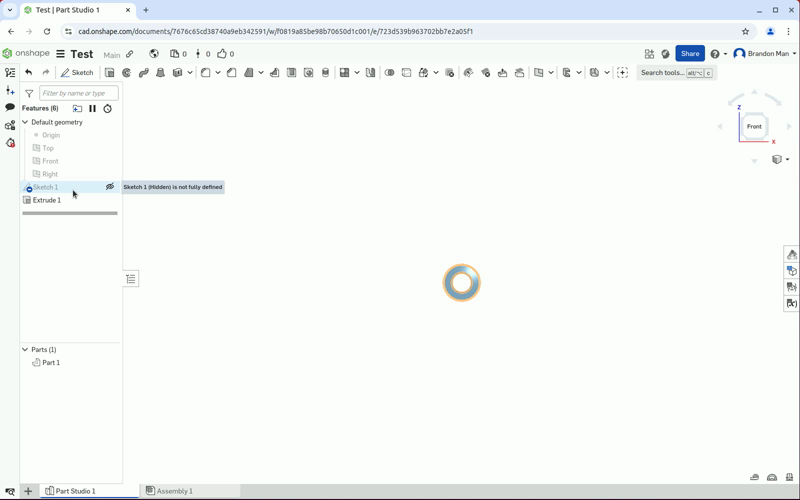
click(73, 189)
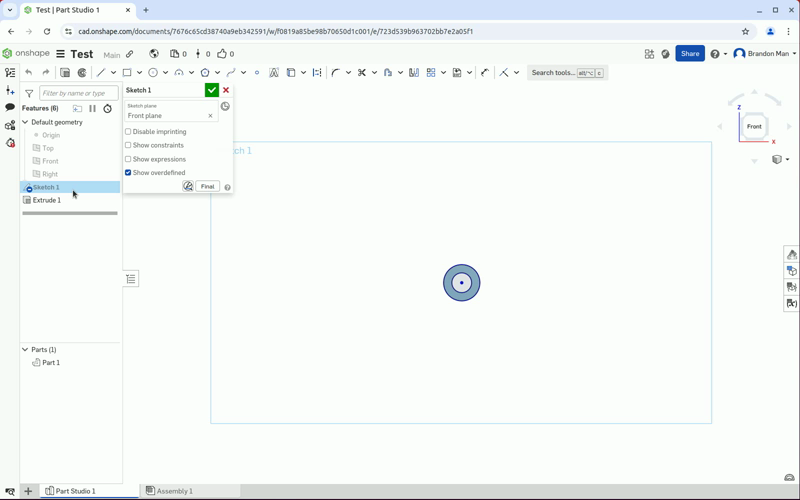
mouse_move(229, 92)
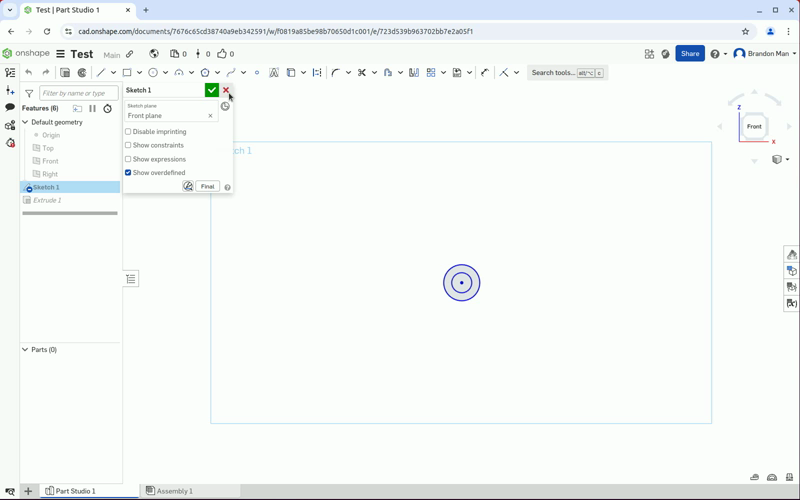
click(229, 92)
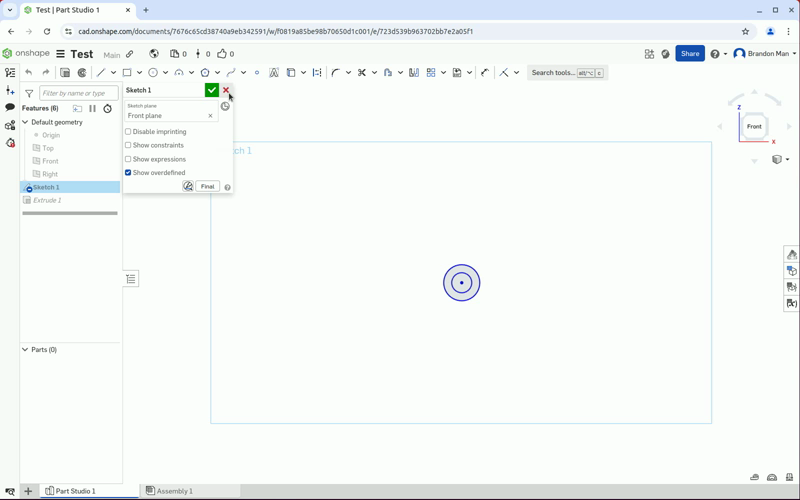
key(shift+s)
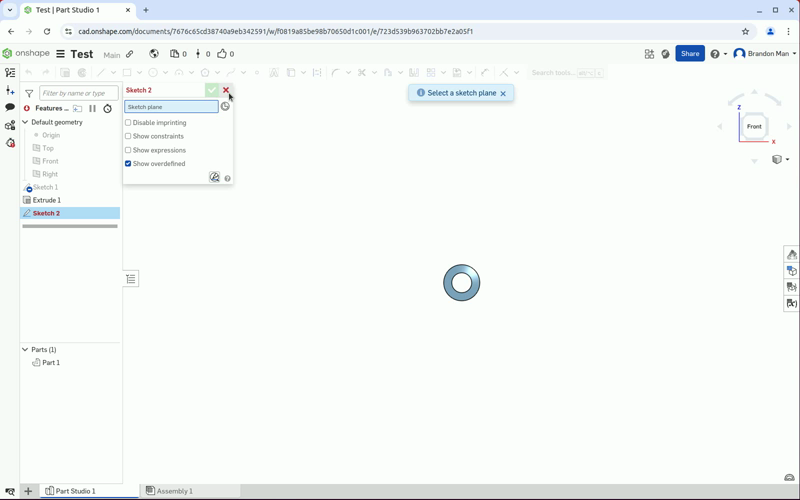
mouse_move(73, 163)
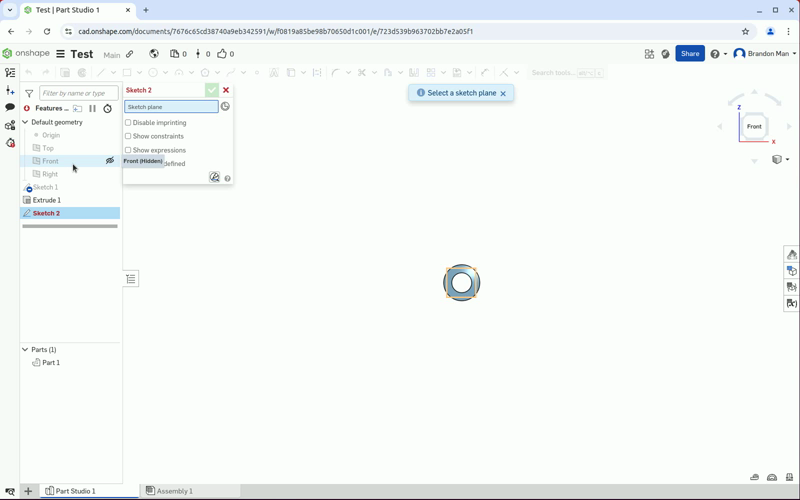
click(73, 163)
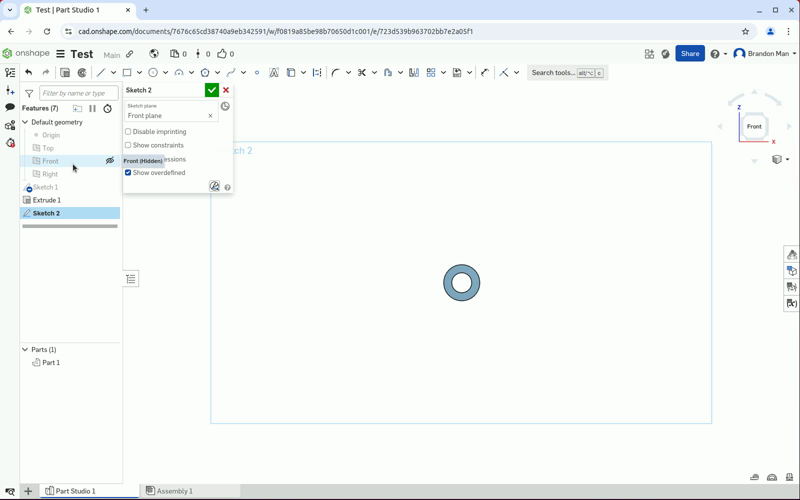
mouse_move(73, 352)
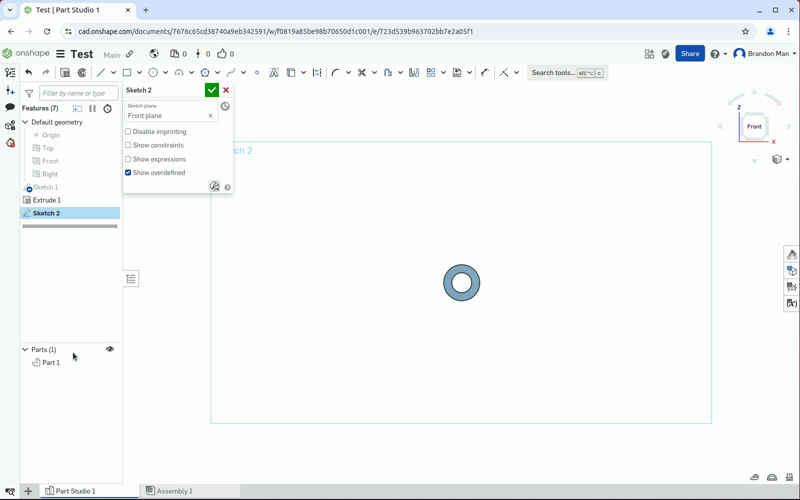
key(y)
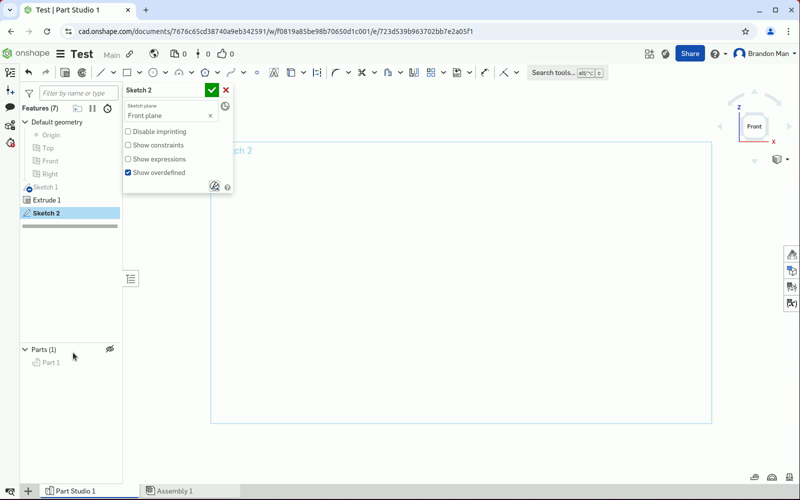
key(c)
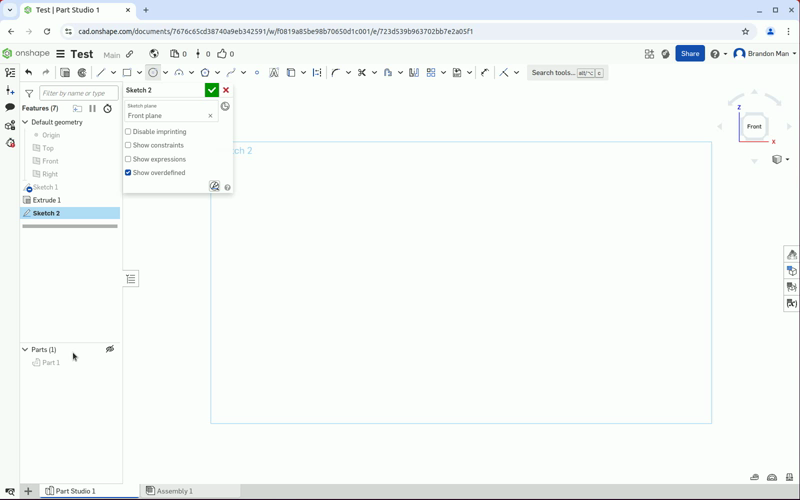
key_down(shift)
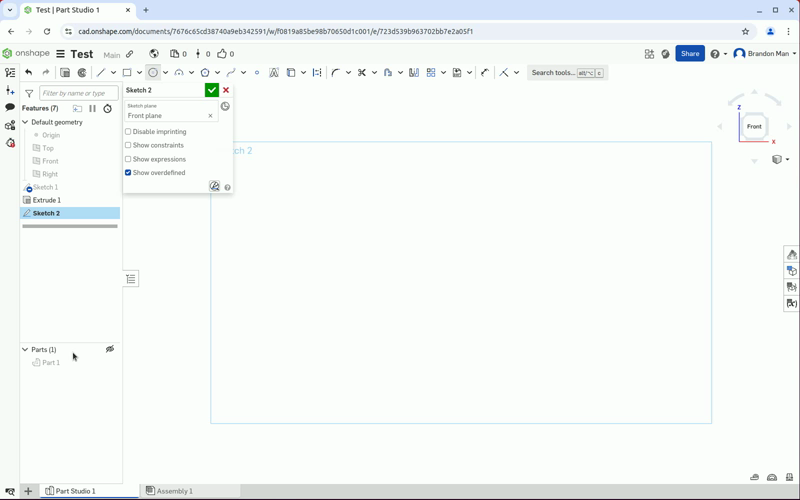
mouse_move(460, 282)
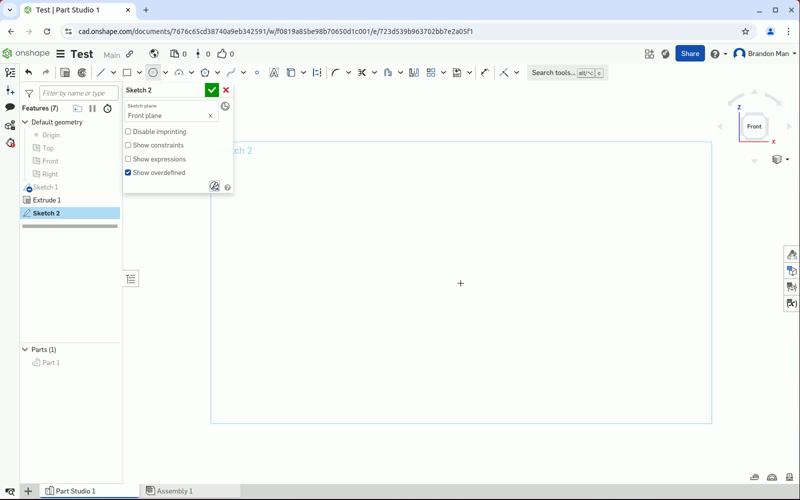
click(460, 282)
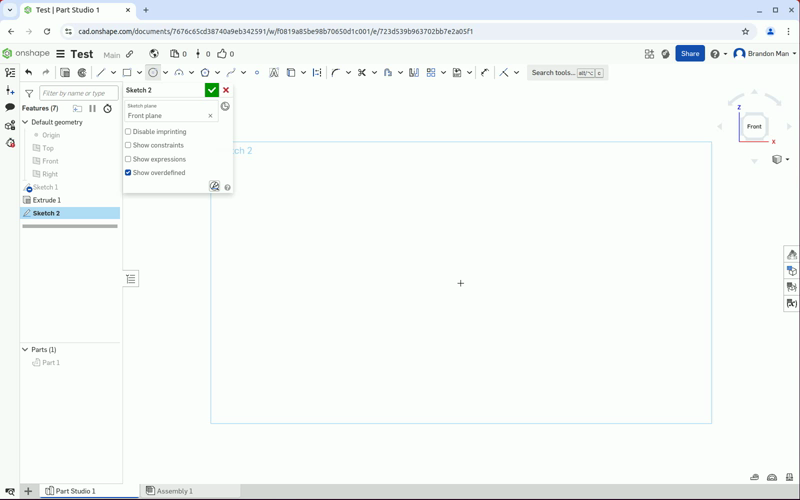
key_up(shift)
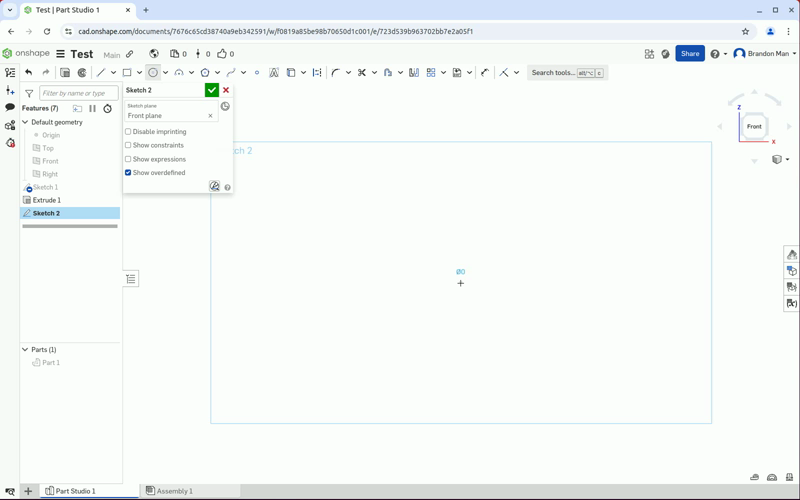
mouse_move(490, 282)
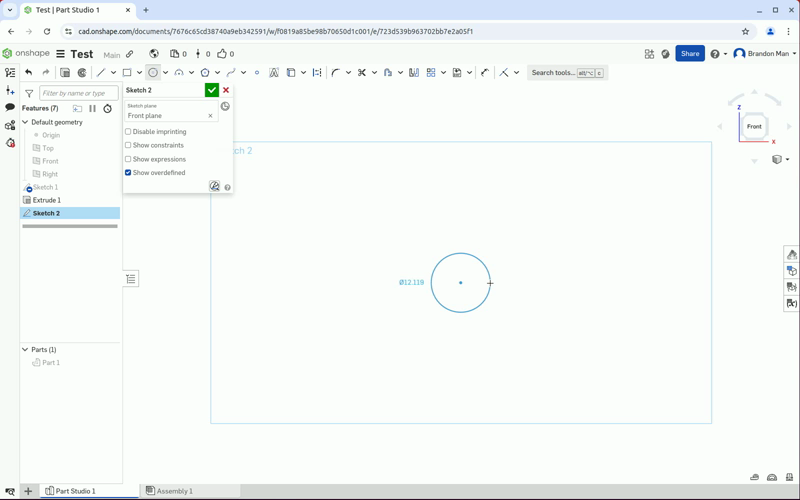
click(490, 282)
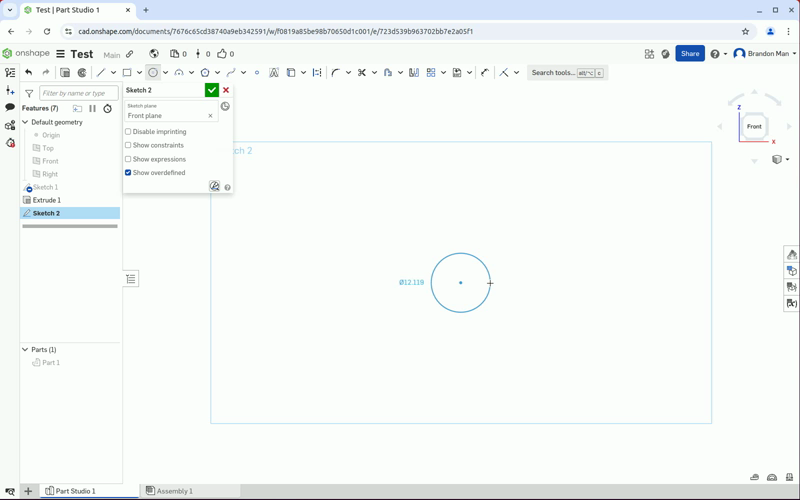
key(esc)
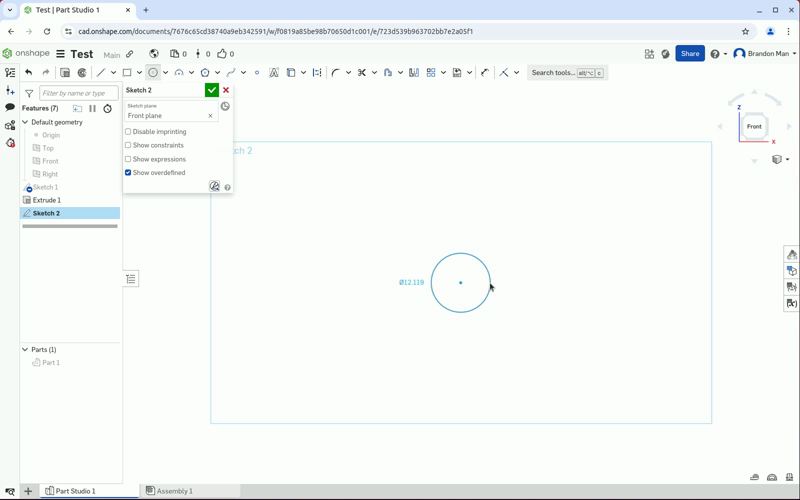
key(c)
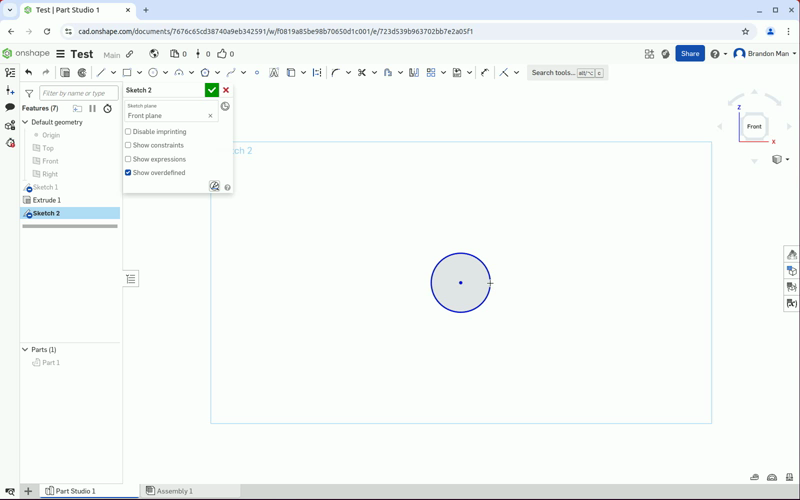
key_down(shift)
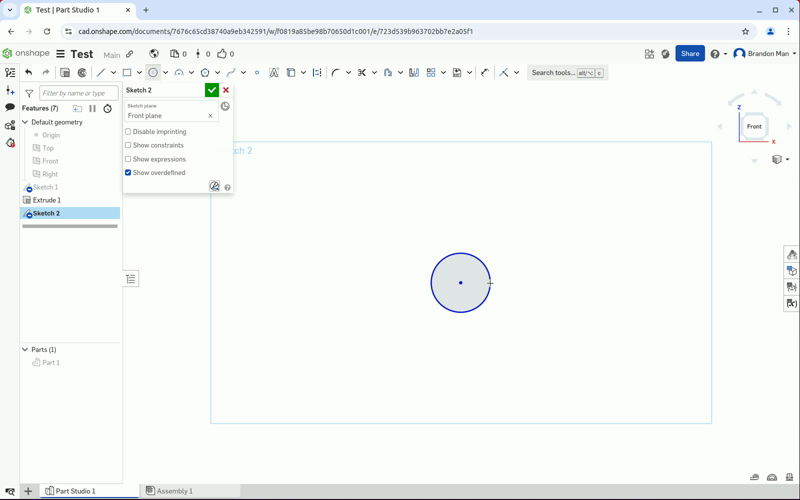
mouse_move(460, 282)
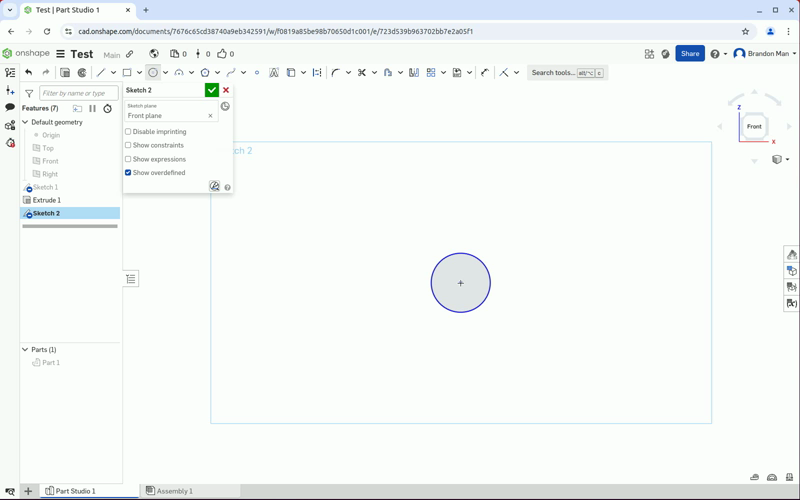
click(460, 282)
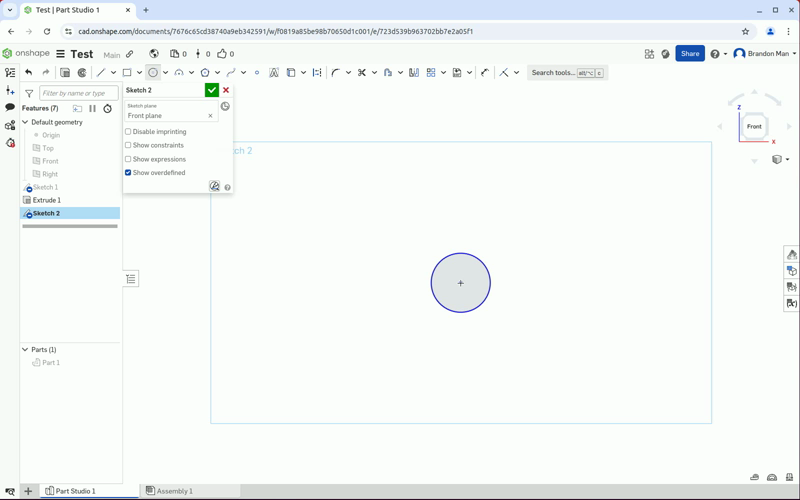
key_up(shift)
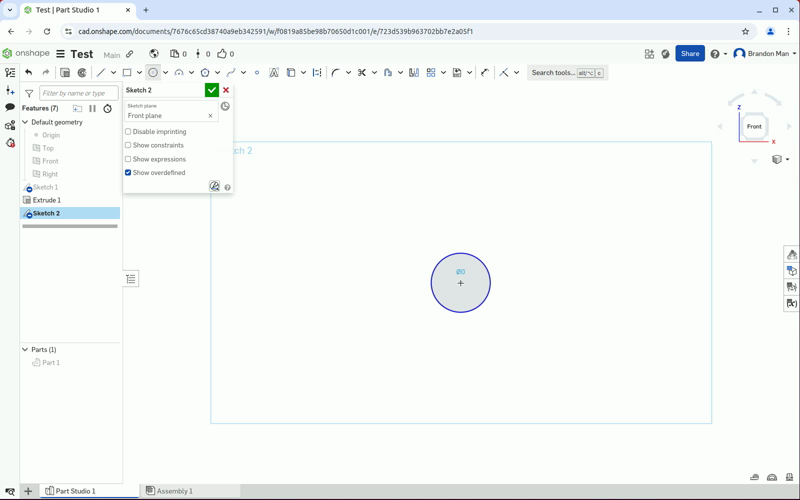
mouse_move(477, 282)
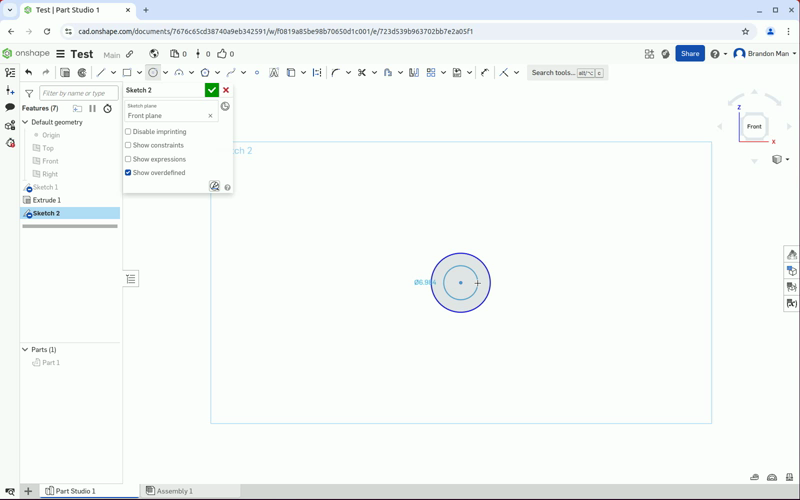
click(477, 282)
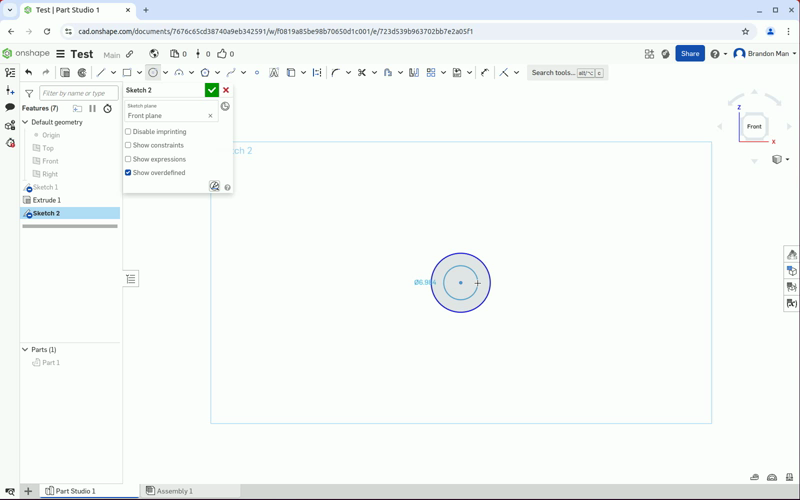
key(esc)
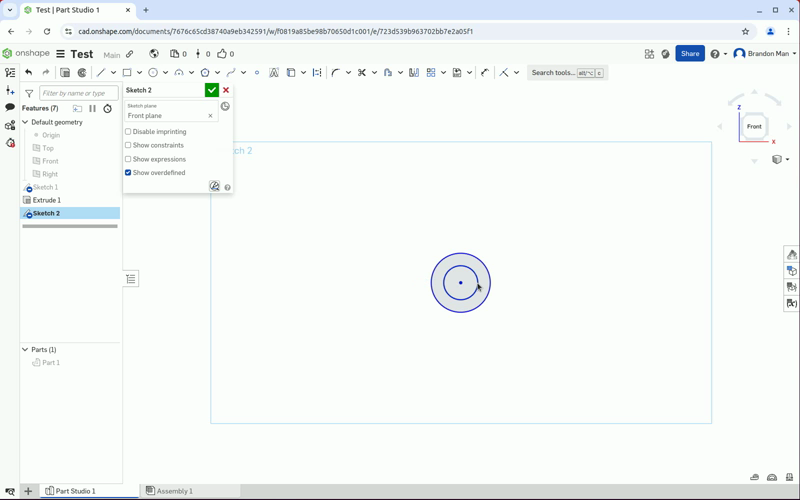
mouse_move(444, 262)
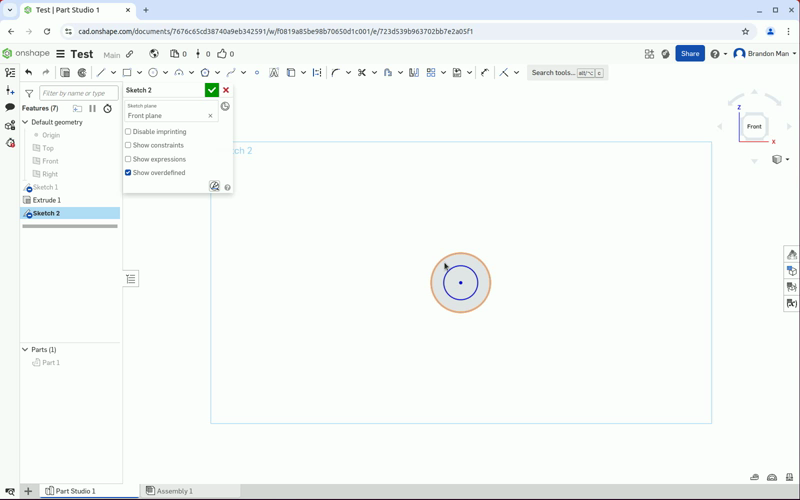
scroll(6)
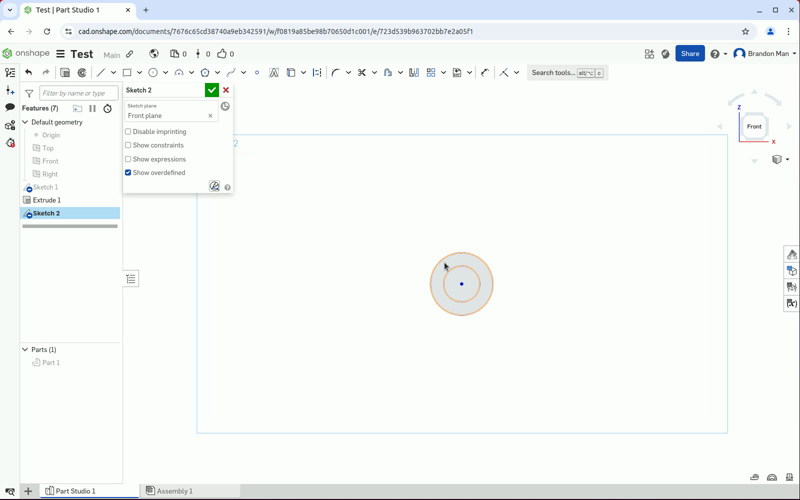
scroll(6)
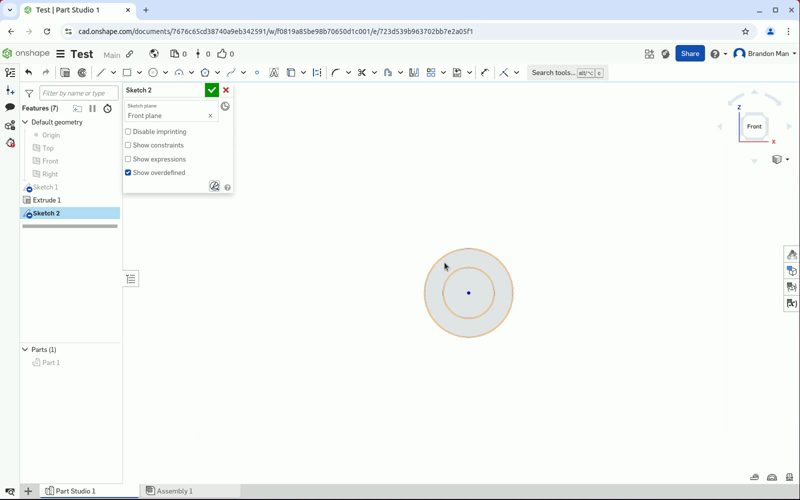
scroll(6)
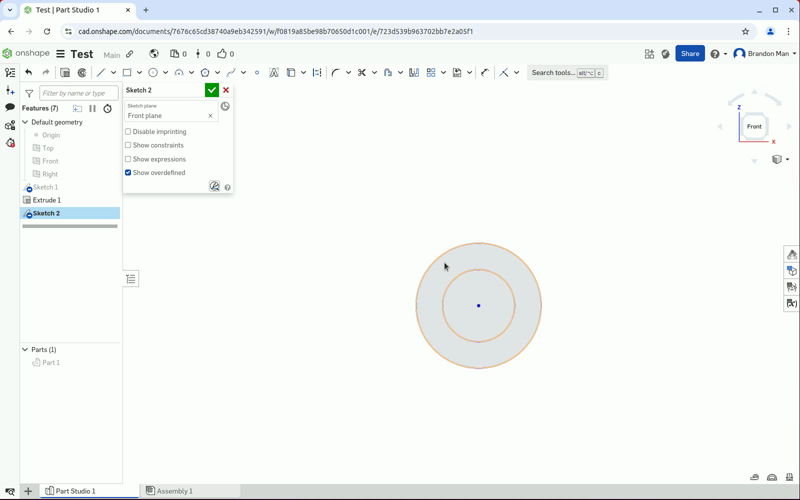
scroll(6)
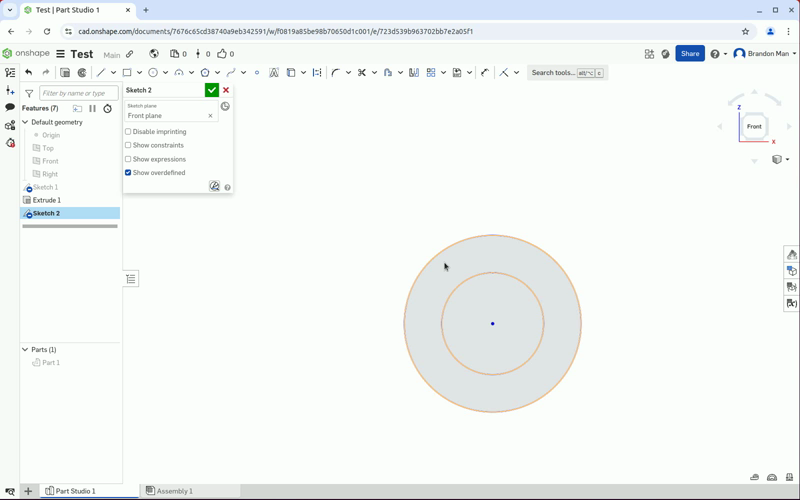
scroll(6)
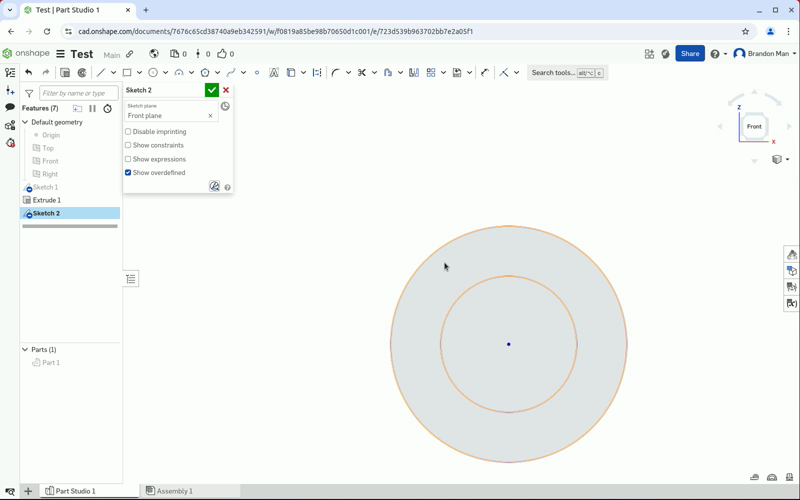
scroll(6)
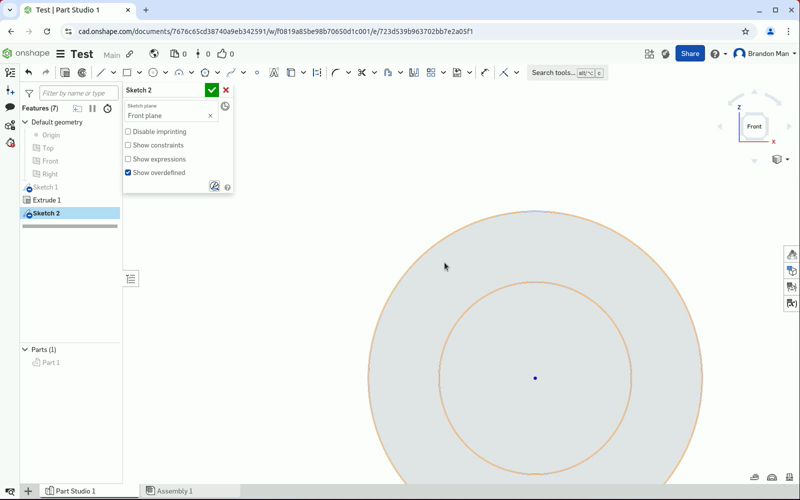
scroll(6)
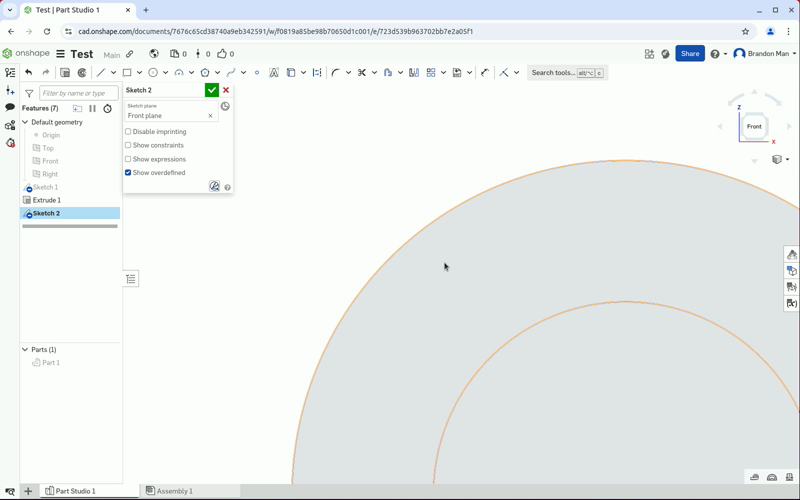
click(444, 262)
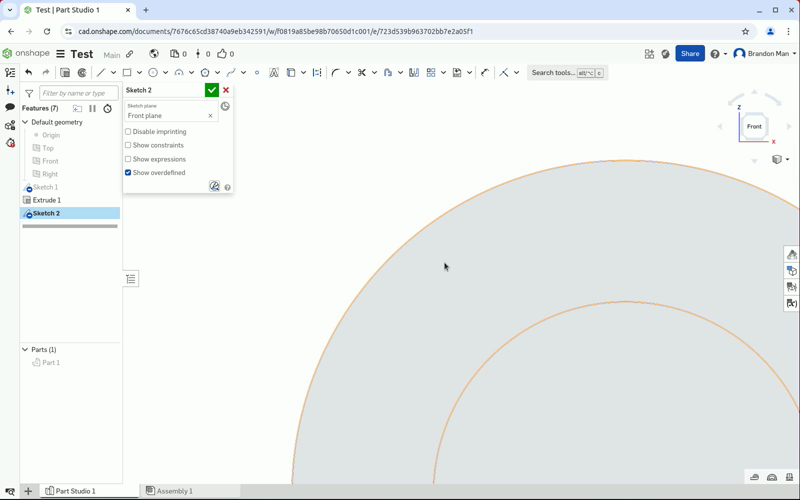
scroll(-6)
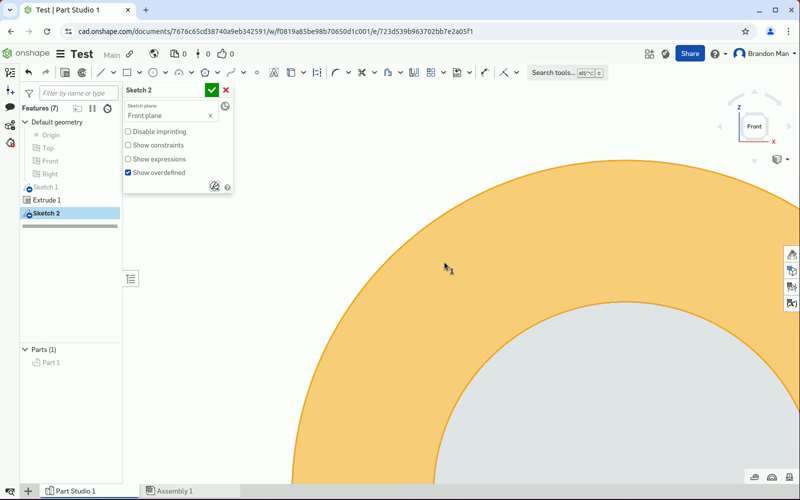
scroll(-6)
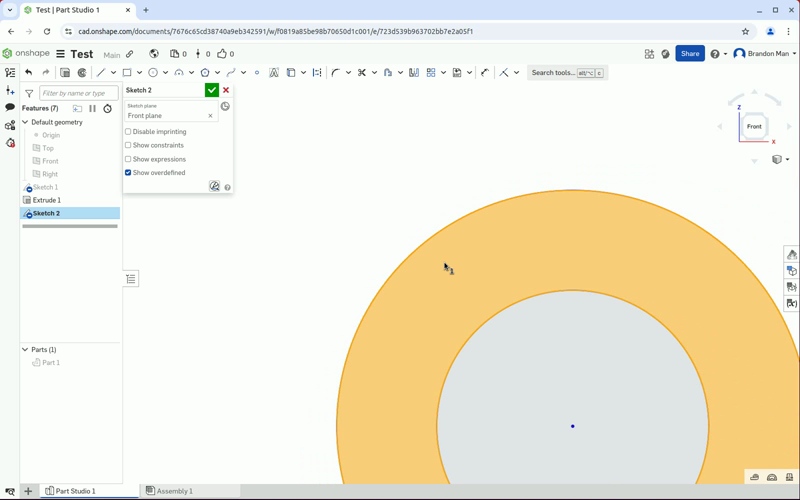
scroll(-6)
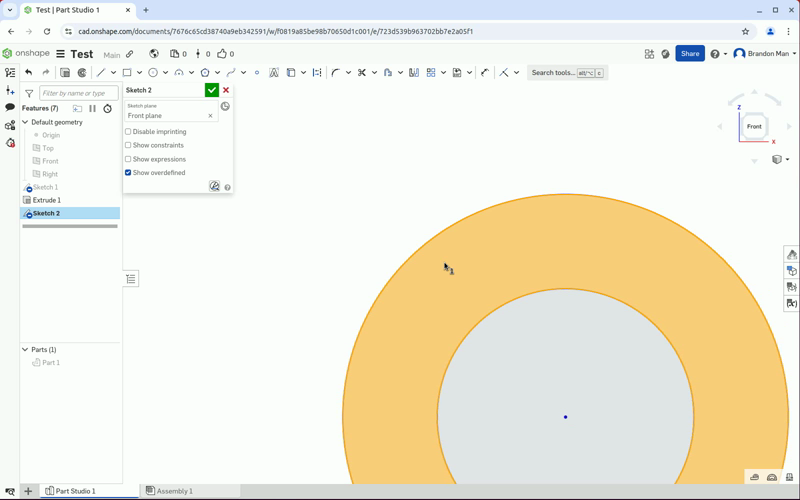
scroll(-6)
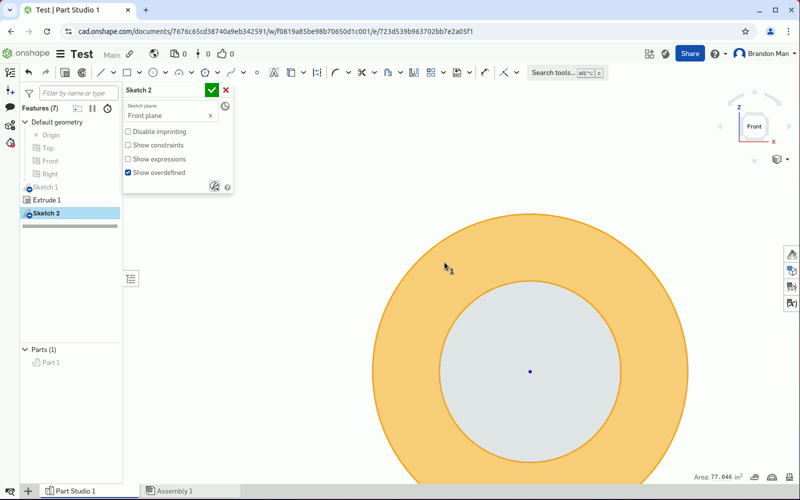
scroll(-6)
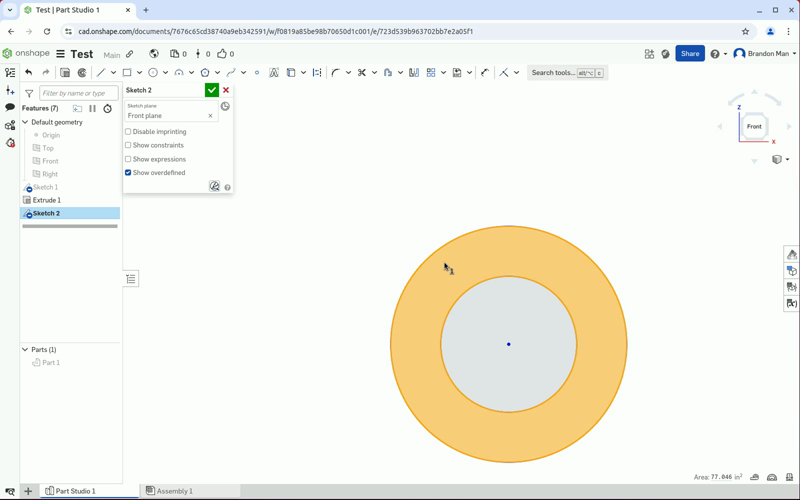
scroll(-6)
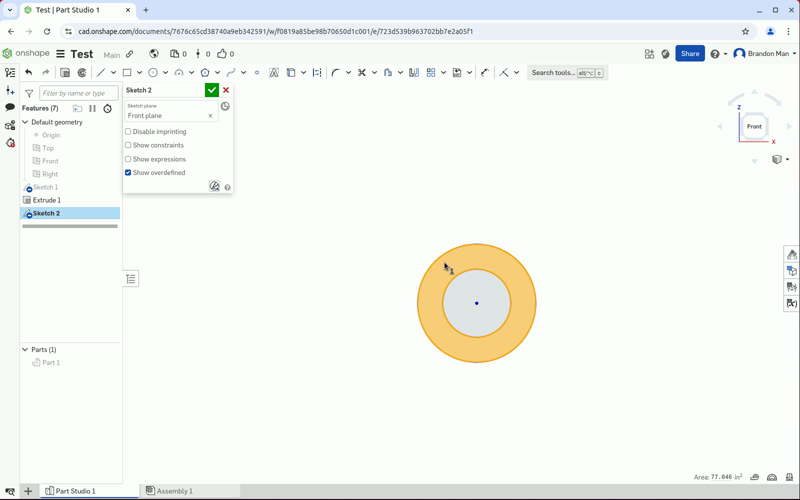
scroll(-6)
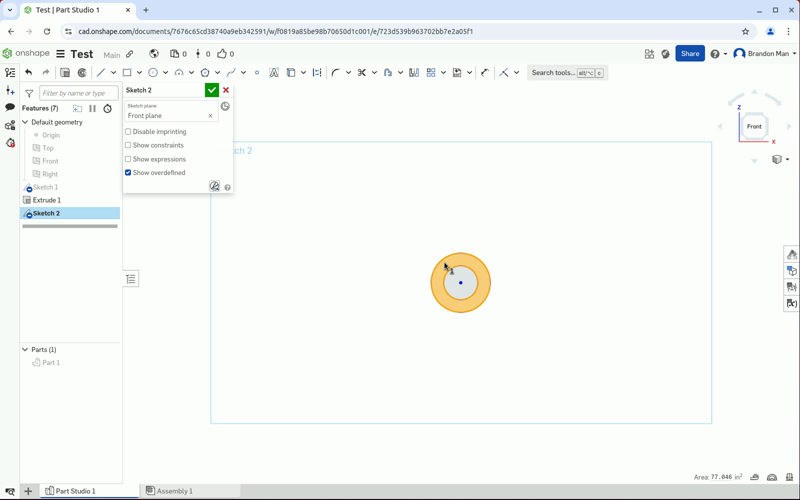
mouse_move(73, 352)
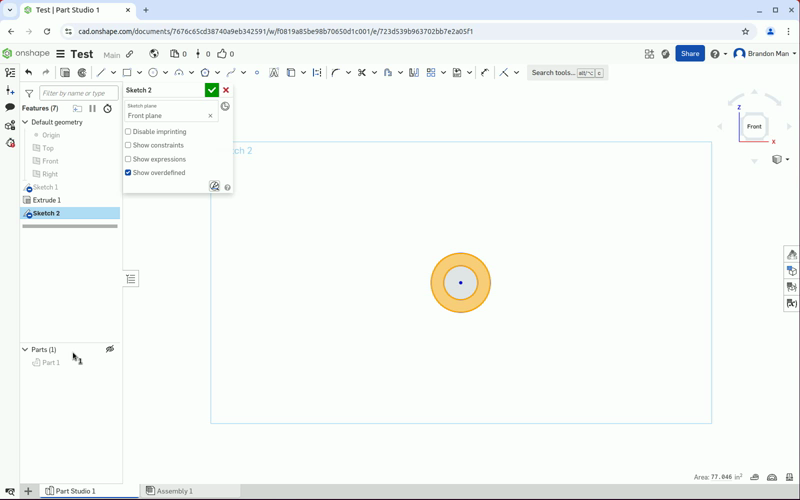
key(shift+y)
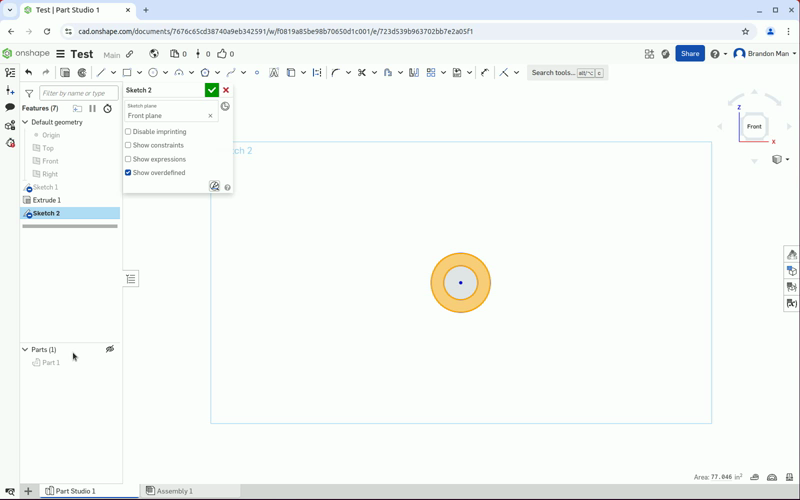
key(shift+e)
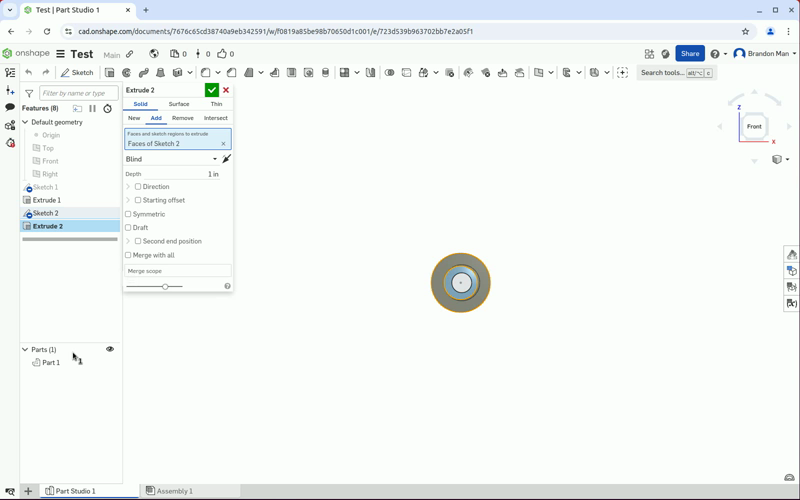
mouse_move(143, 106)
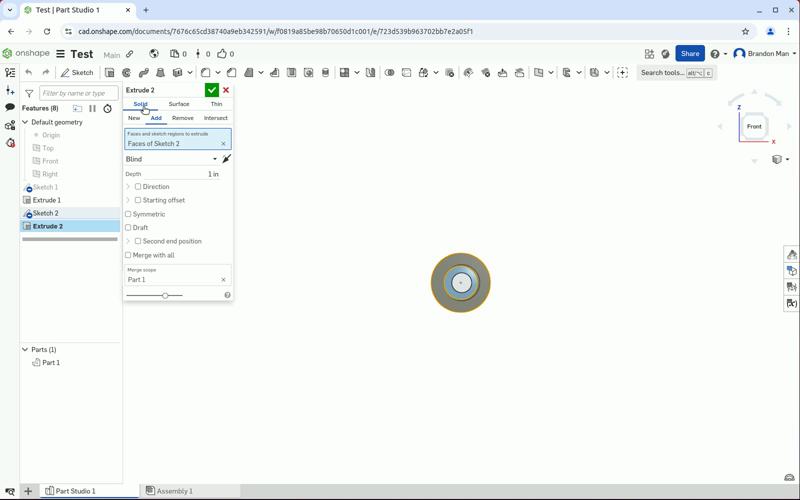
click(143, 106)
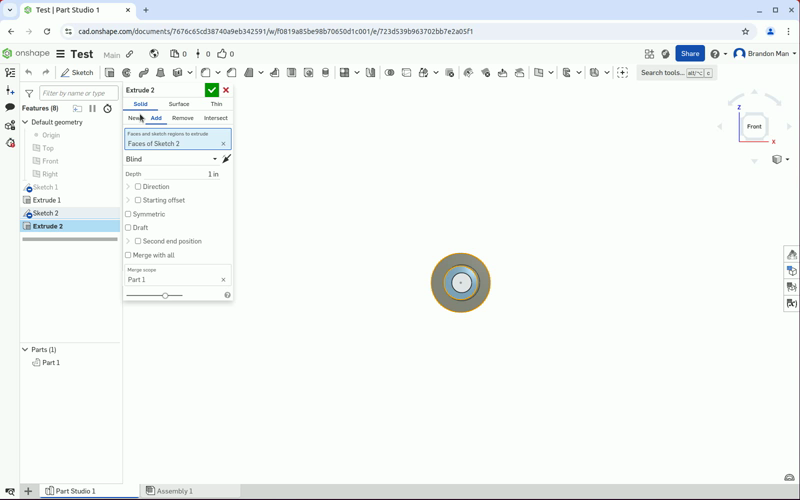
mouse_move(137, 120)
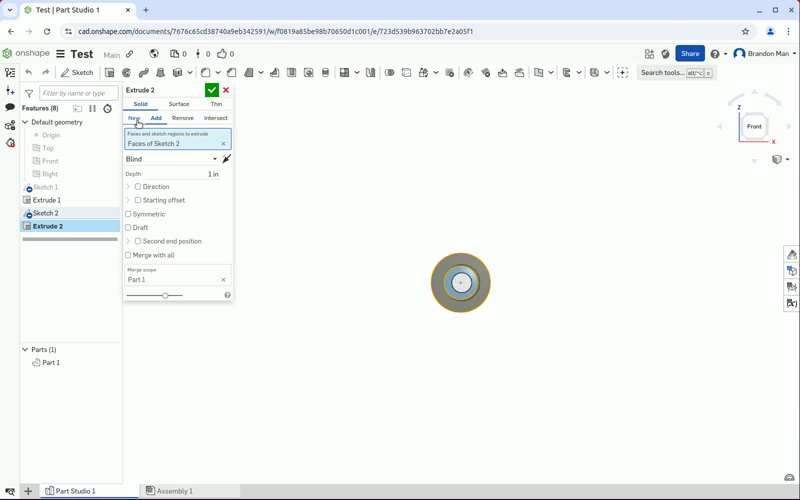
click(137, 120)
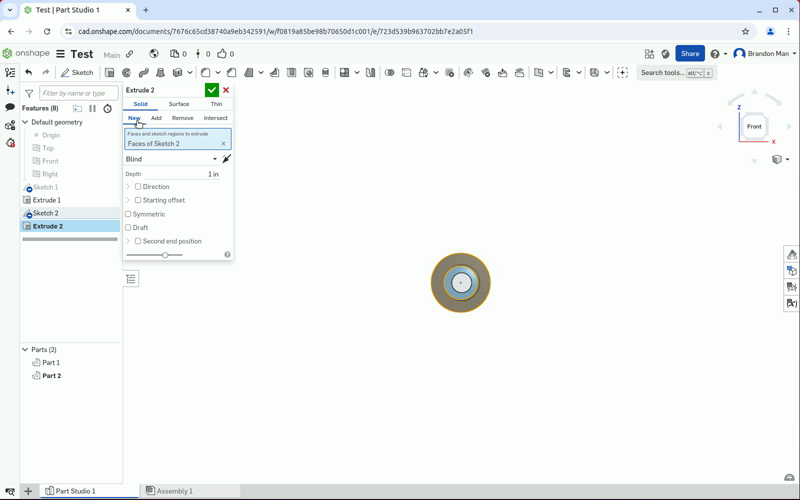
key(tab, 4)
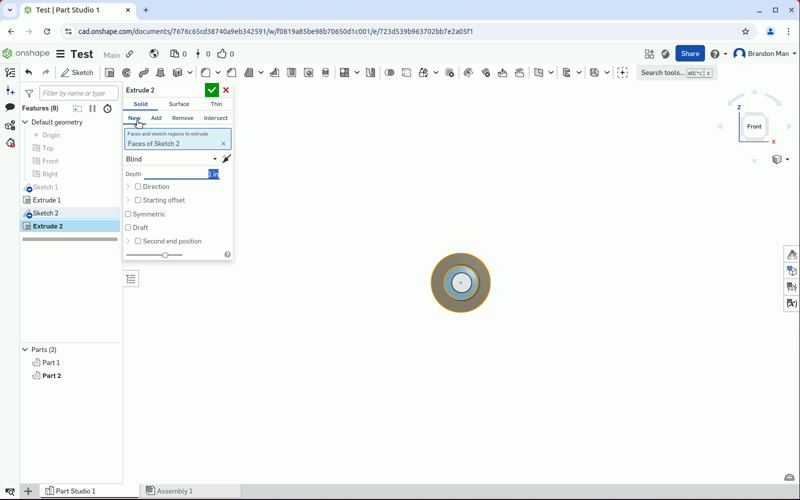
text(23.108)
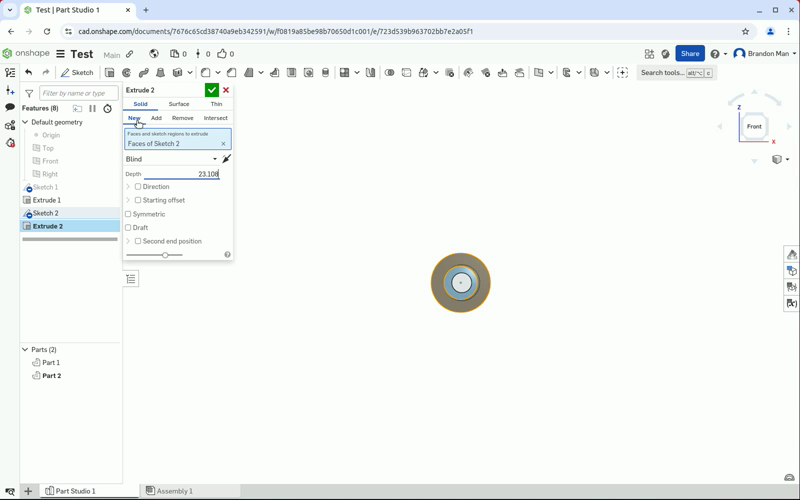
key(enter)
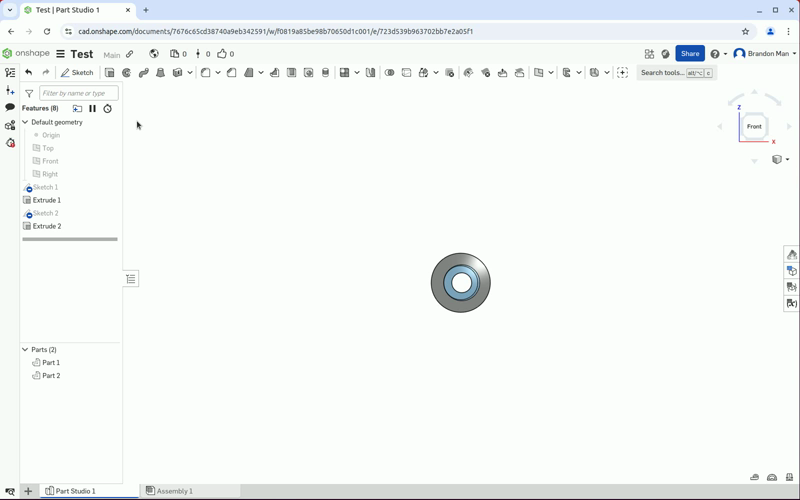
key(shift+h)
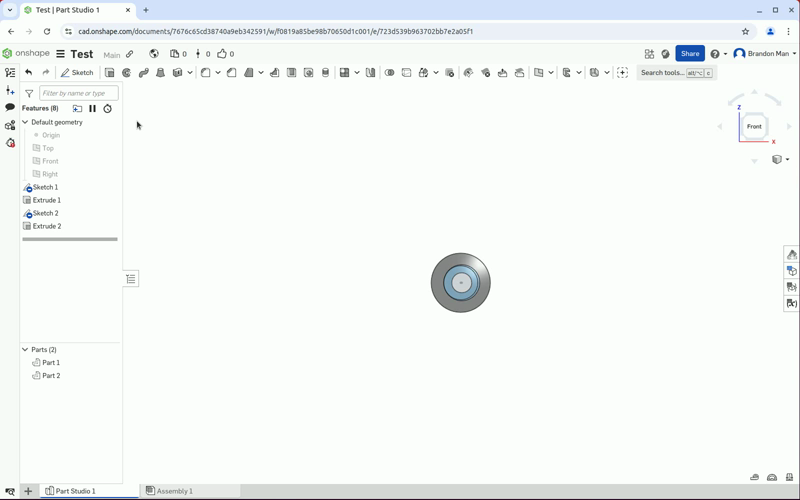
key(shift+h)
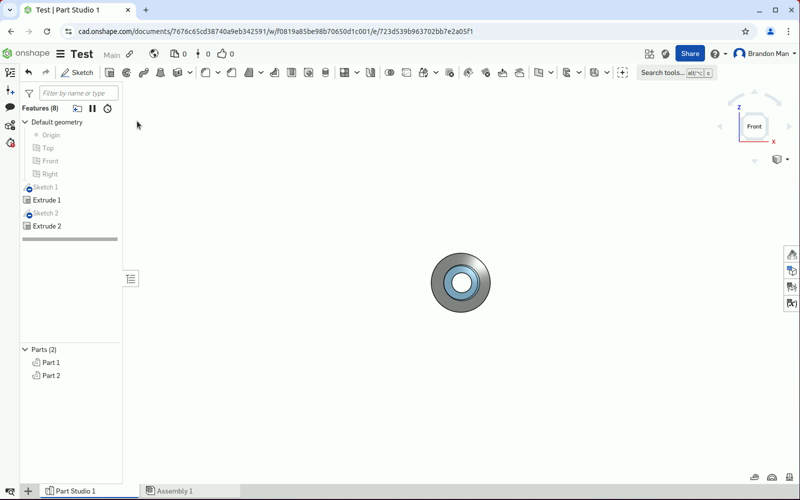
mouse_move(73, 189)
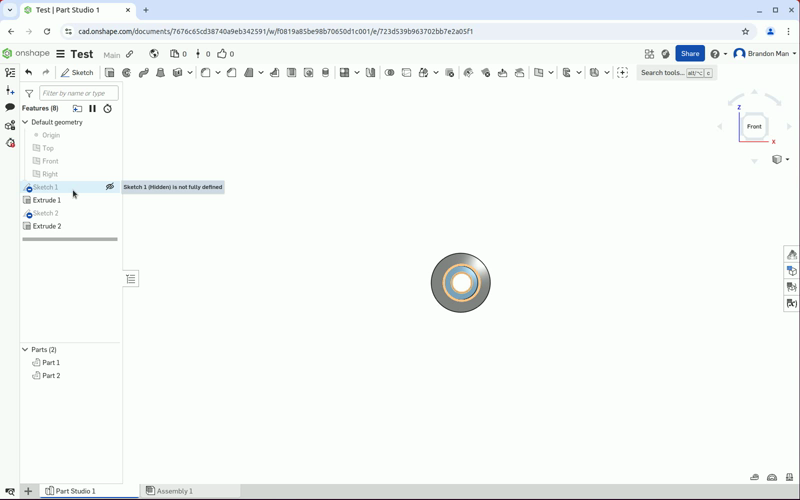
click(73, 189)
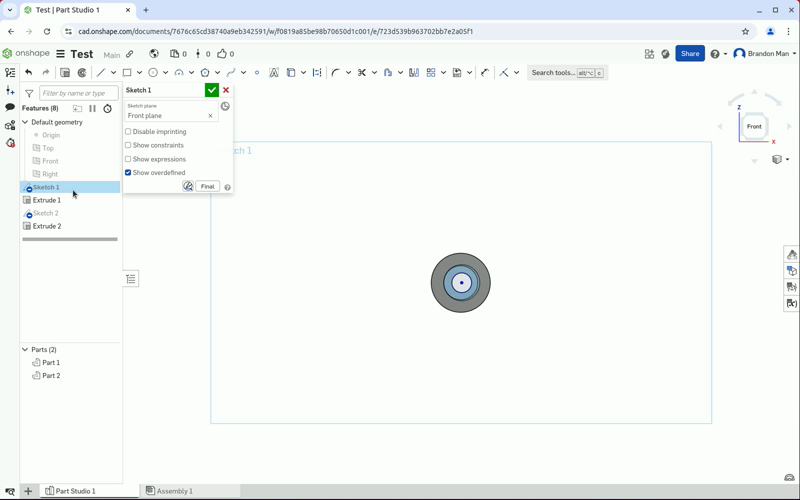
mouse_move(229, 92)
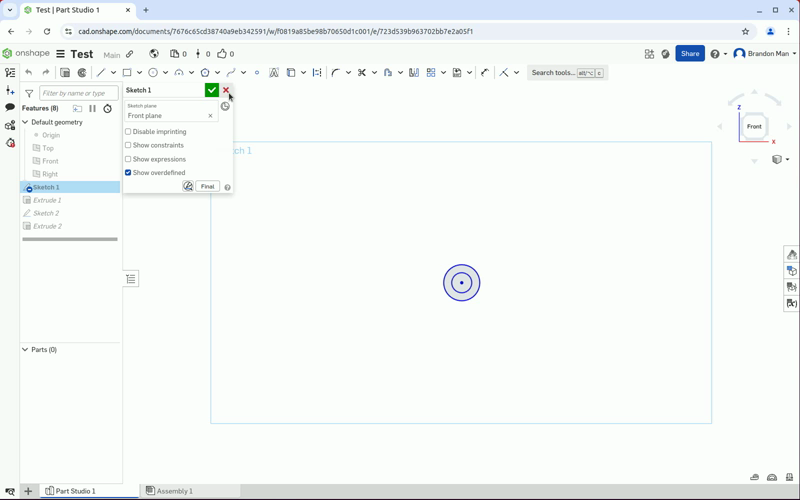
click(229, 92)
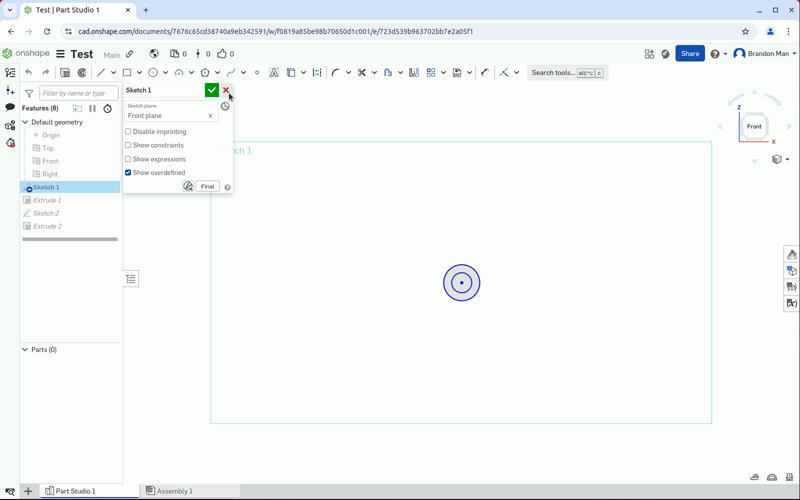
key(shift+s)
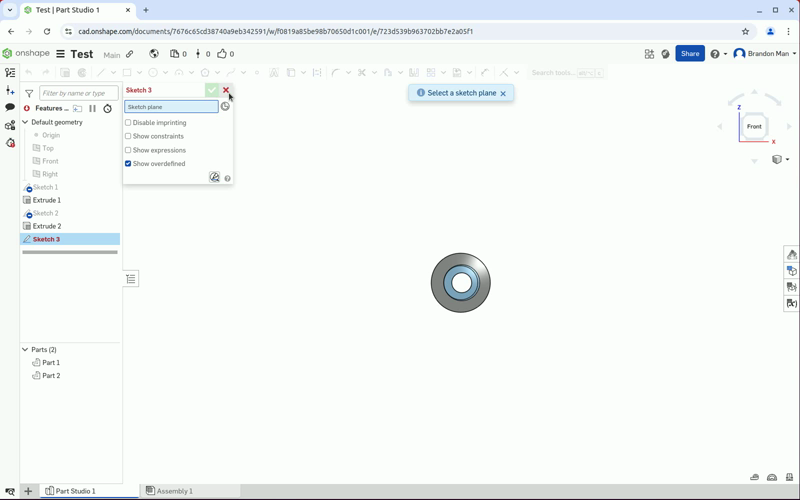
mouse_move(73, 163)
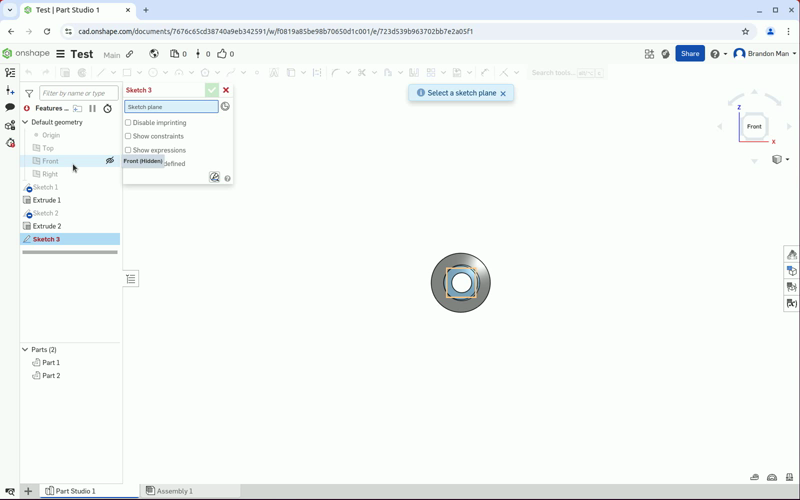
click(73, 163)
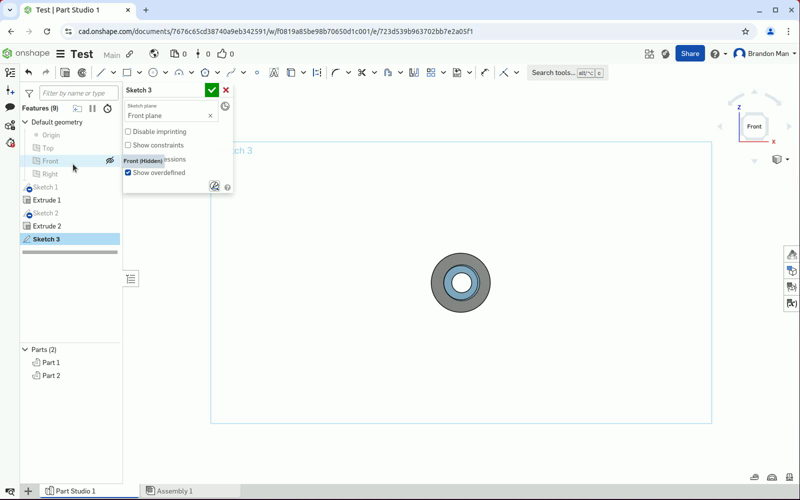
mouse_move(73, 352)
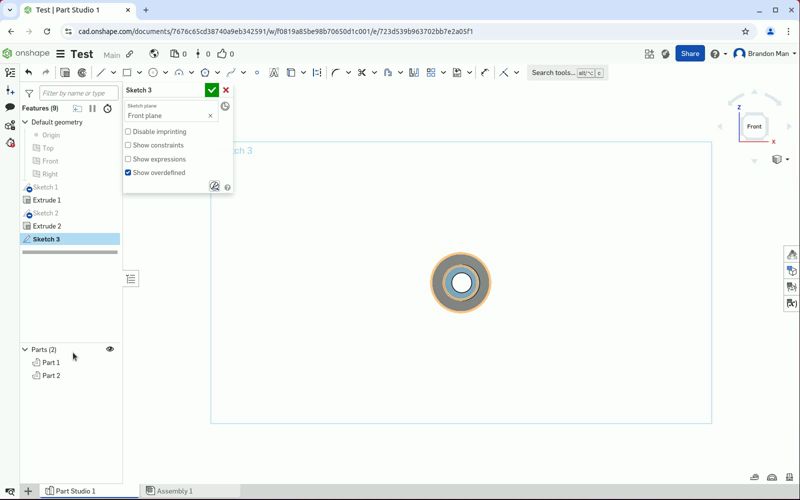
key(y)
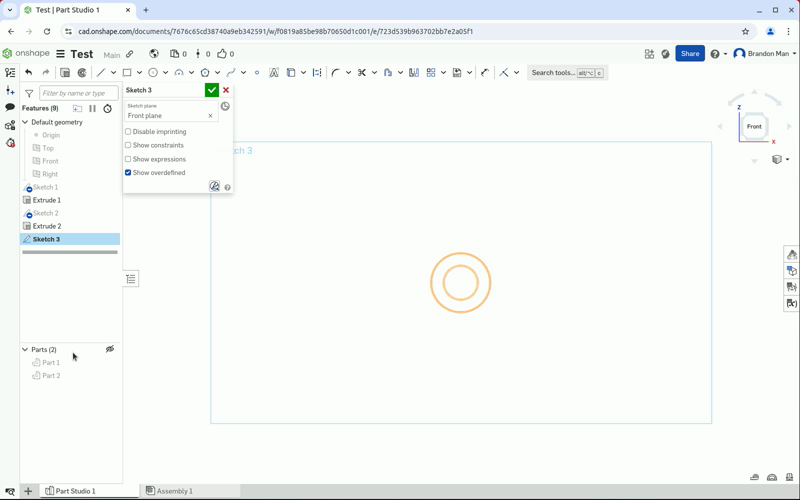
key(c)
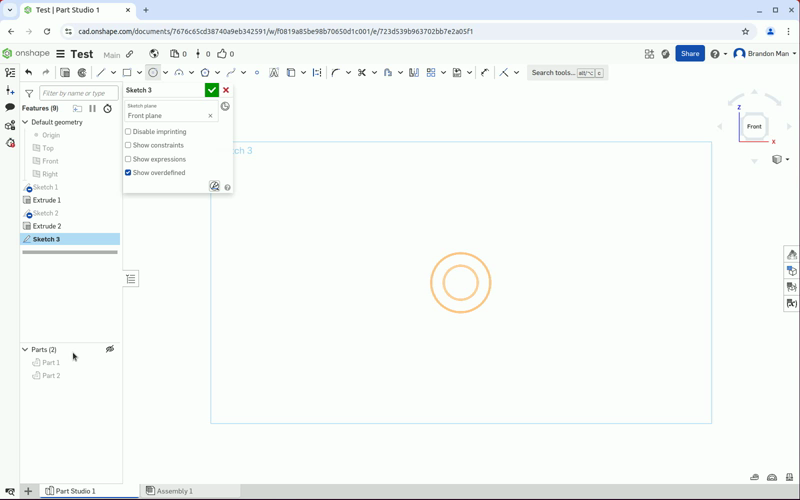
key_down(shift)
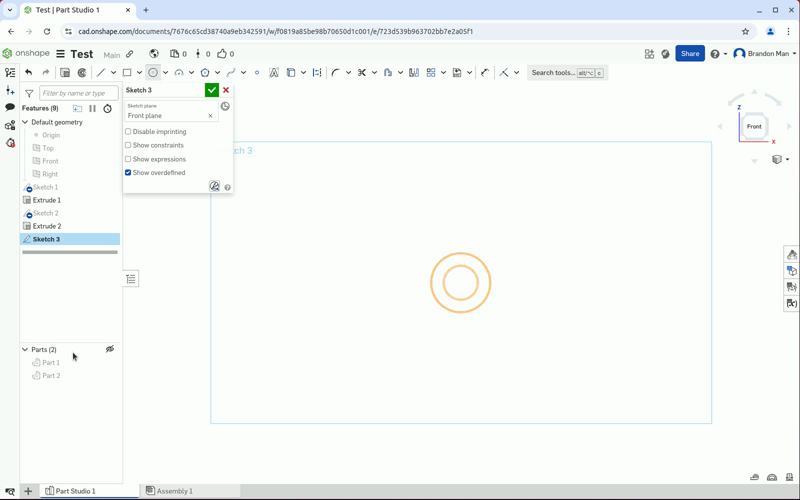
mouse_move(531, 282)
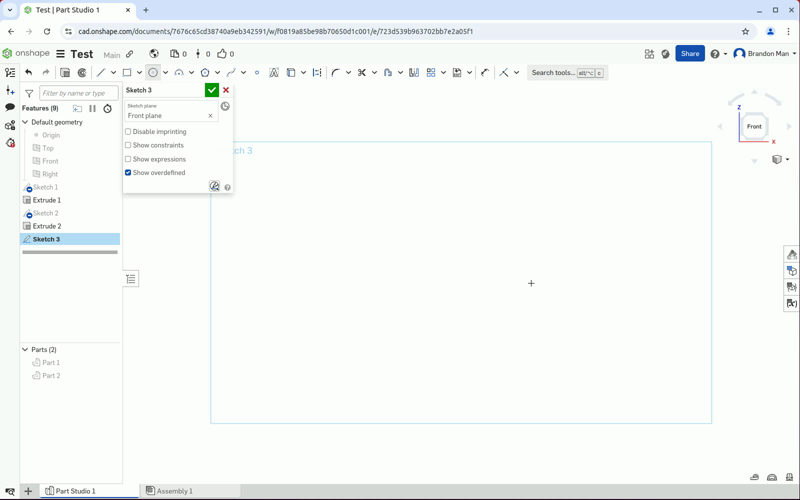
click(531, 282)
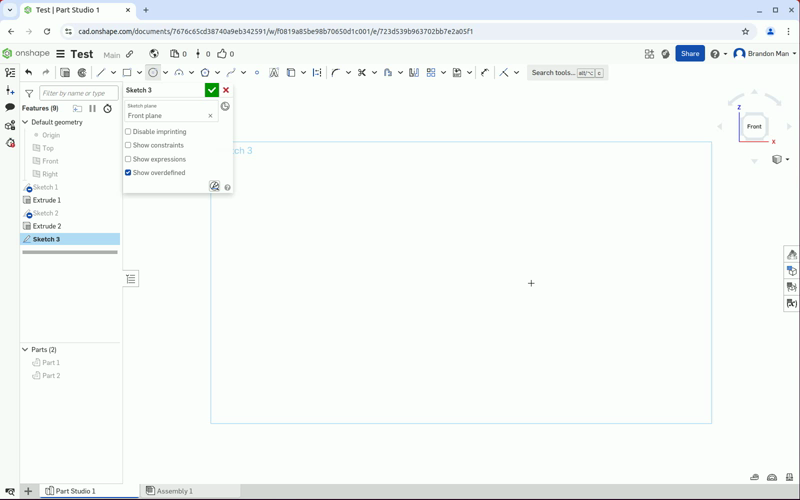
key_up(shift)
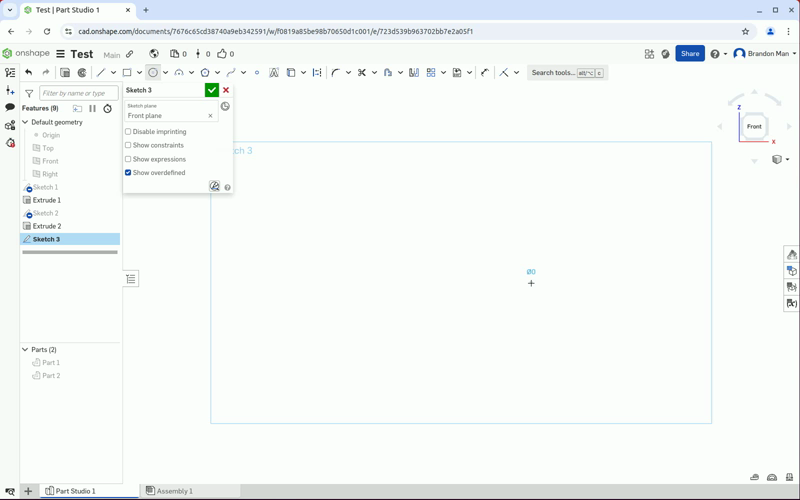
mouse_move(556, 282)
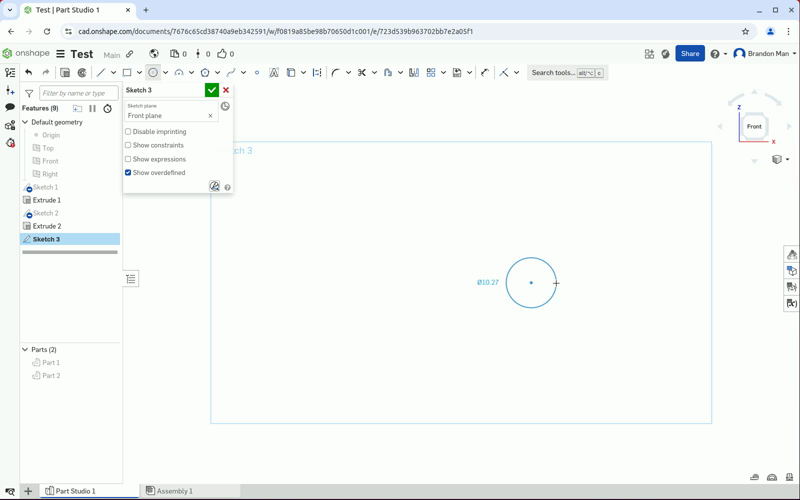
click(556, 282)
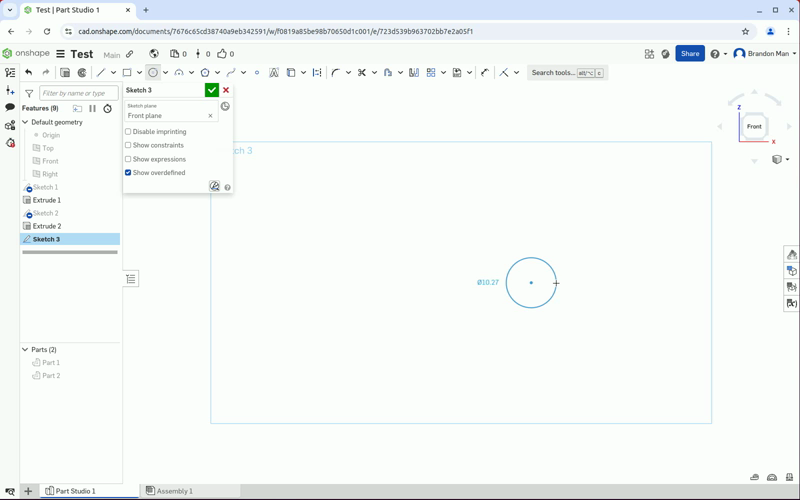
key(esc)
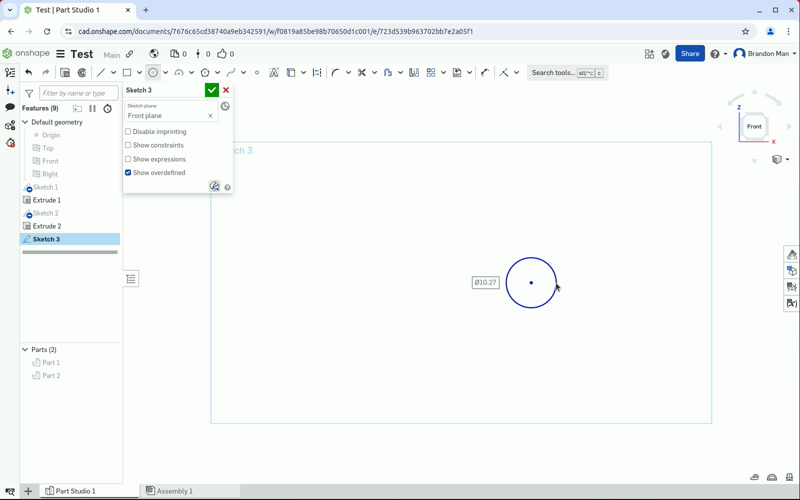
mouse_move(540, 298)
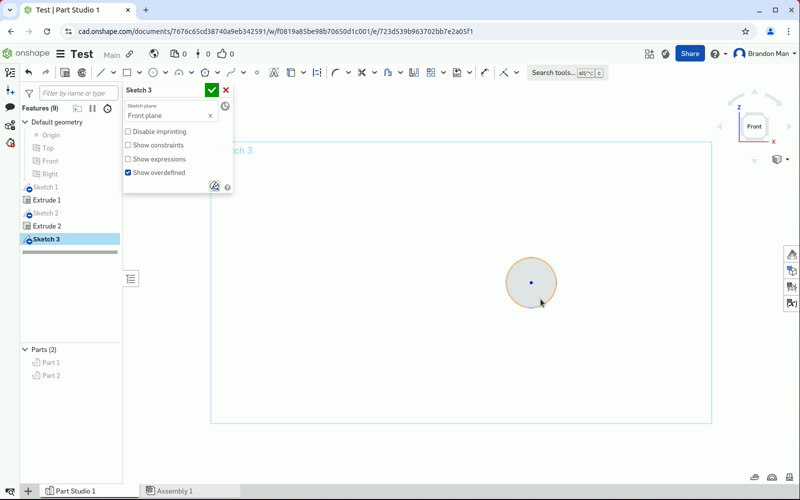
click(540, 298)
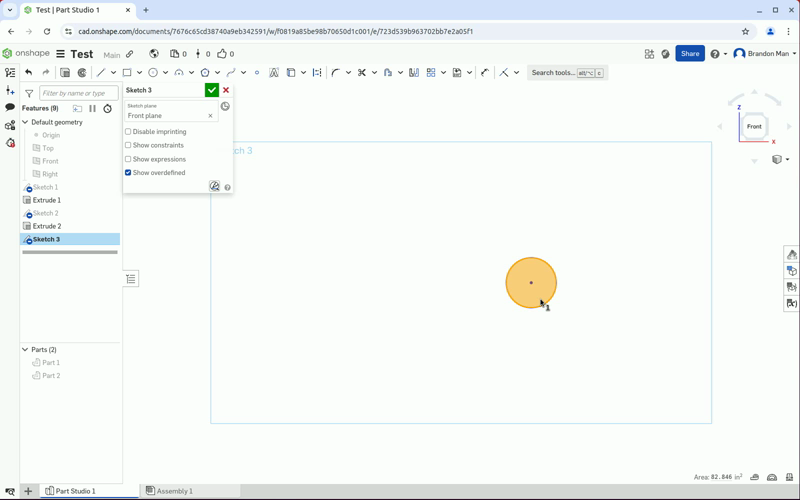
mouse_move(73, 352)
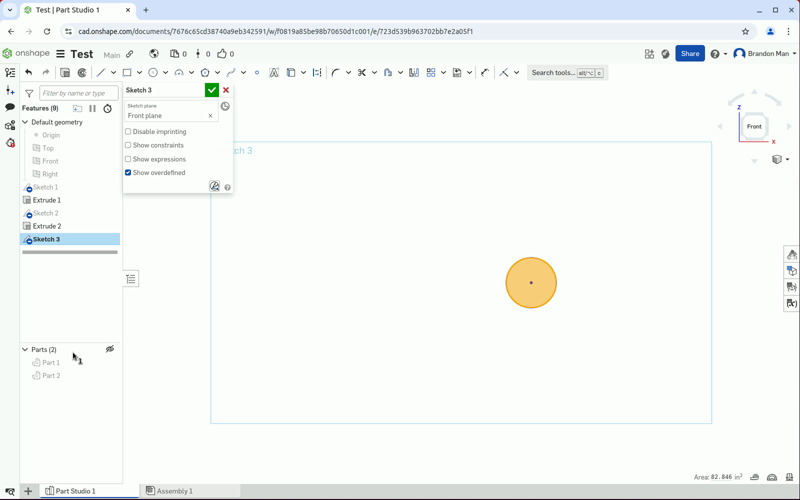
key(shift+y)
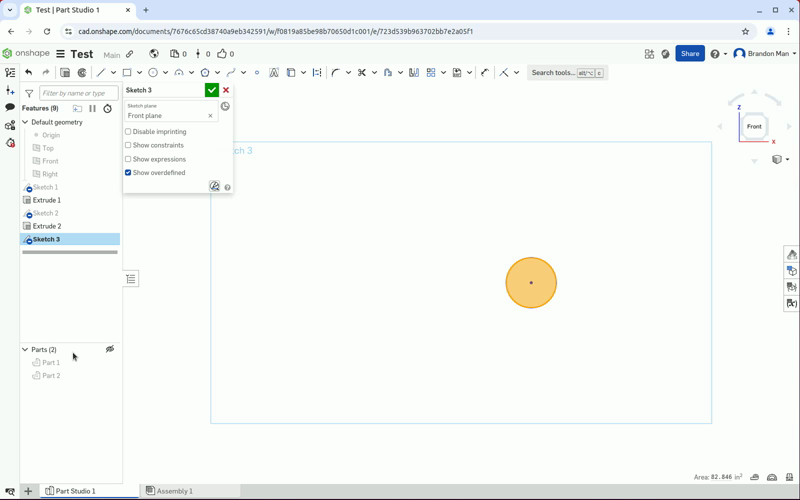
key(shift+e)
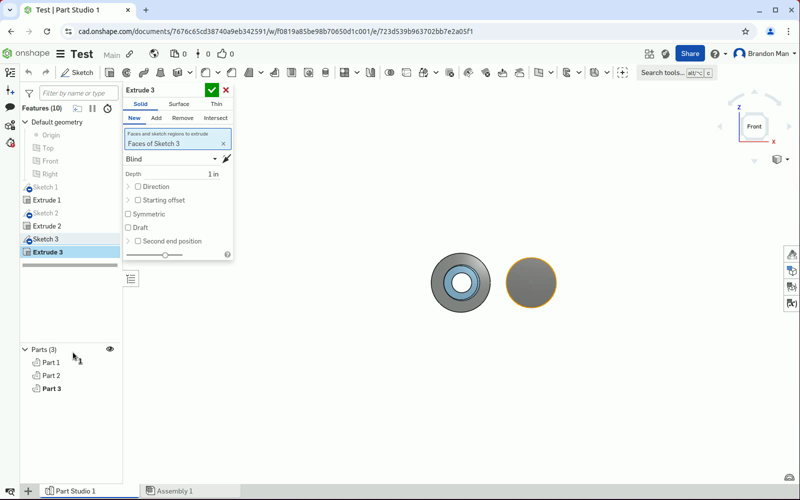
mouse_move(143, 106)
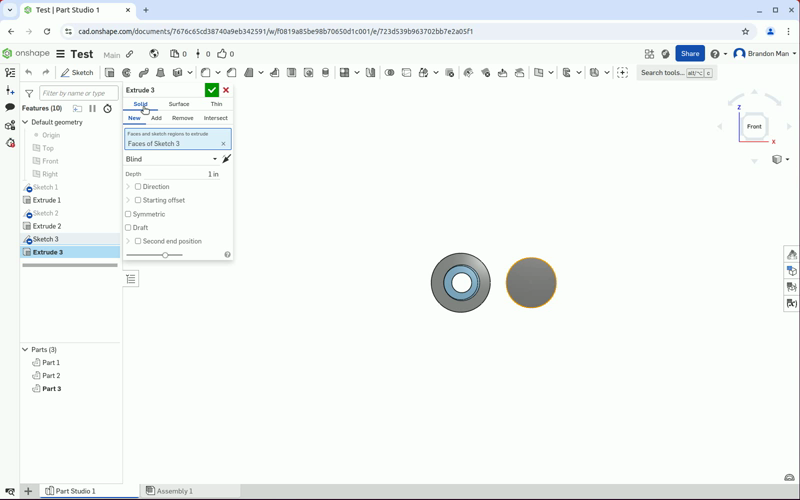
click(143, 106)
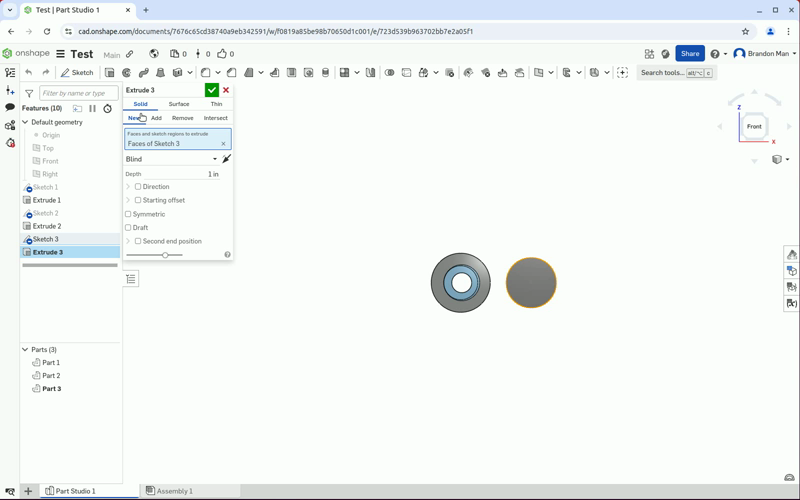
mouse_move(137, 120)
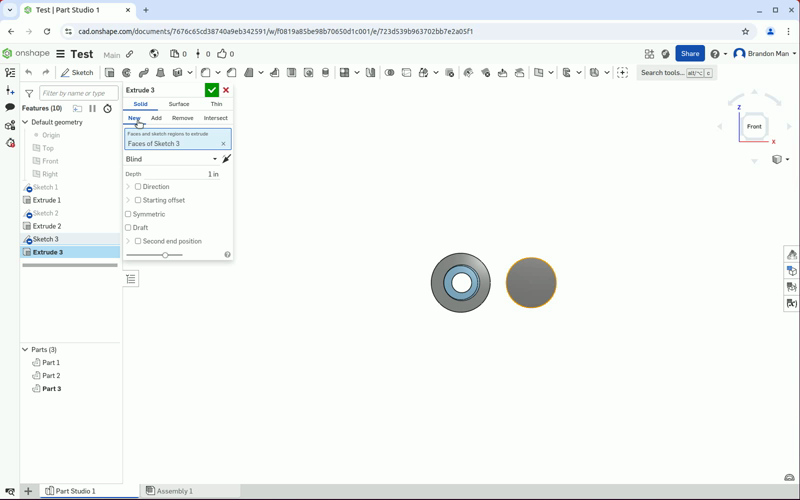
click(137, 120)
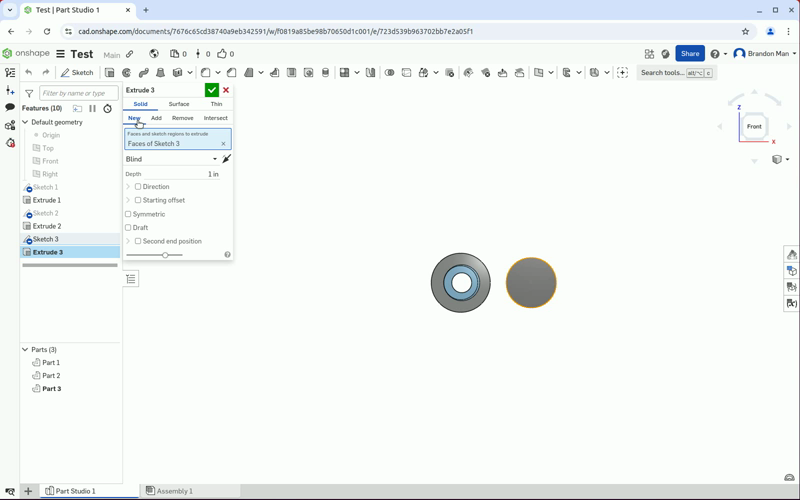
key(tab, 4)
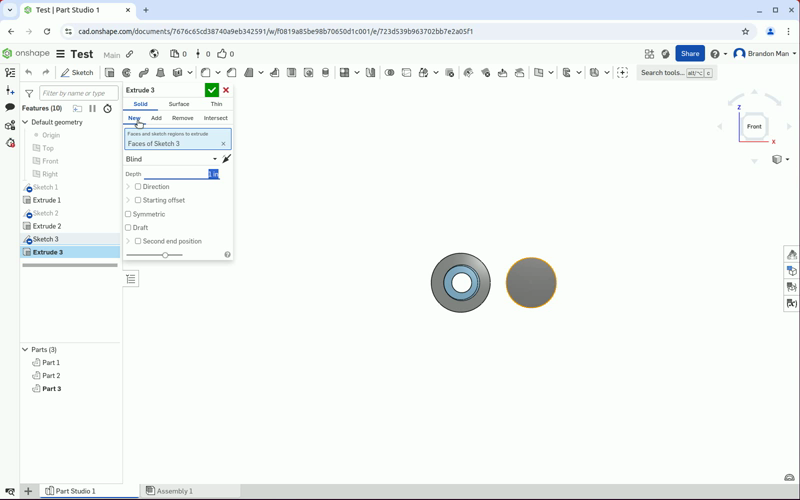
text(23.108)
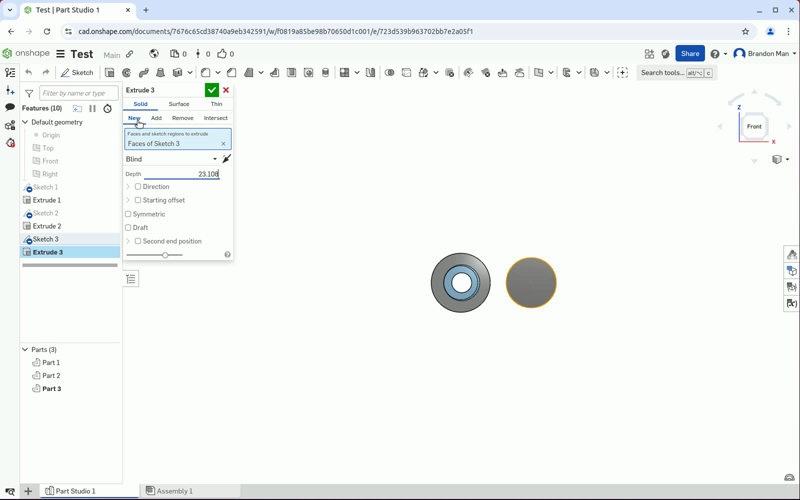
key(enter)
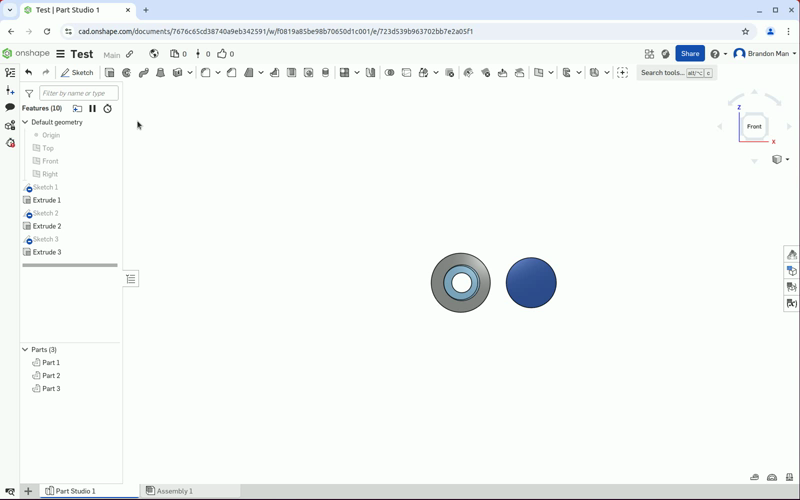
key(shift+h)
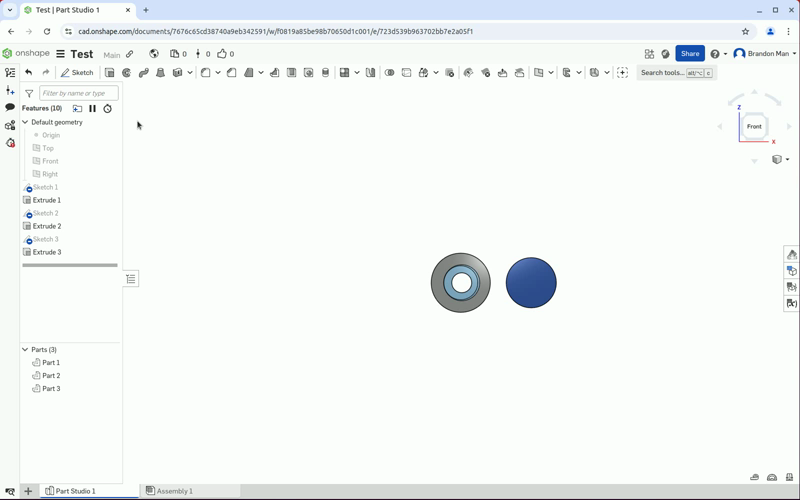
key(shift+h)
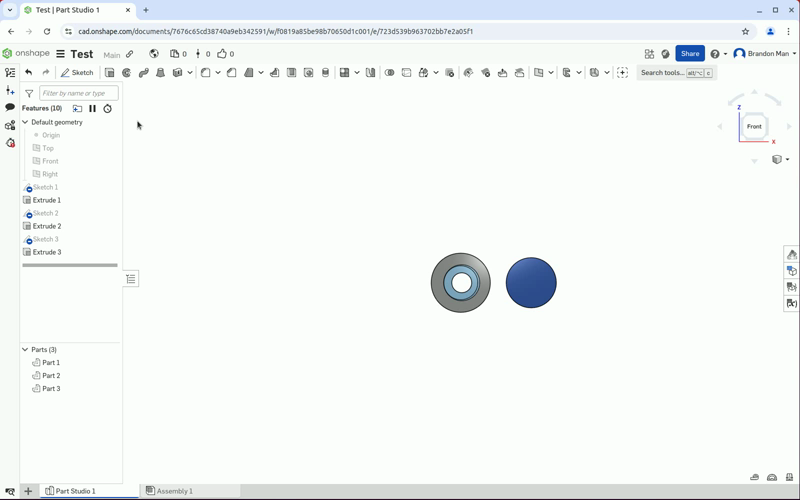
mouse_move(73, 189)
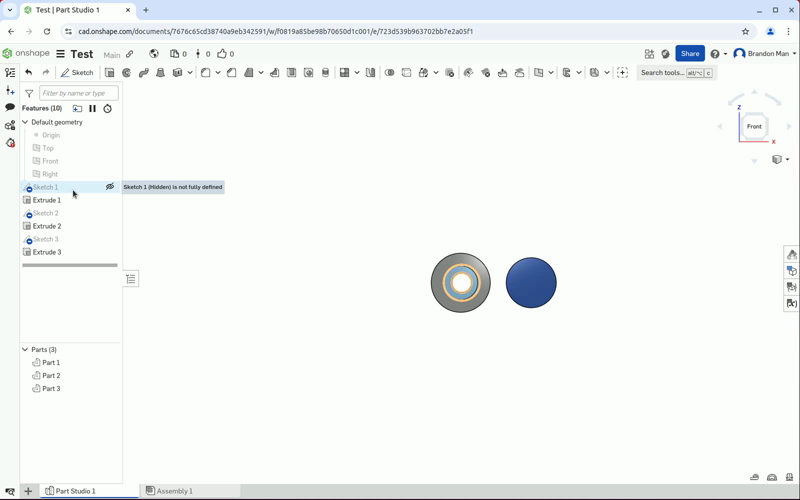
click(73, 189)
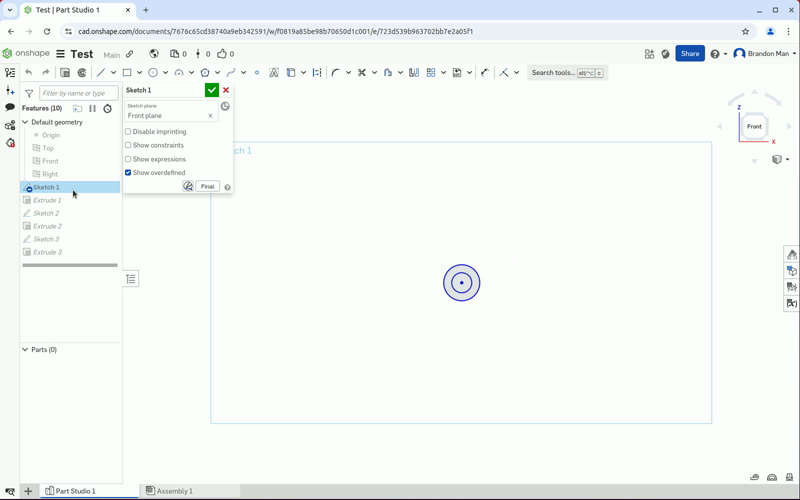
mouse_move(229, 92)
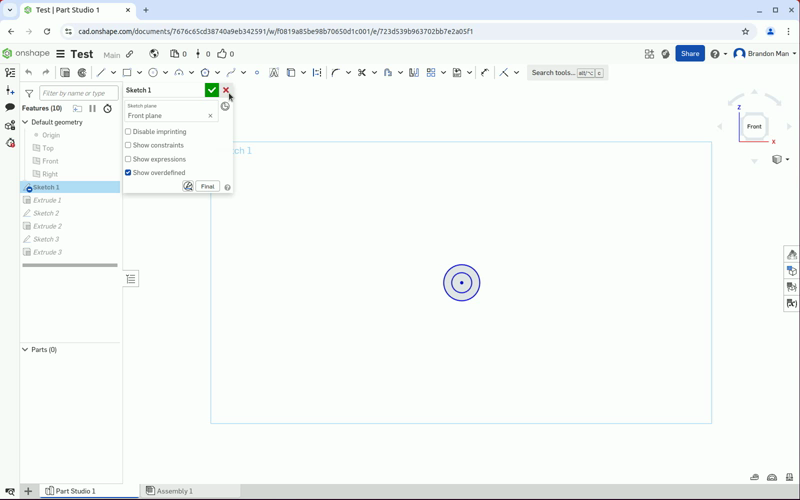
click(229, 92)
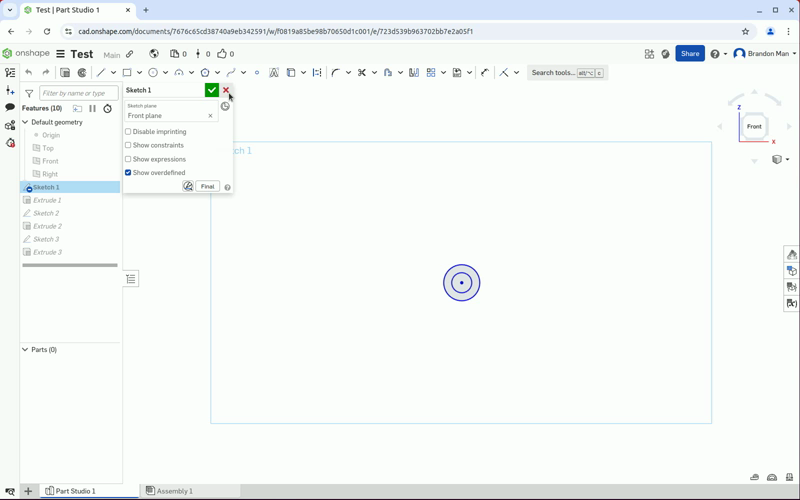
key(shift+s)
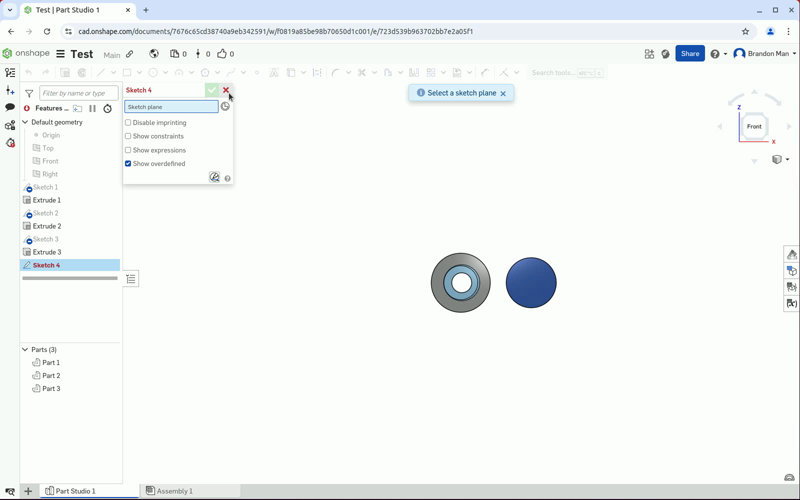
mouse_move(73, 163)
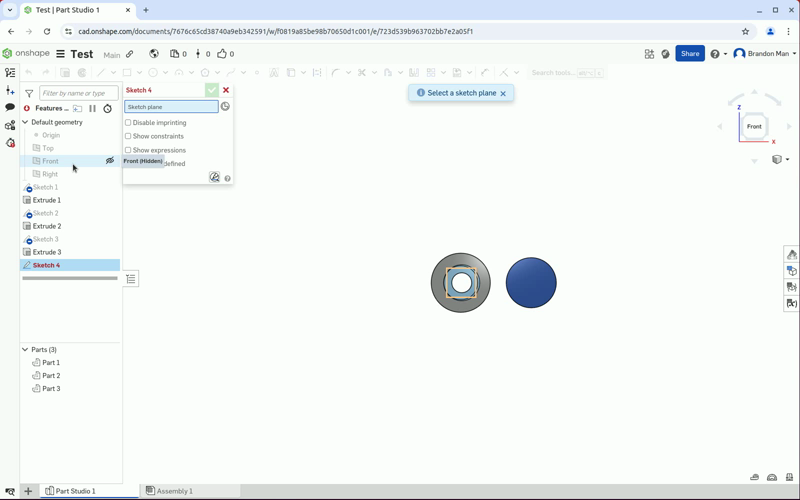
click(73, 163)
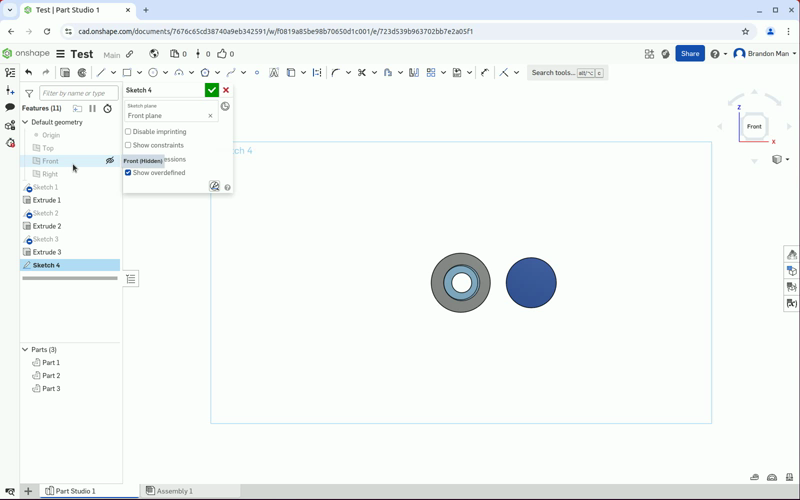
mouse_move(73, 352)
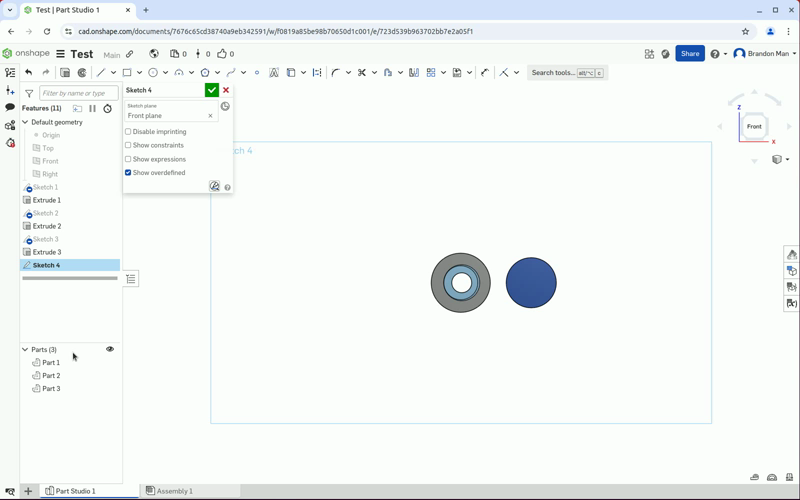
key(y)
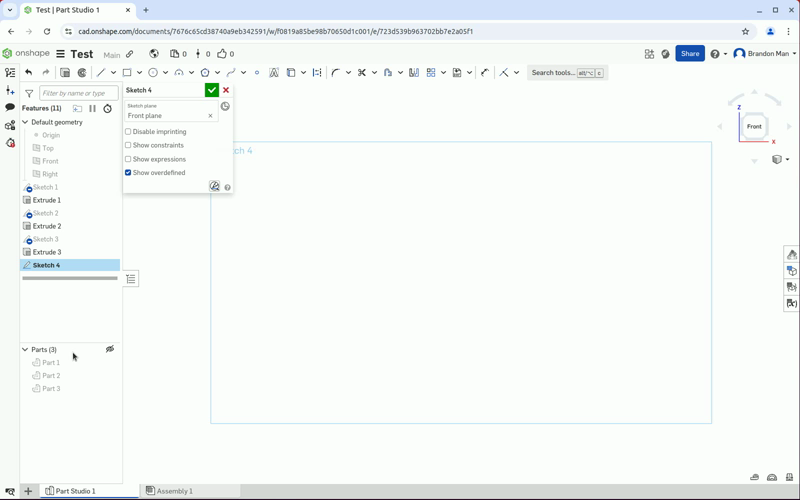
key(c)
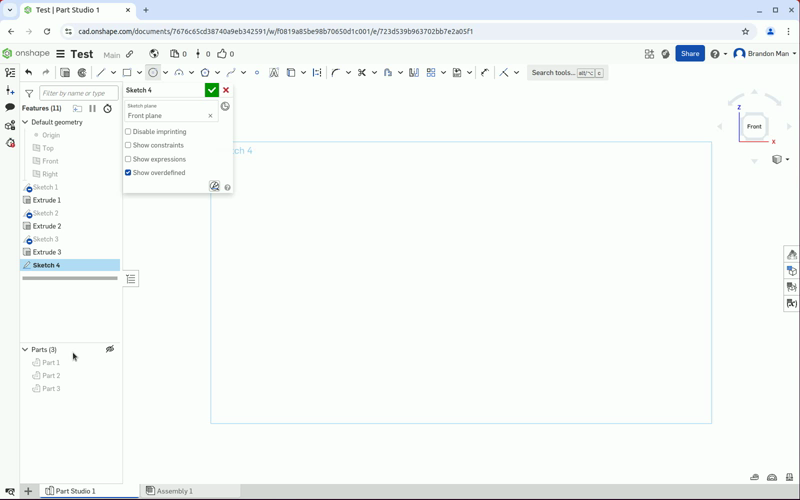
key_down(shift)
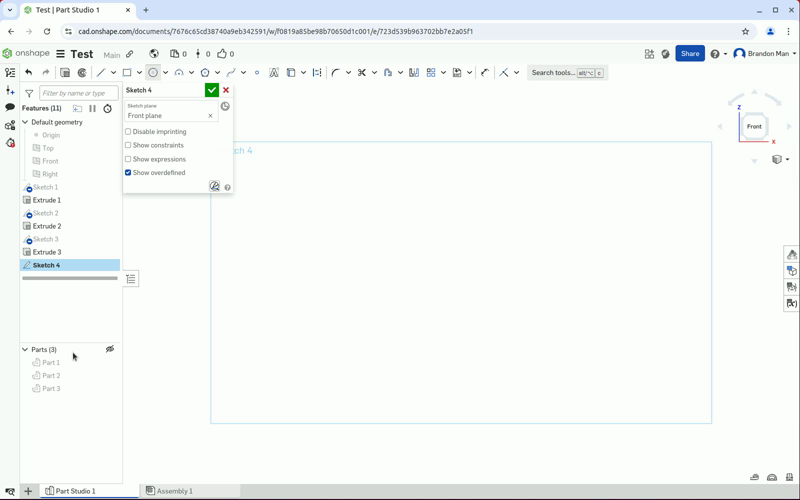
mouse_move(461, 282)
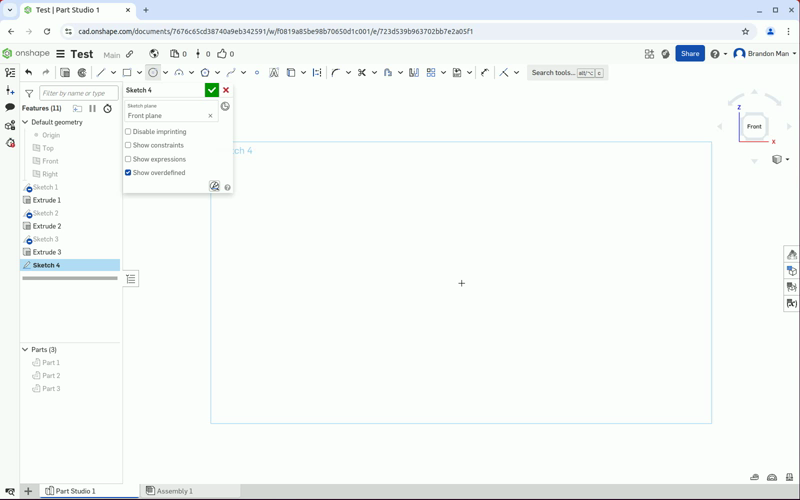
click(461, 282)
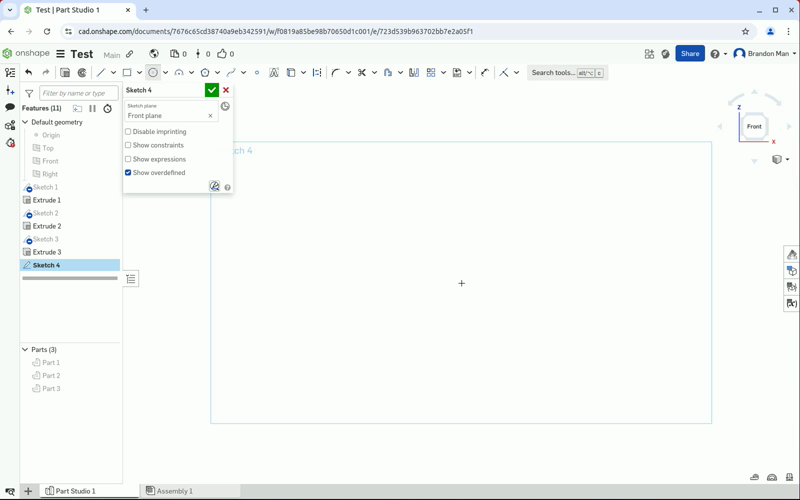
key_up(shift)
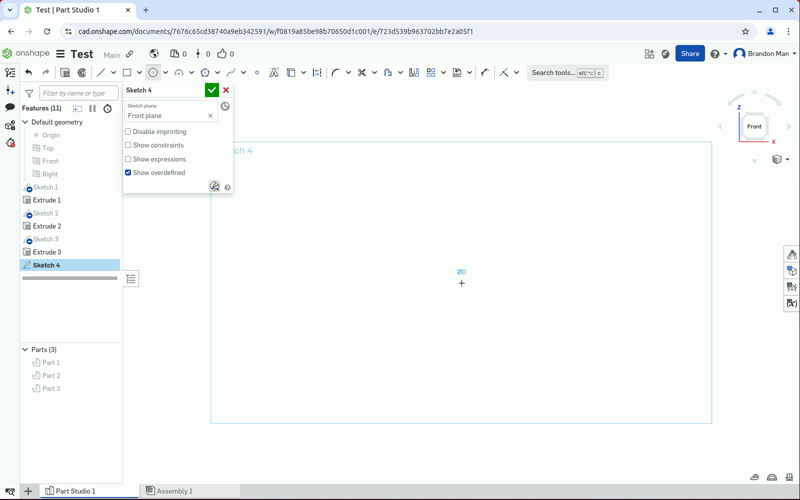
mouse_move(479, 282)
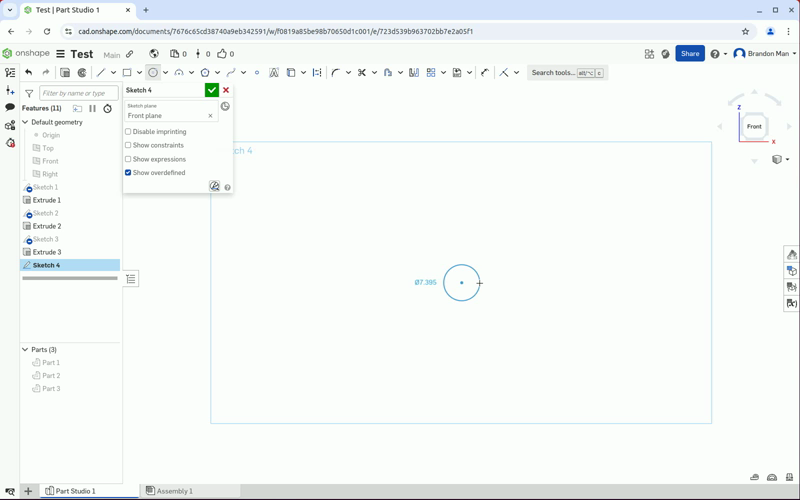
click(479, 282)
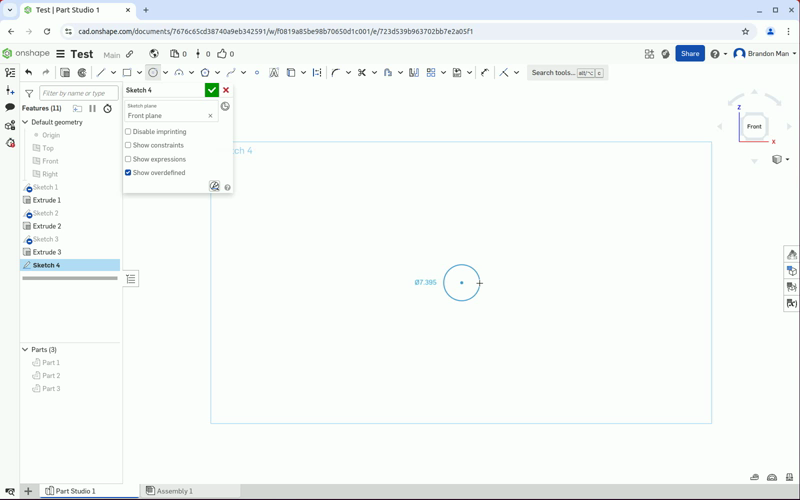
key(esc)
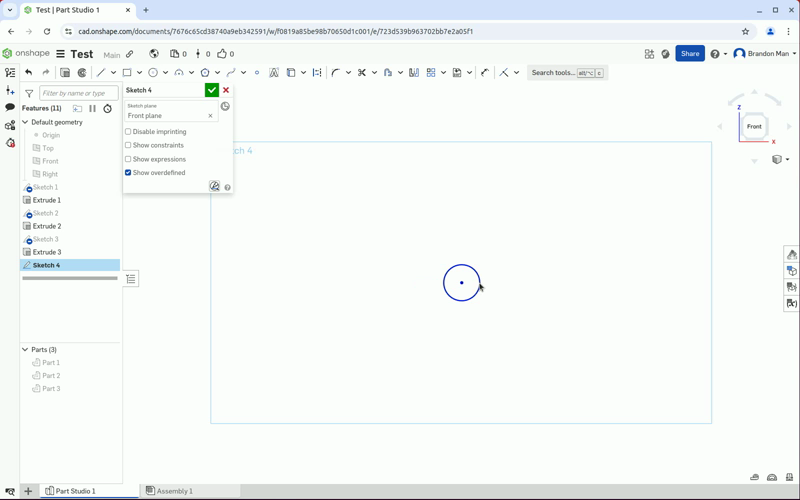
key(c)
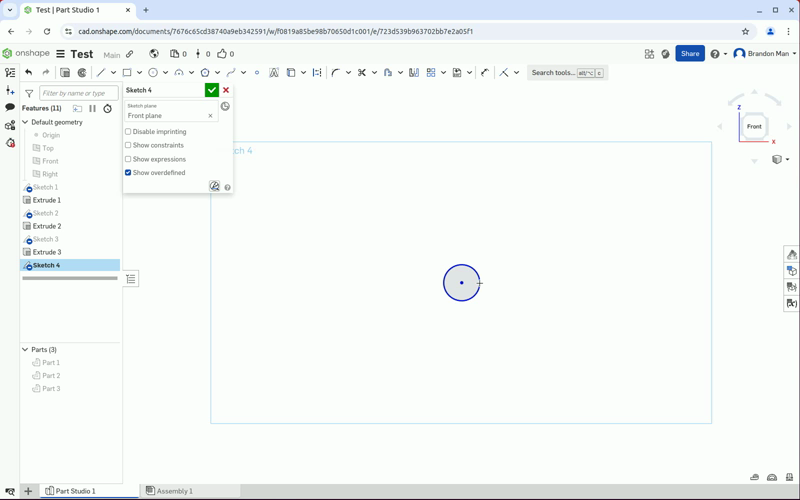
key_down(shift)
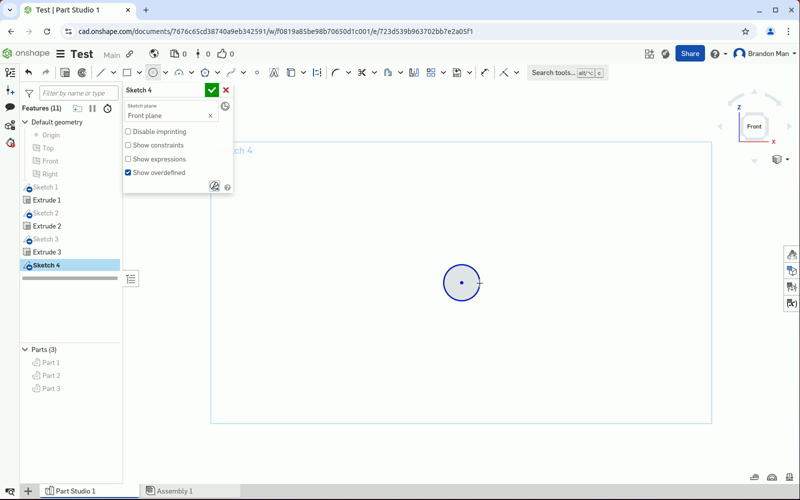
mouse_move(461, 282)
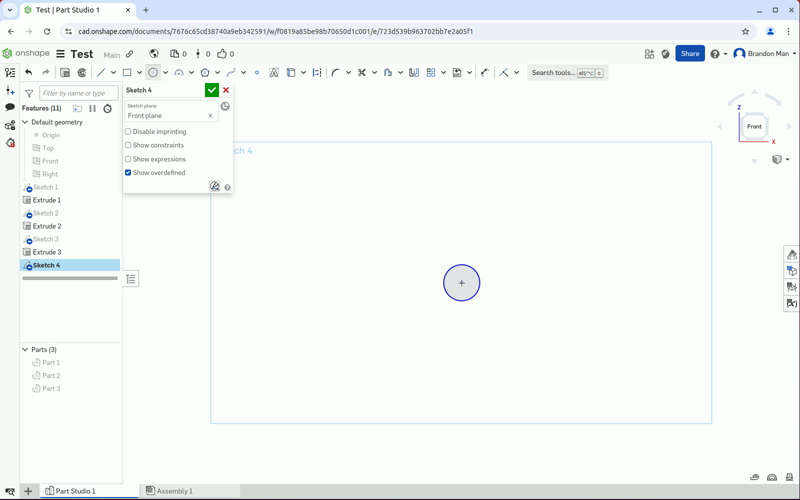
click(461, 282)
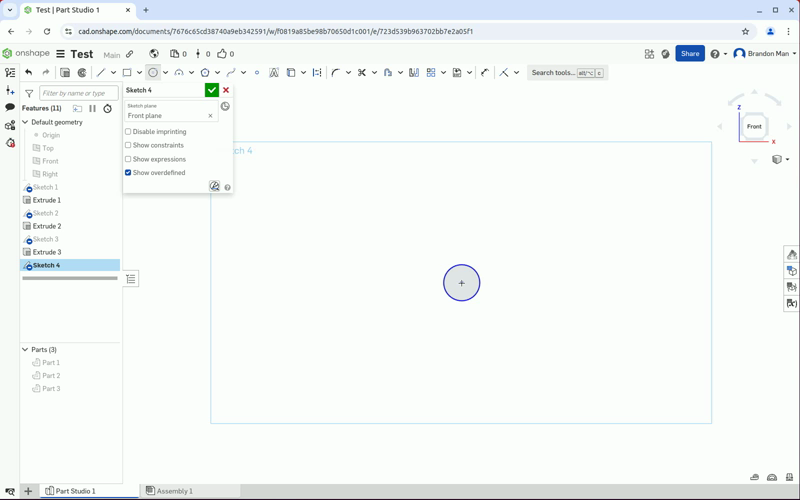
key_up(shift)
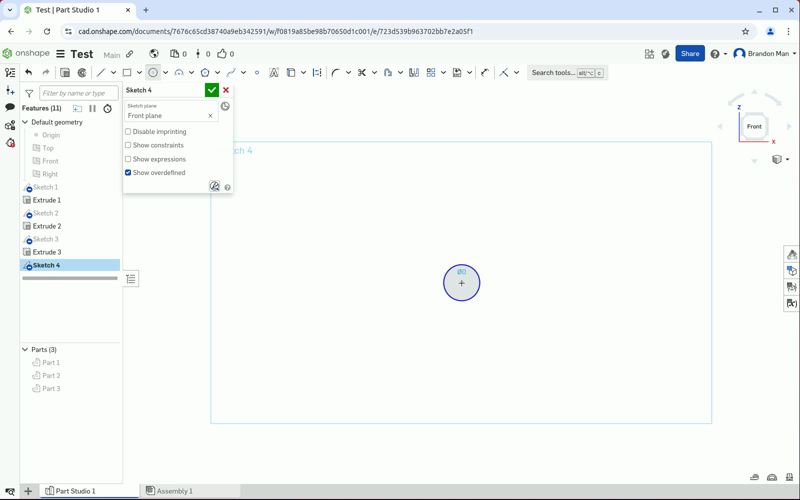
mouse_move(471, 282)
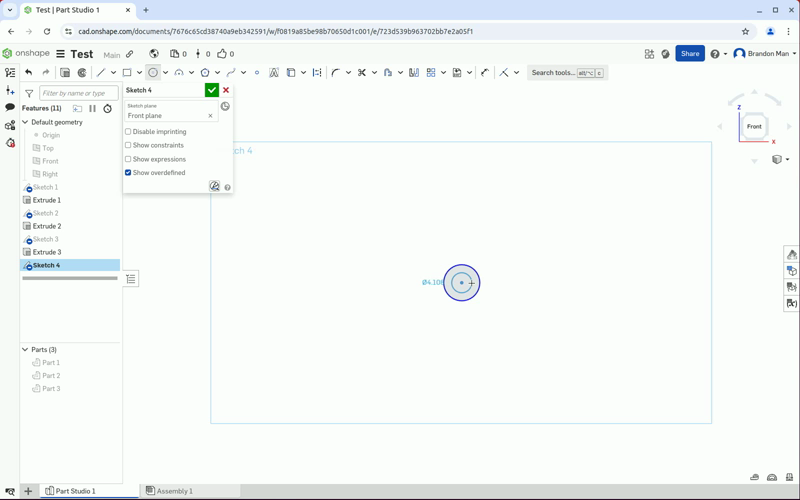
click(471, 282)
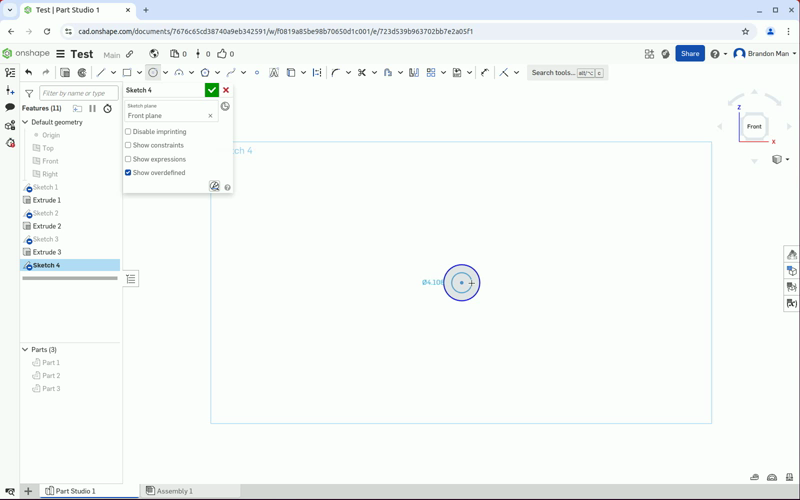
key(esc)
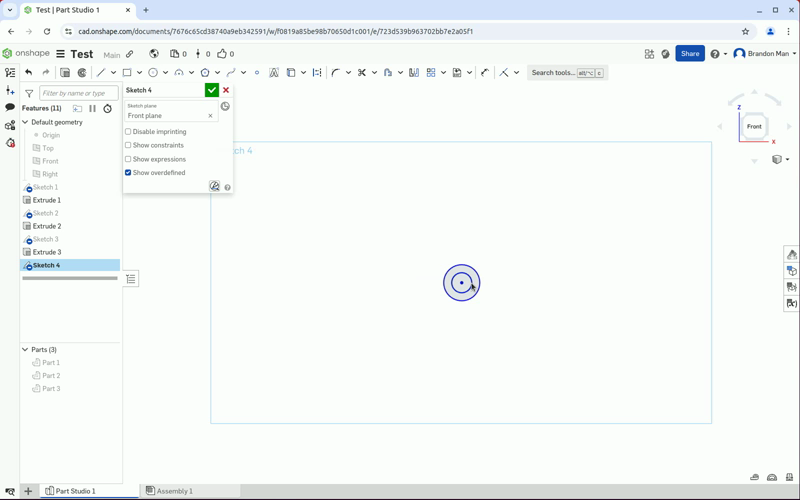
mouse_move(474, 279)
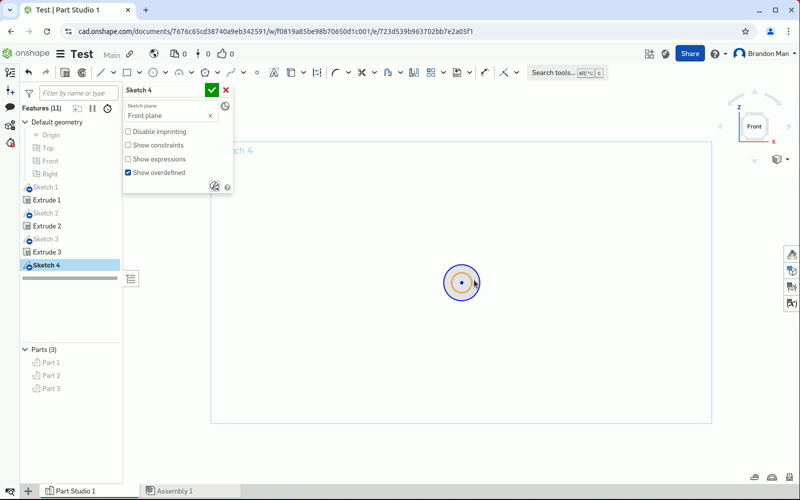
scroll(6)
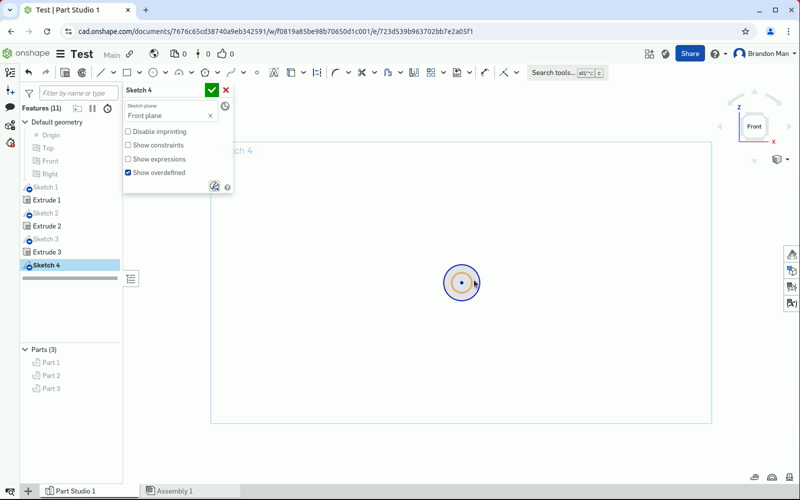
scroll(6)
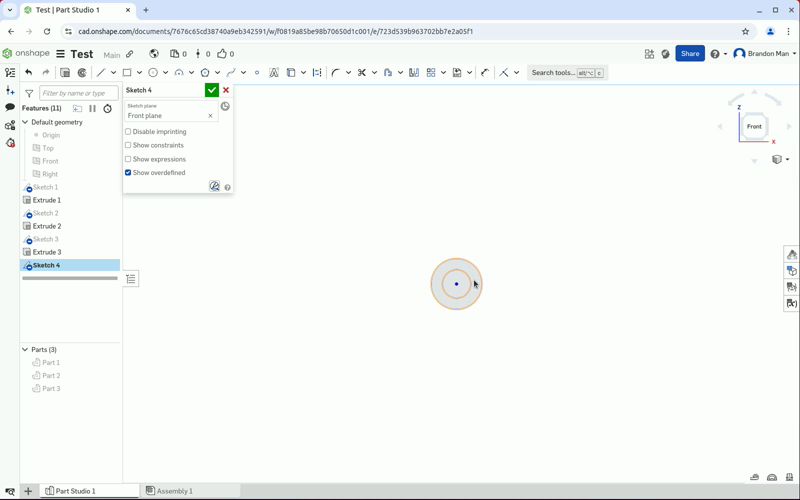
scroll(6)
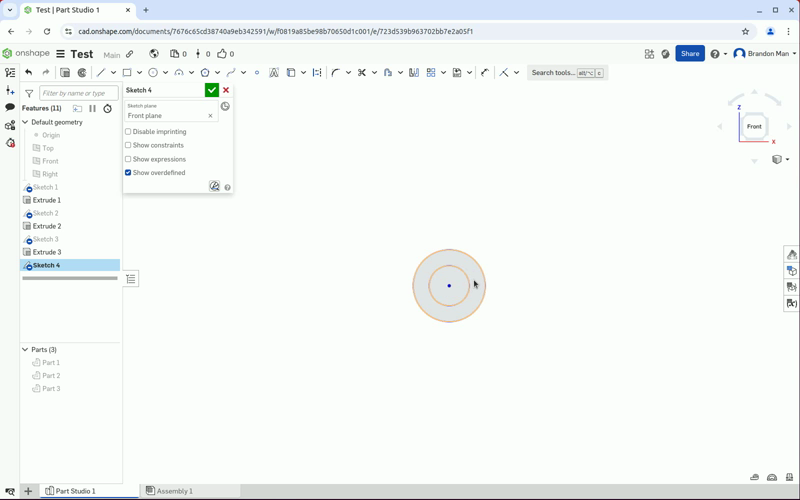
scroll(6)
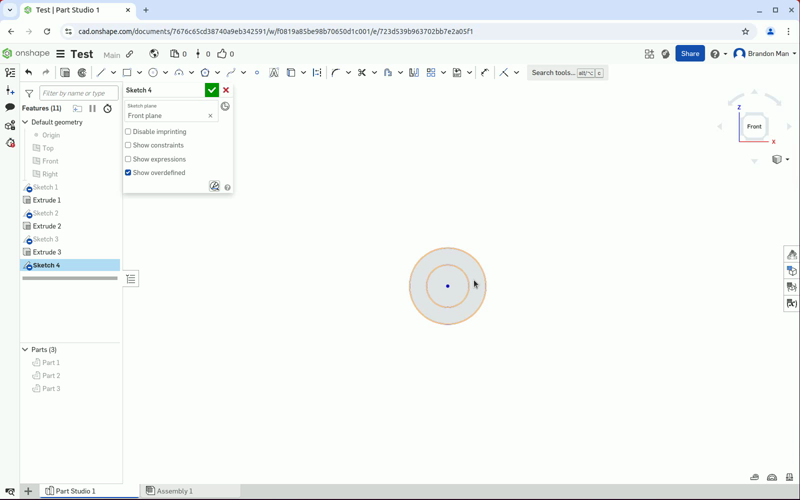
scroll(6)
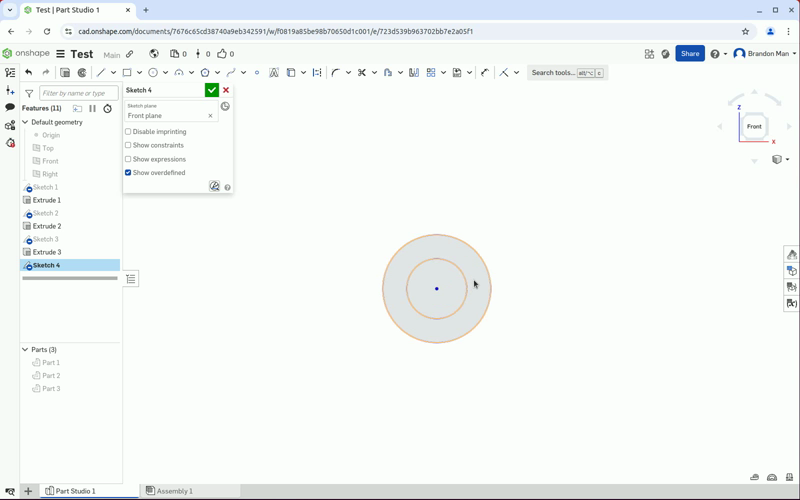
scroll(6)
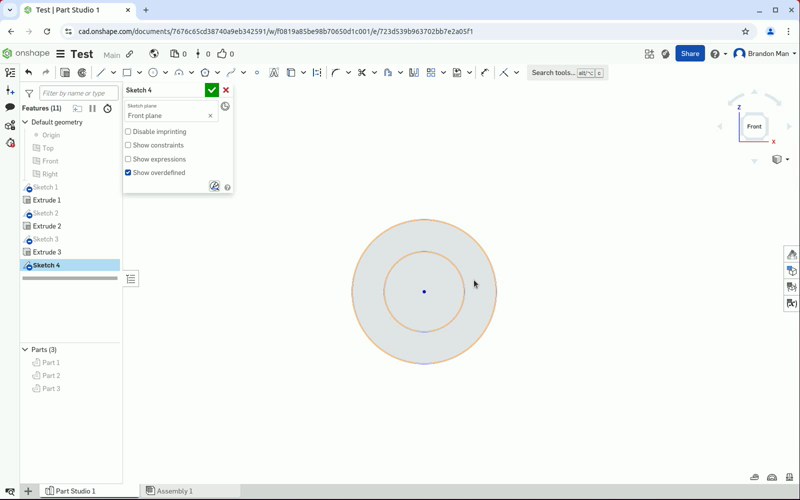
scroll(6)
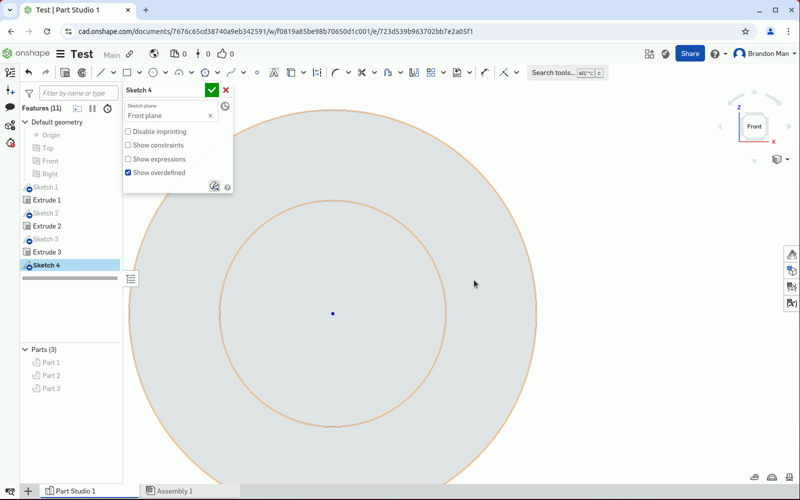
click(474, 279)
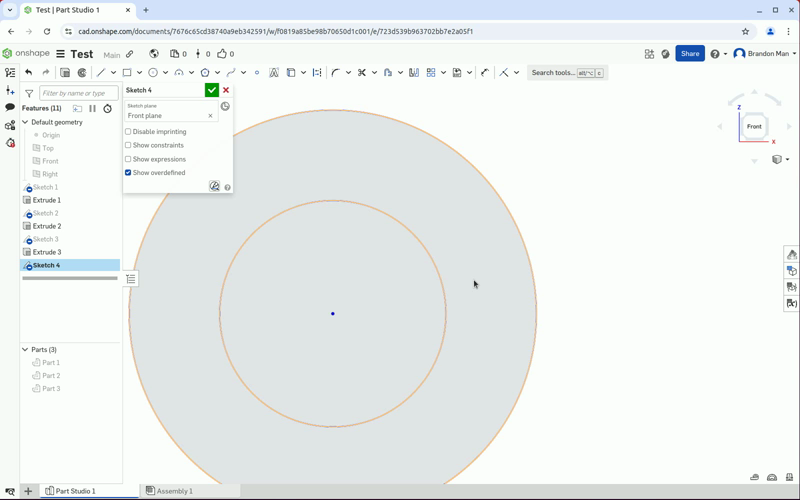
scroll(-6)
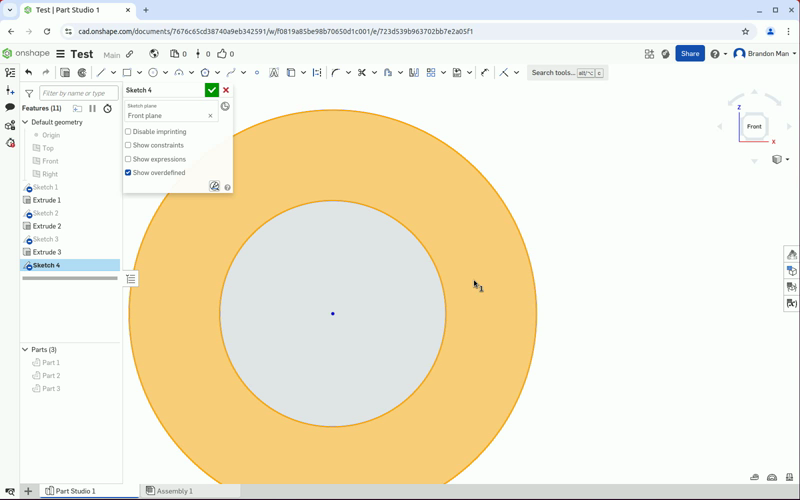
scroll(-6)
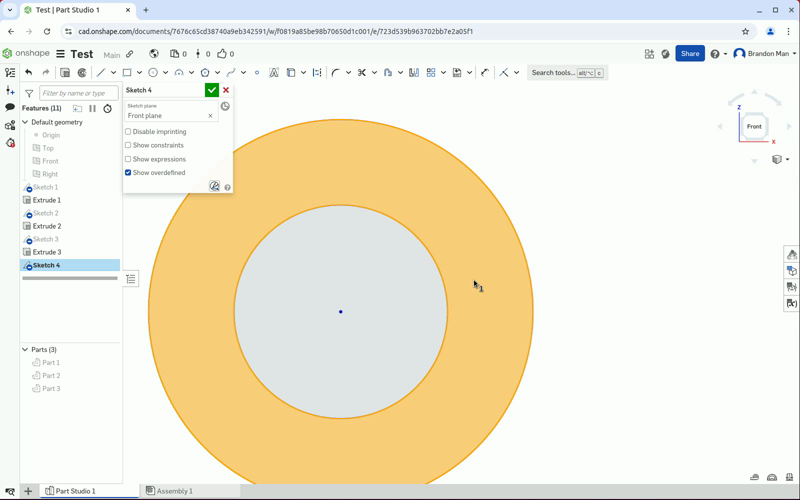
scroll(-6)
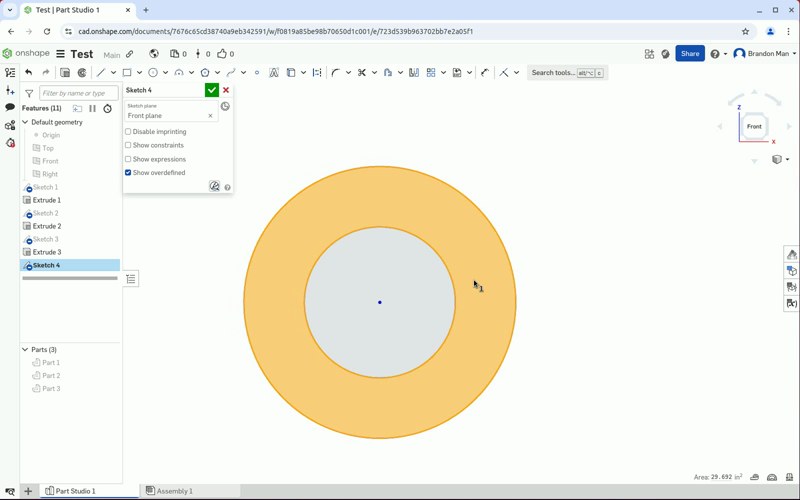
scroll(-6)
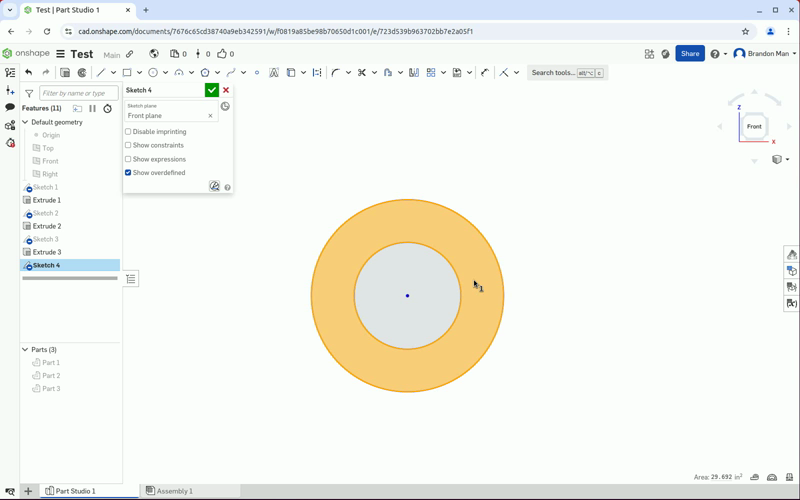
scroll(-6)
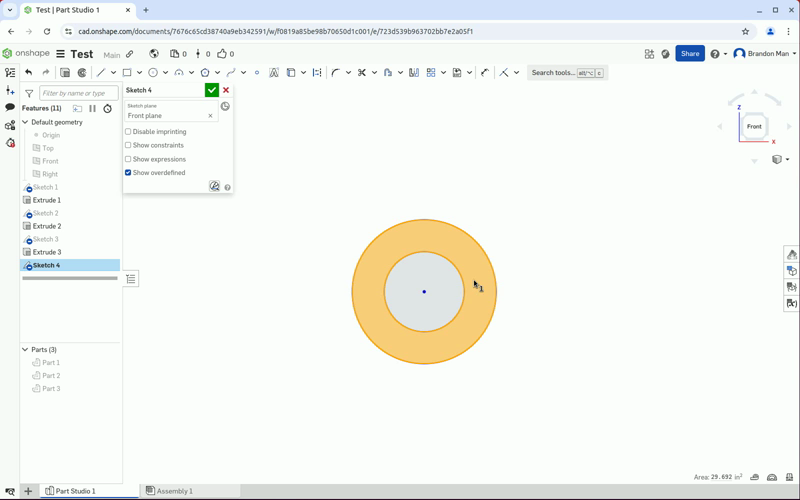
scroll(-6)
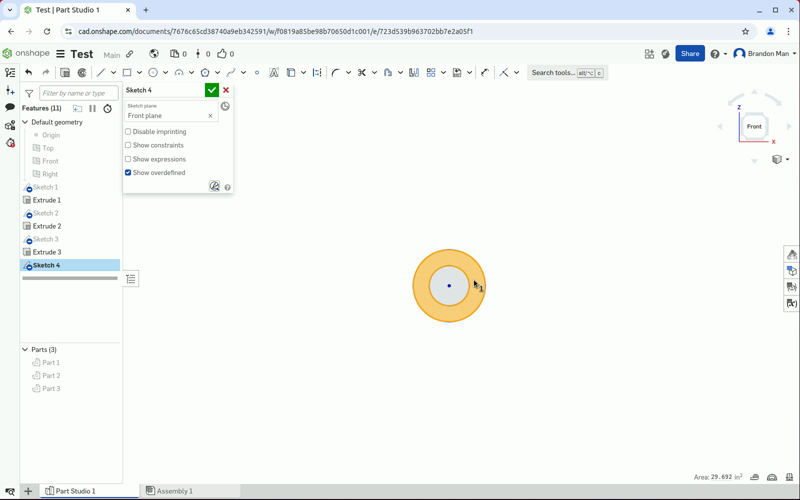
scroll(-6)
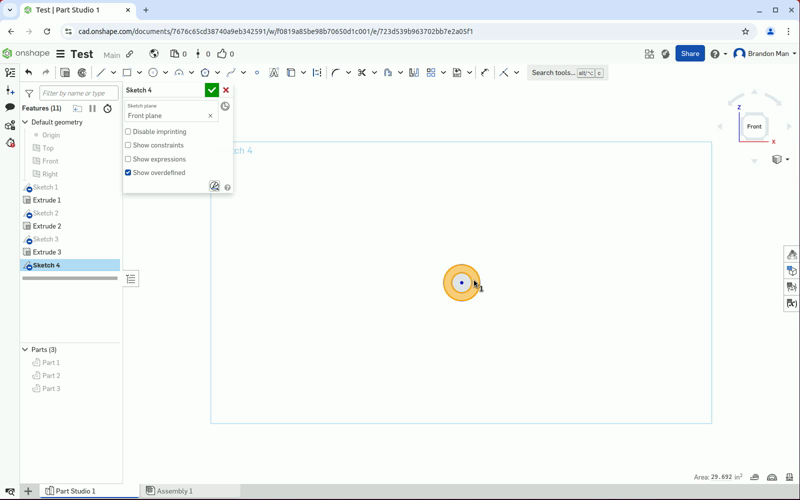
mouse_move(73, 352)
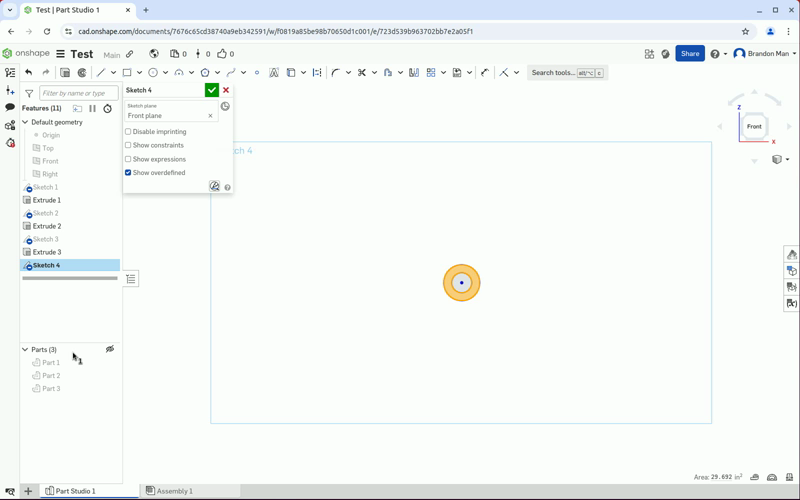
key(shift+y)
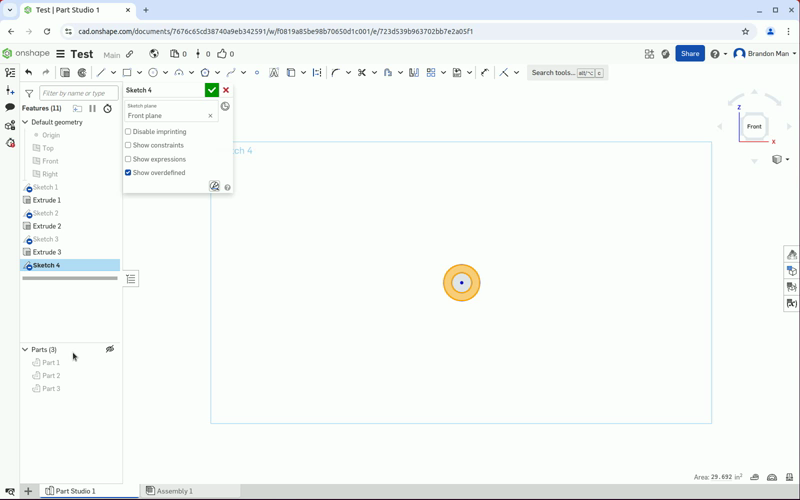
key(shift+e)
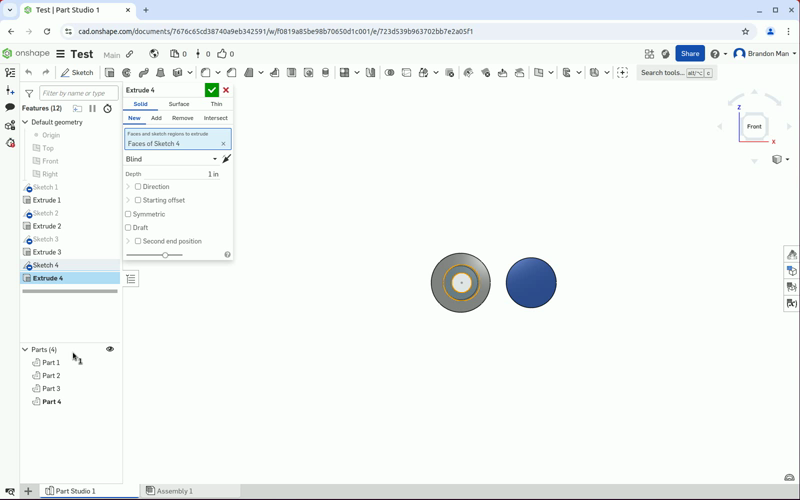
mouse_move(143, 106)
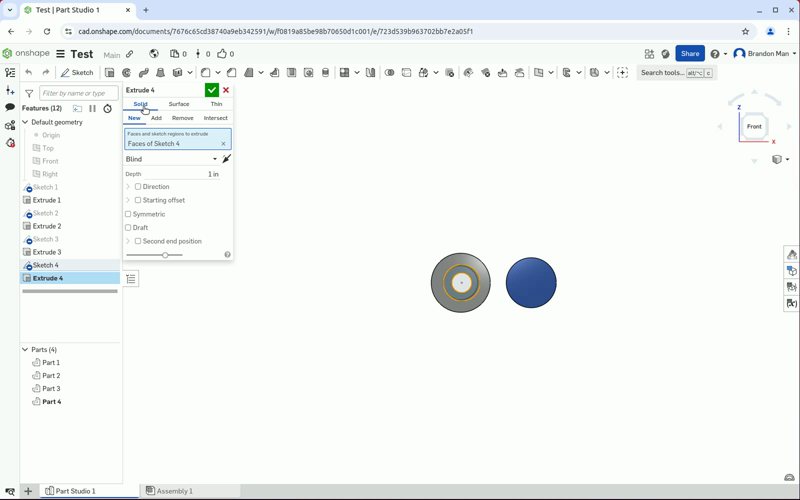
click(143, 106)
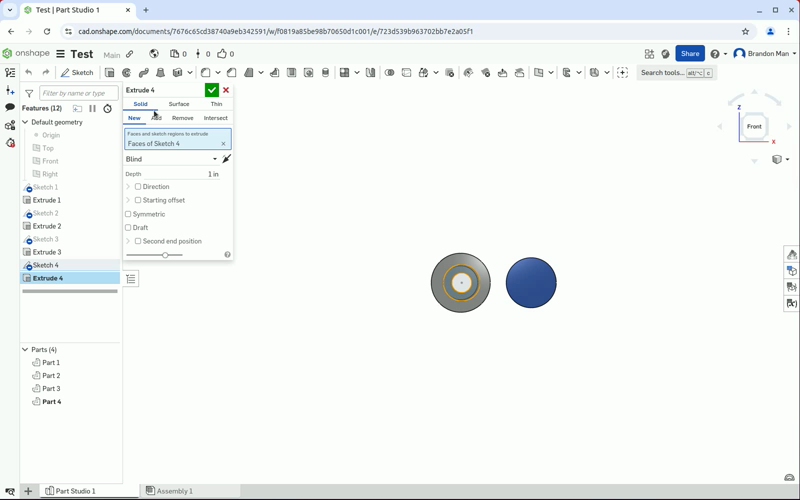
mouse_move(186, 120)
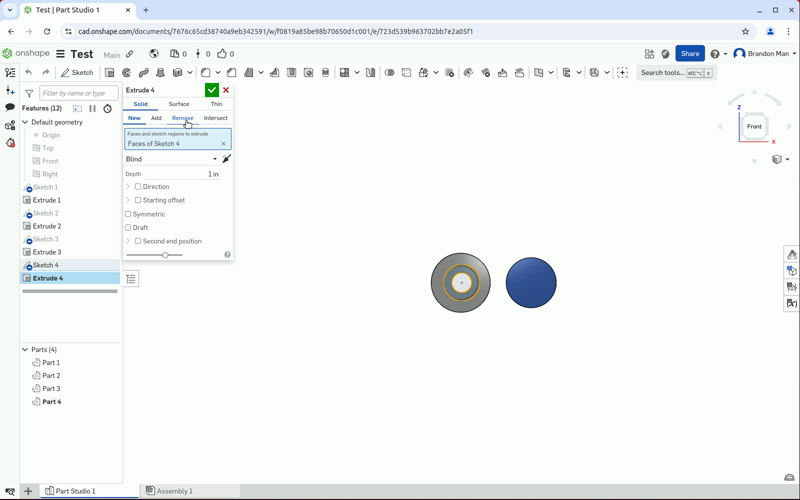
click(186, 120)
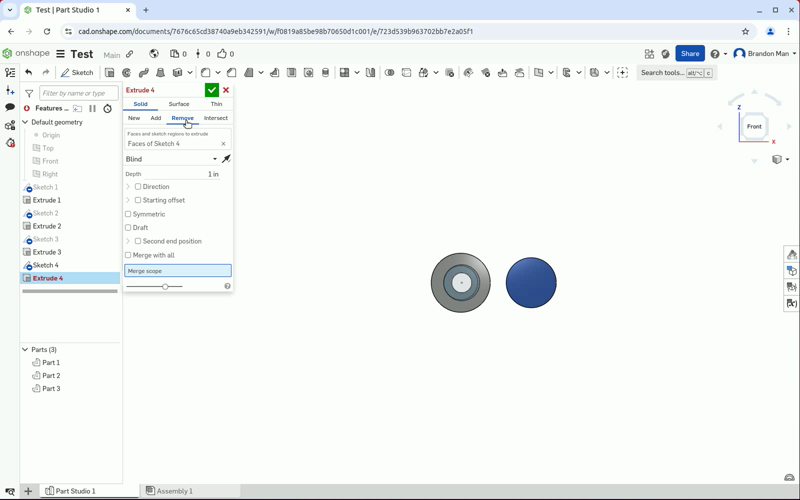
key(tab, 4)
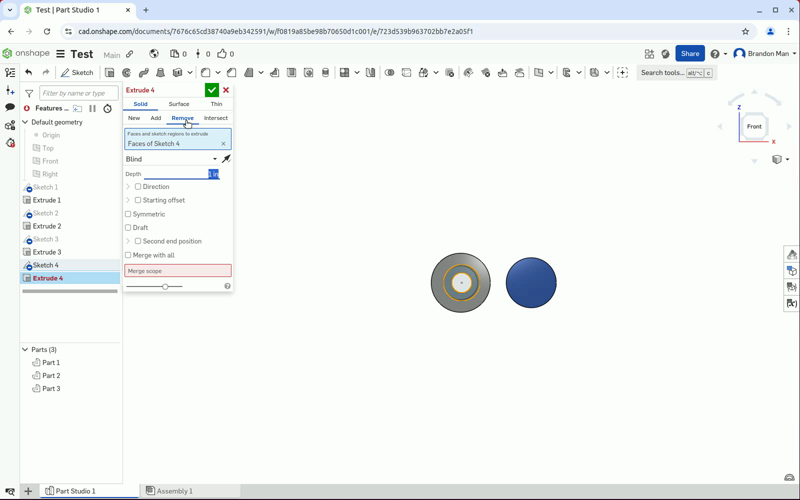
text(-2.166)
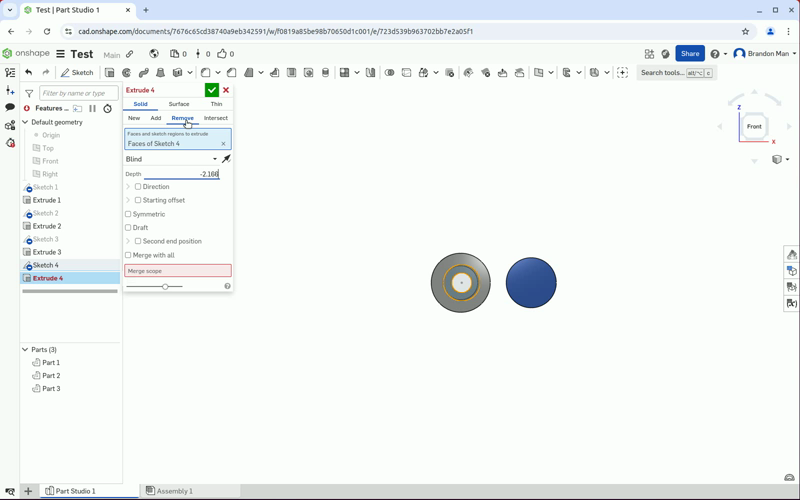
key(tab, 6)
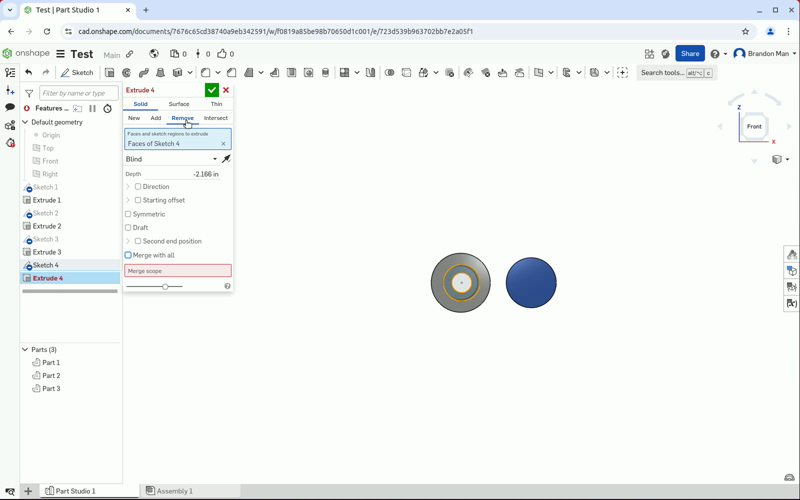
key(space)
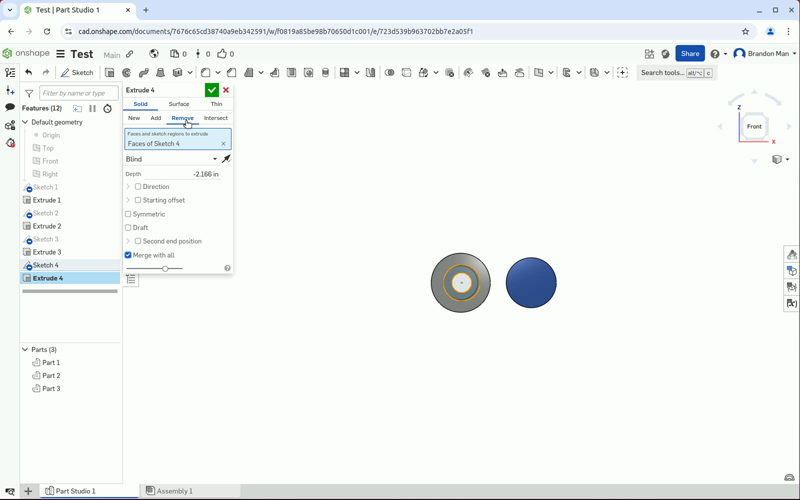
key(enter)
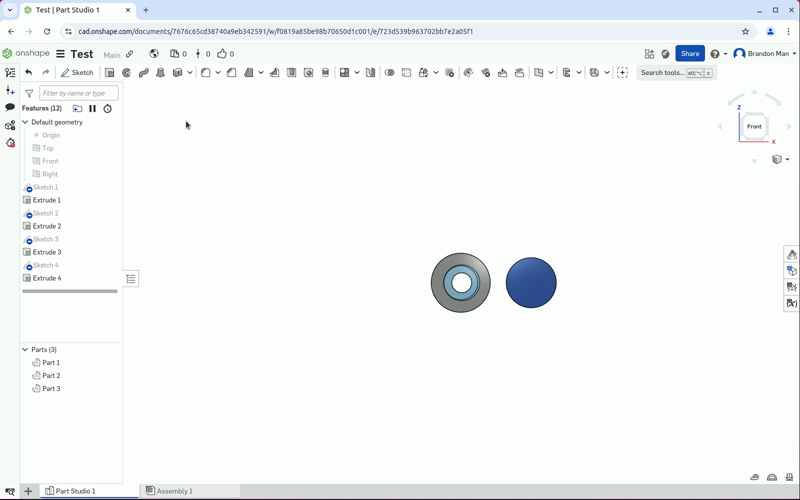
key(shift+h)
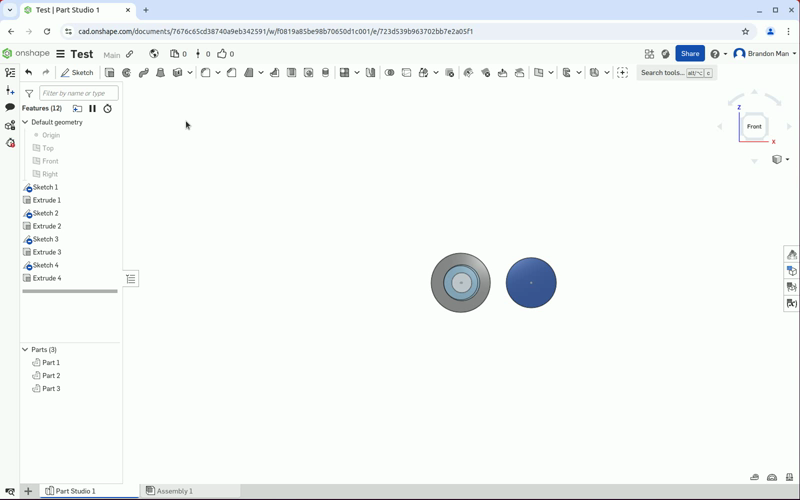
key(shift+h)
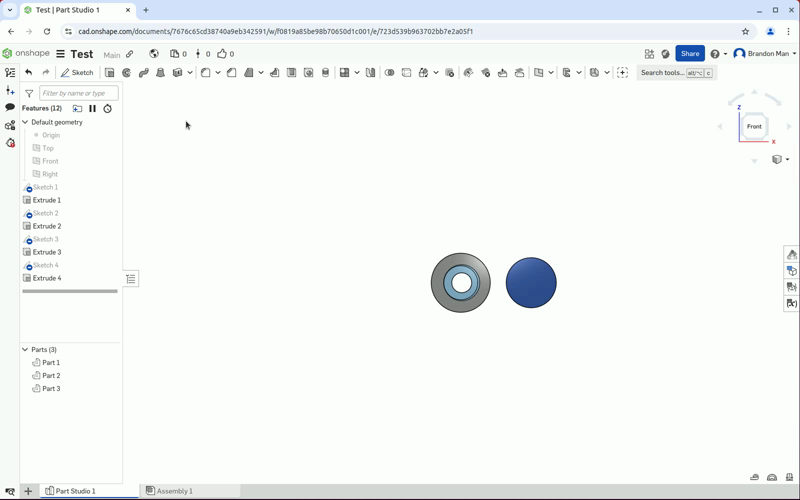
mouse_move(73, 189)
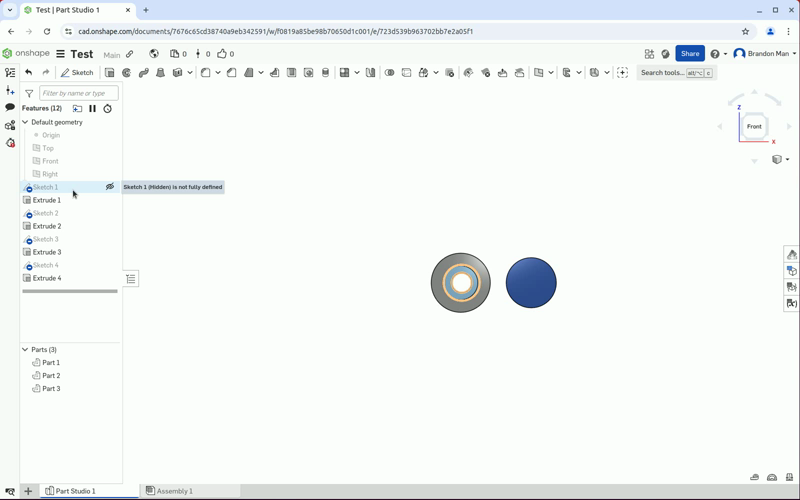
click(73, 189)
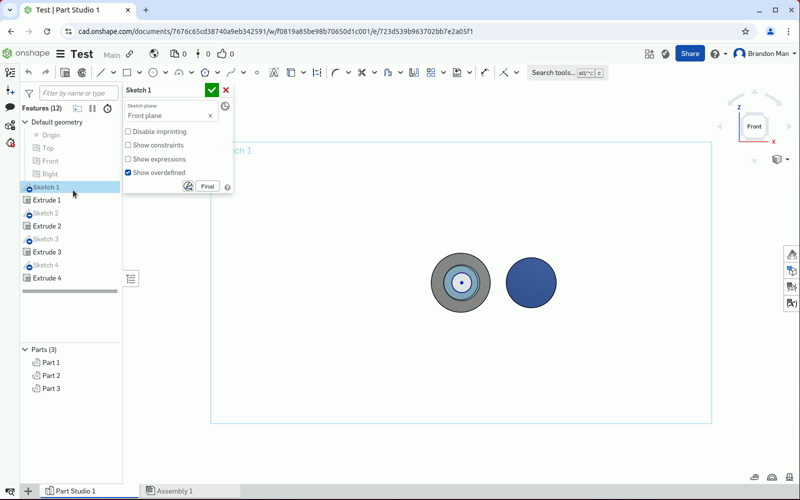
mouse_move(229, 92)
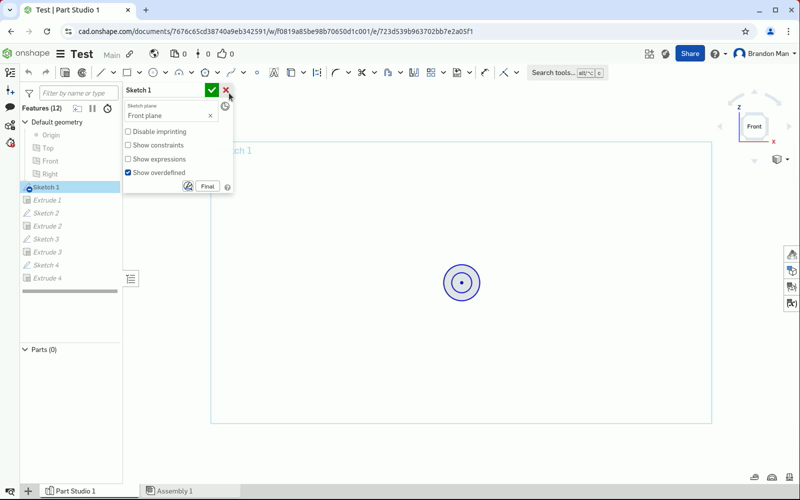
click(229, 92)
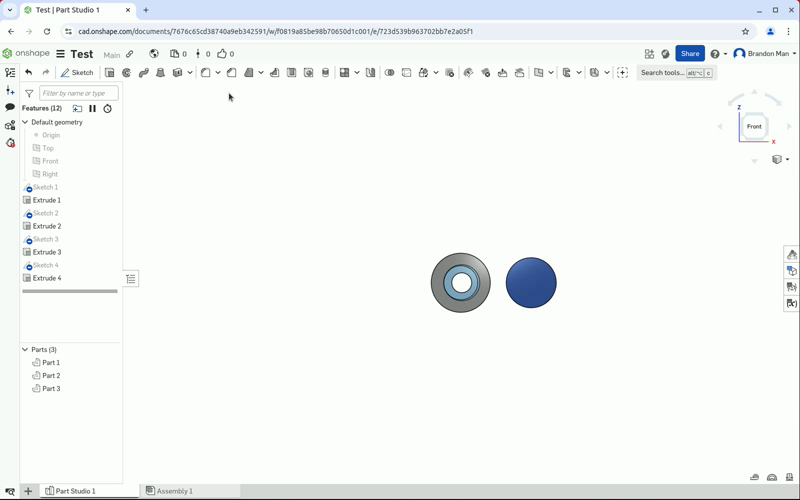
mouse_move(541, 75)
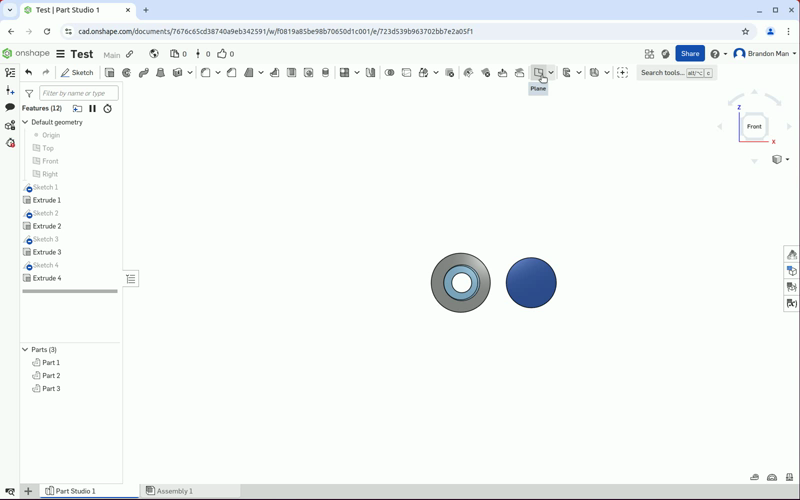
click(541, 75)
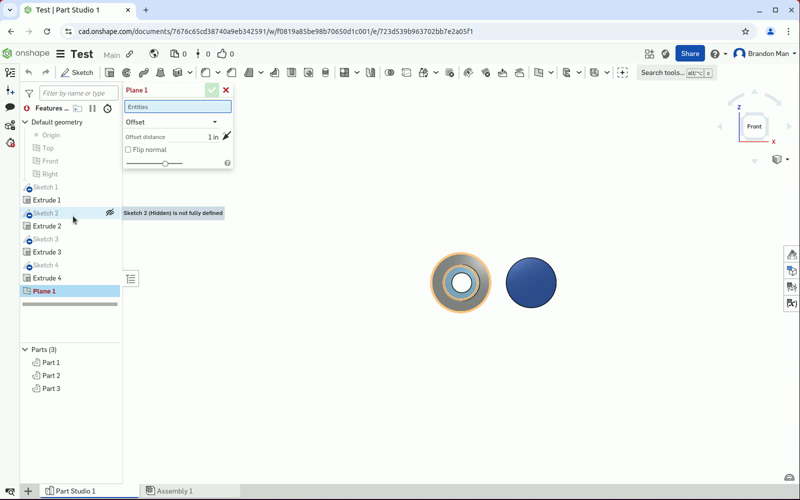
scroll(3)
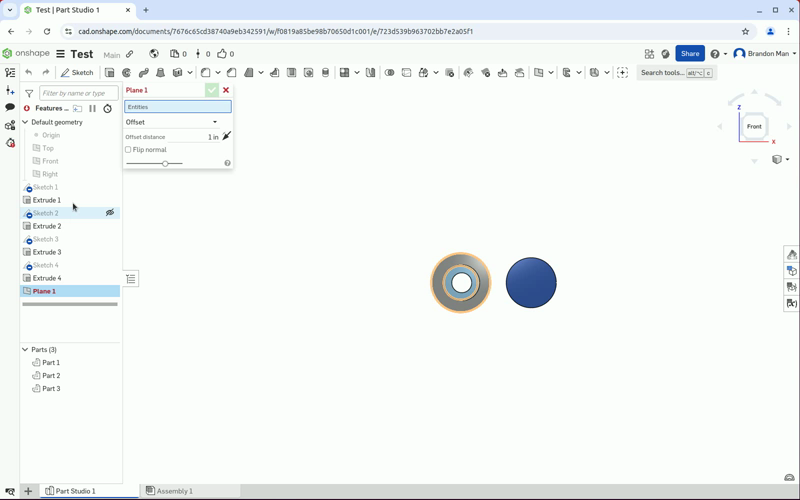
mouse_move(73, 163)
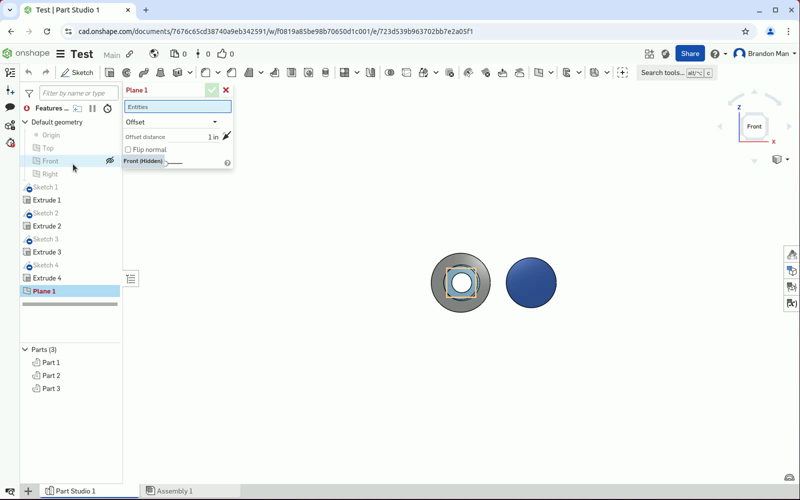
click(73, 163)
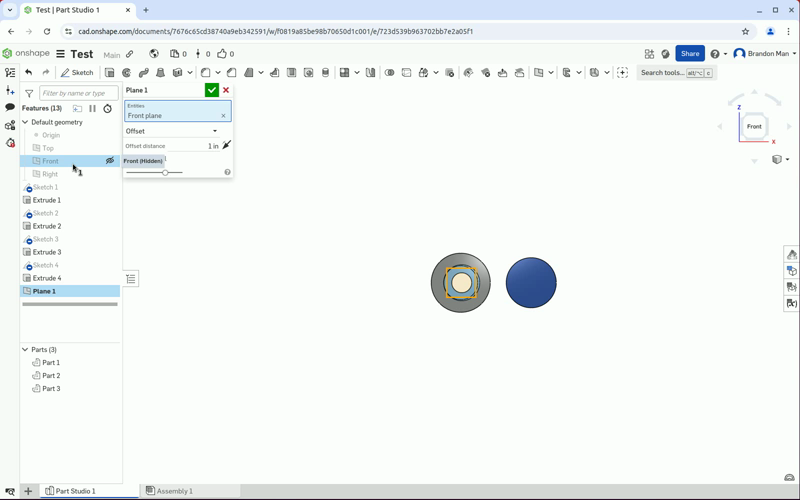
key(tab, 2)
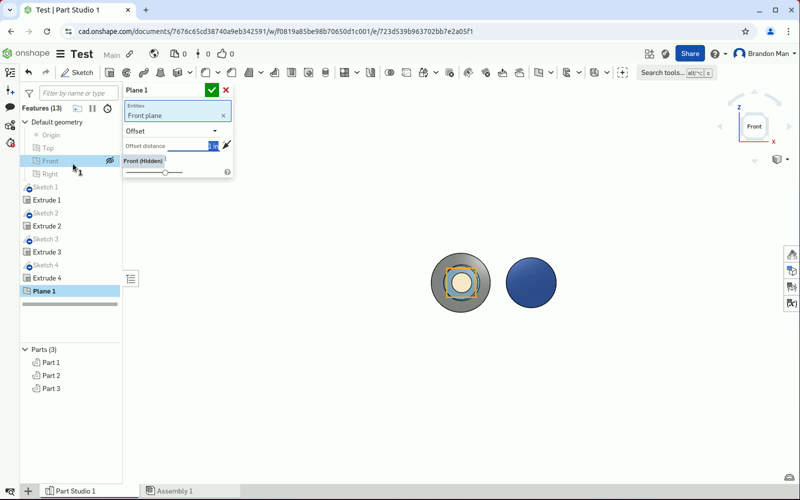
text(23.108)
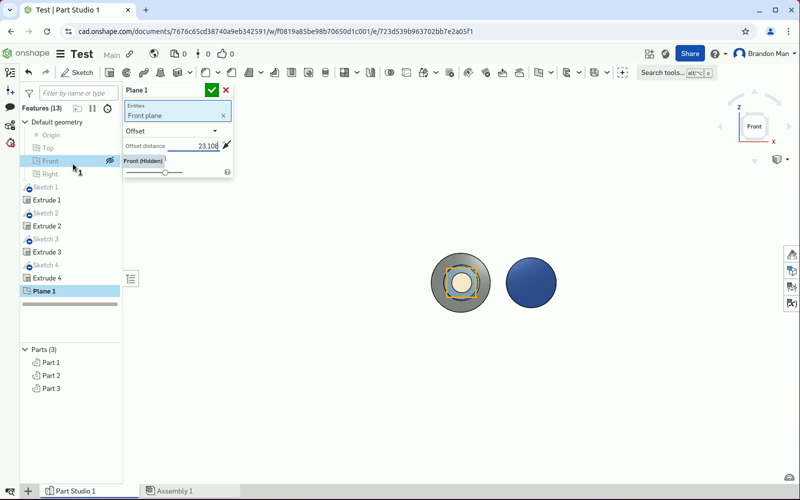
key(enter, 2)
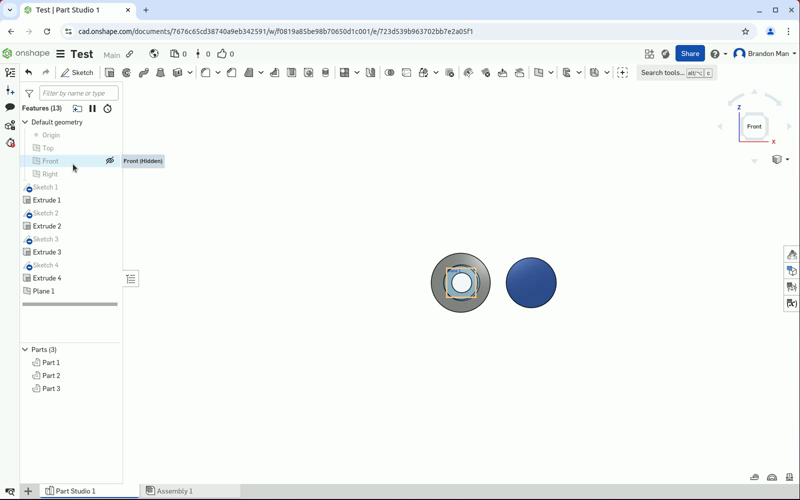
key(shift+s)
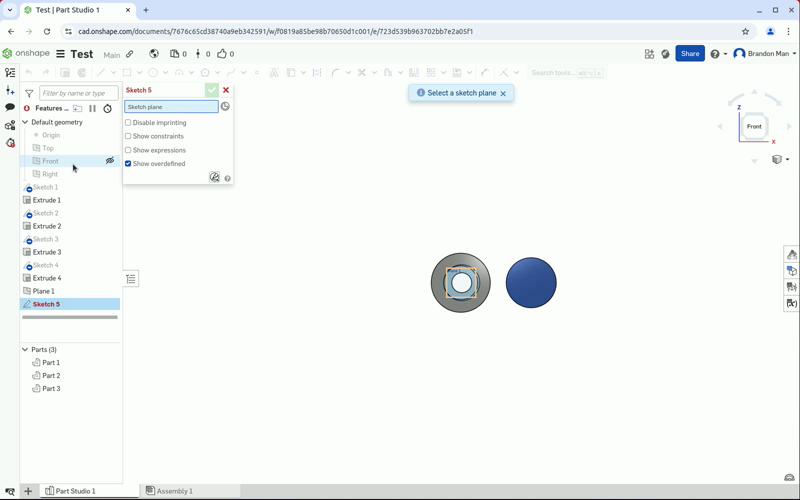
mouse_move(73, 293)
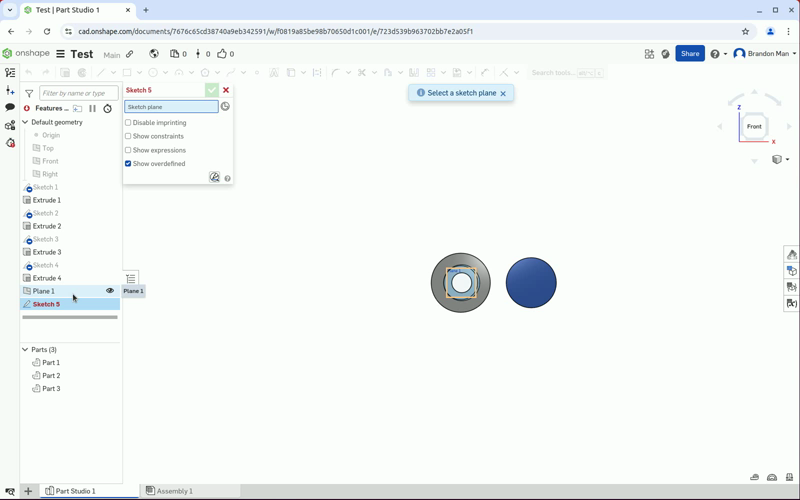
click(73, 293)
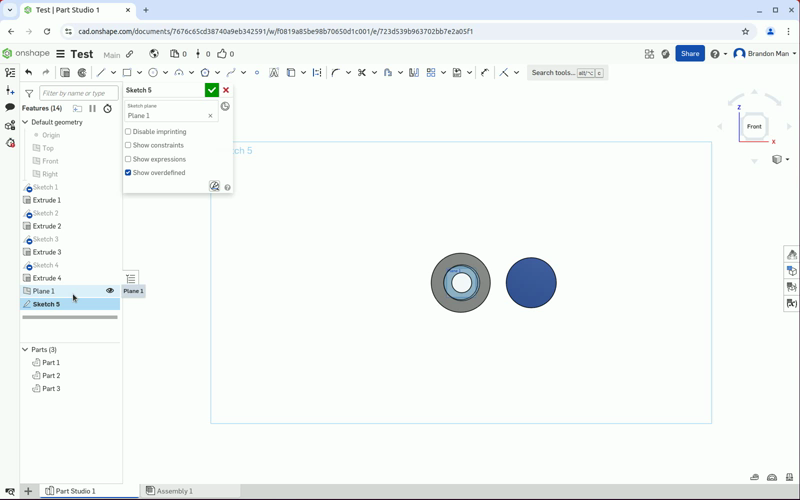
mouse_move(73, 352)
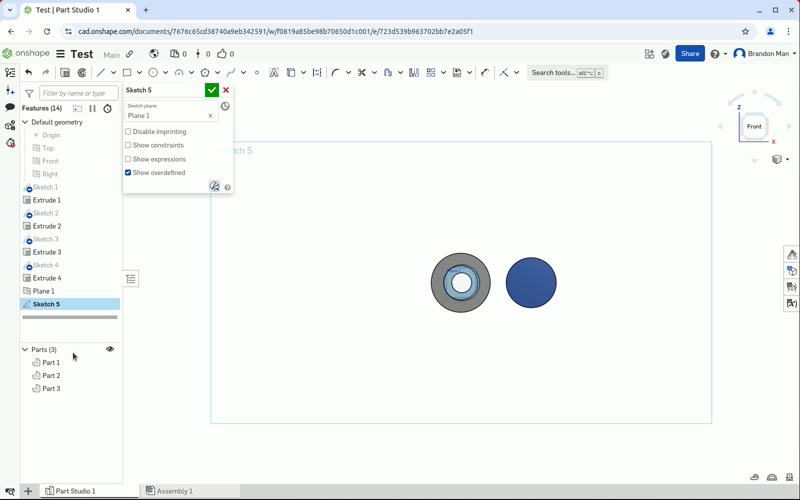
key(y)
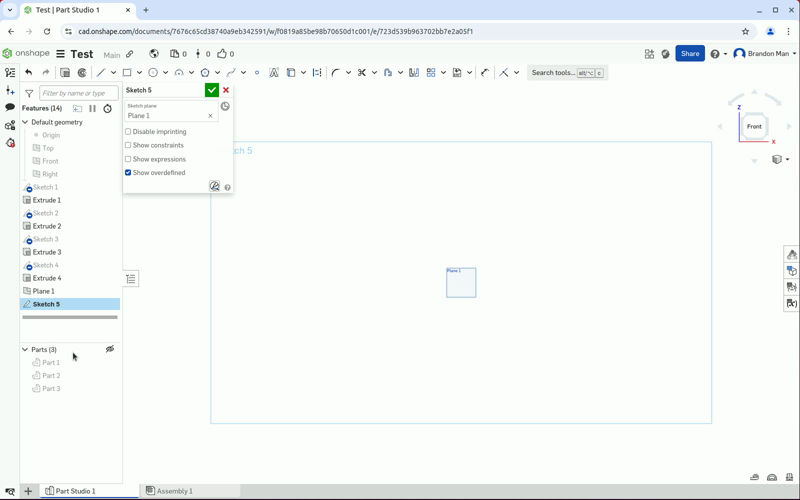
key(c)
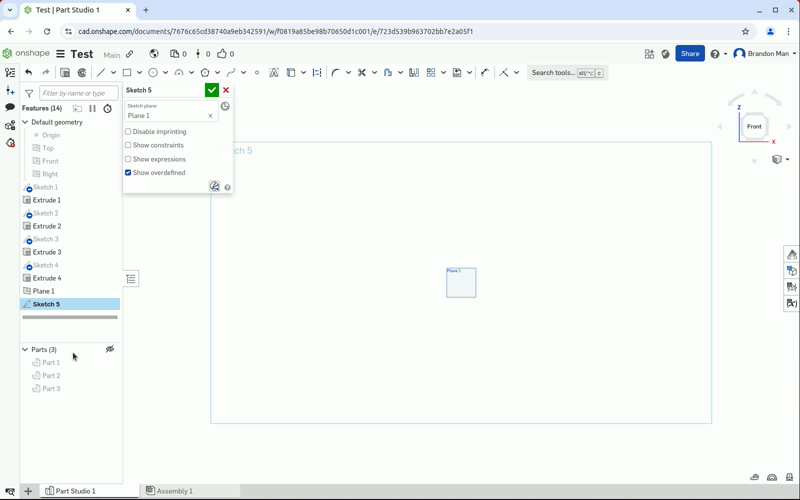
key_down(shift)
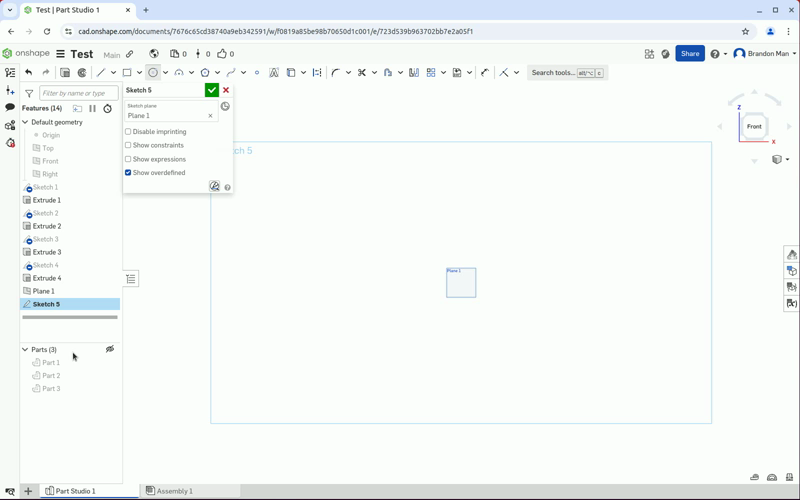
mouse_move(461, 282)
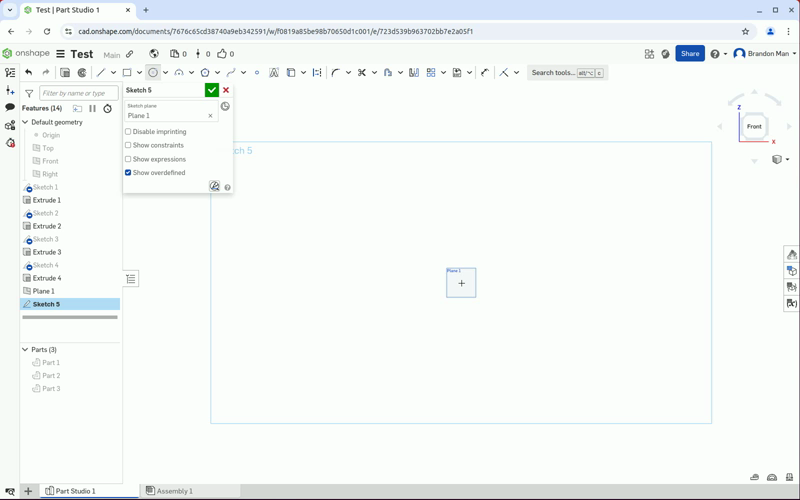
click(461, 282)
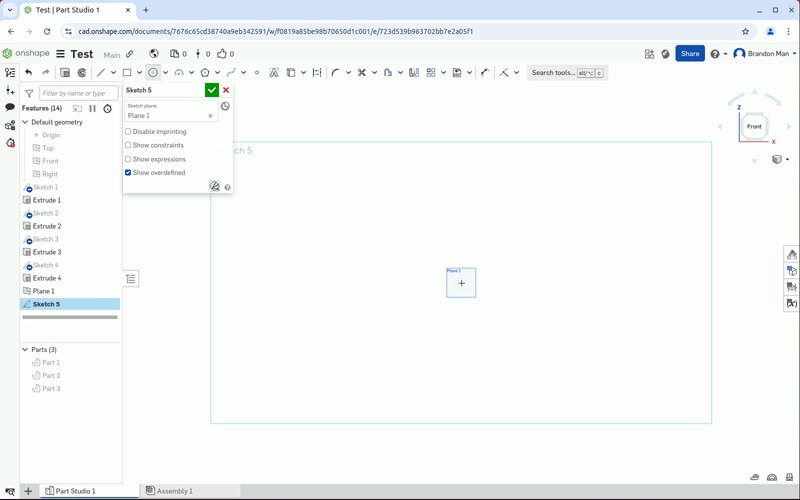
key_up(shift)
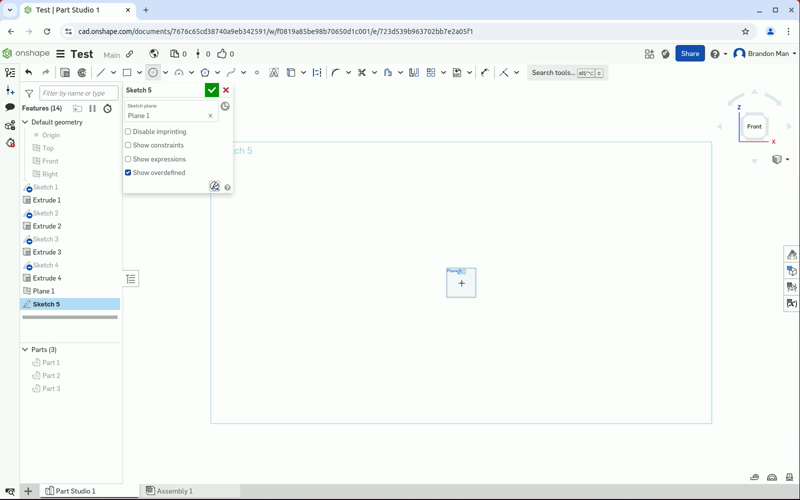
mouse_move(479, 282)
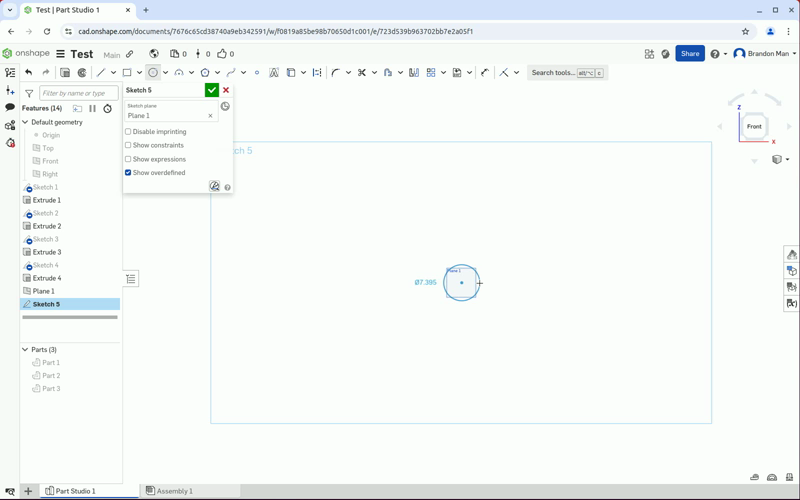
click(479, 282)
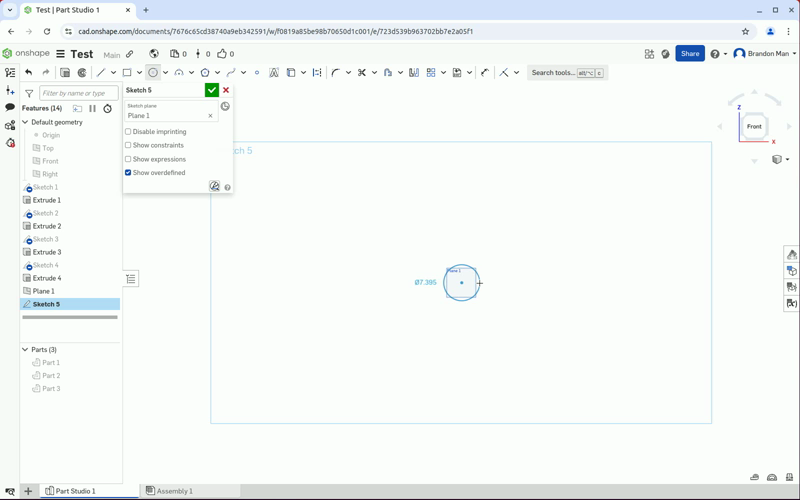
key(esc)
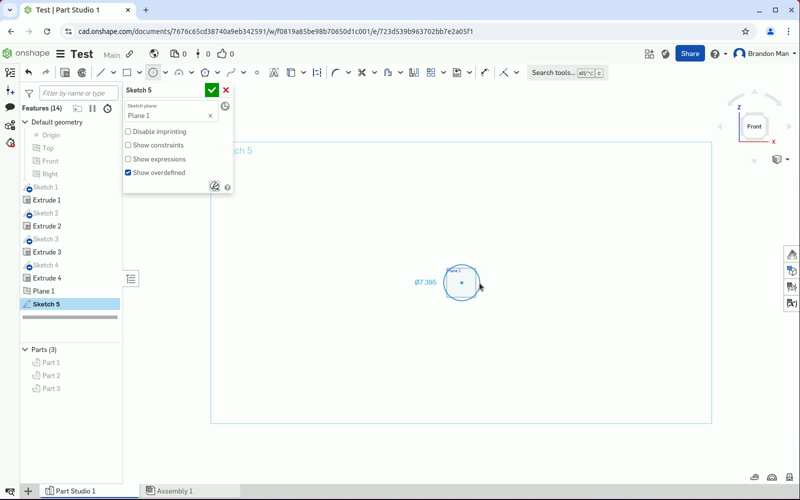
key(c)
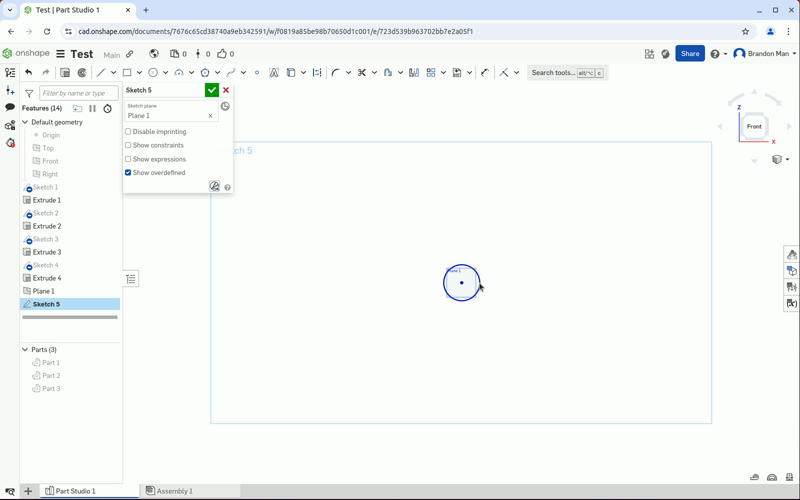
key_down(shift)
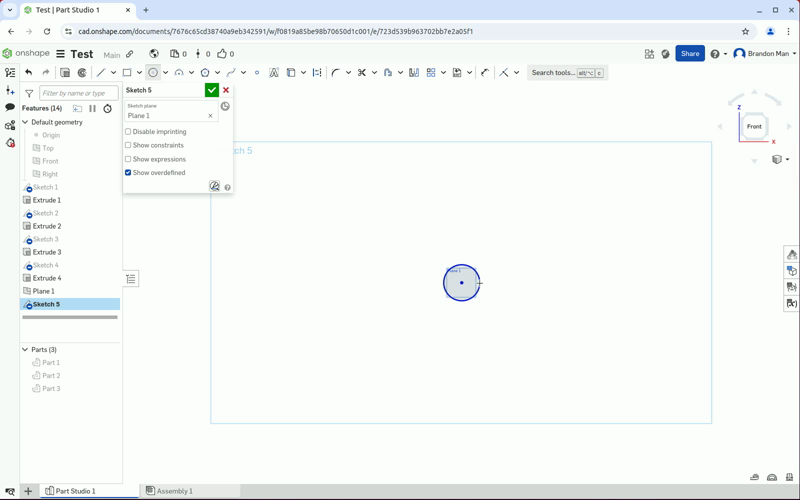
mouse_move(461, 282)
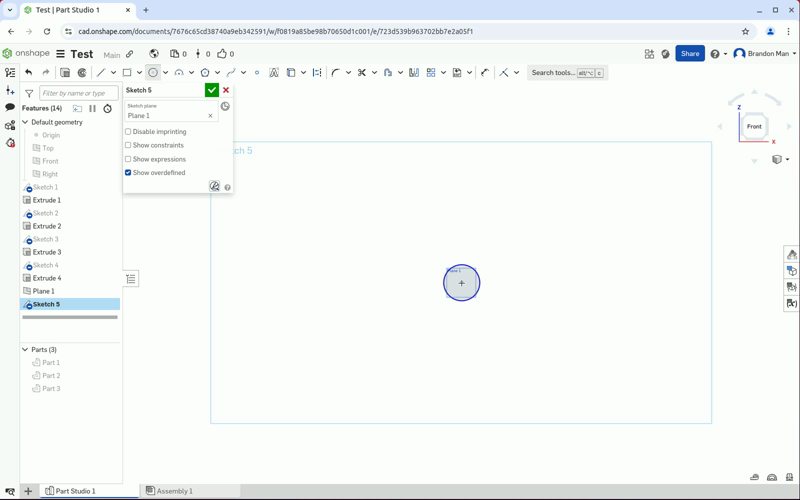
click(461, 282)
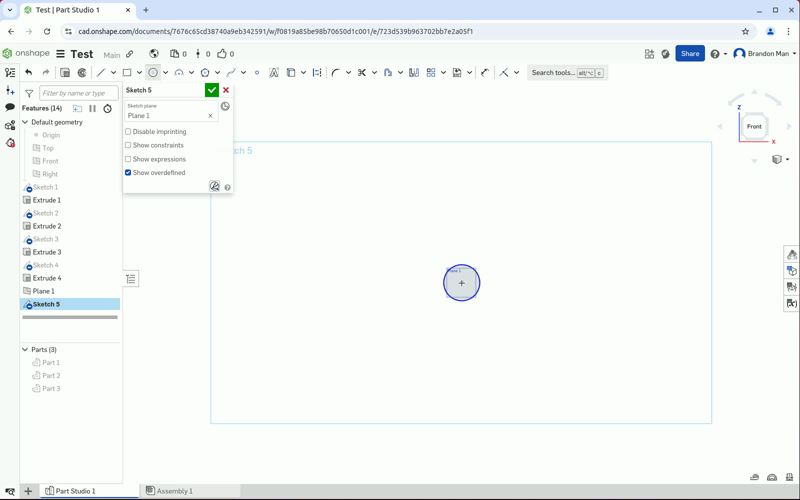
key_up(shift)
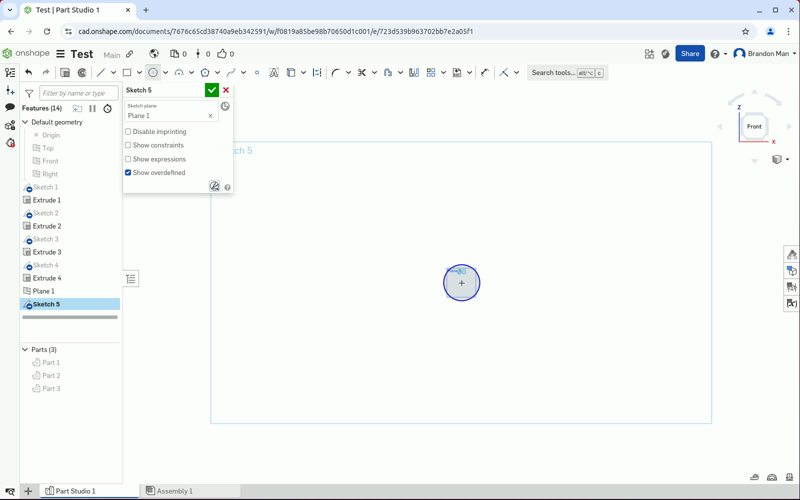
mouse_move(471, 282)
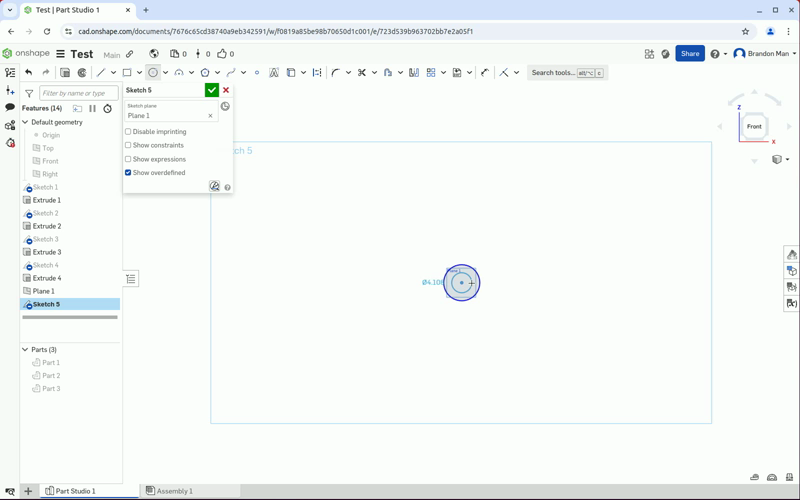
click(471, 282)
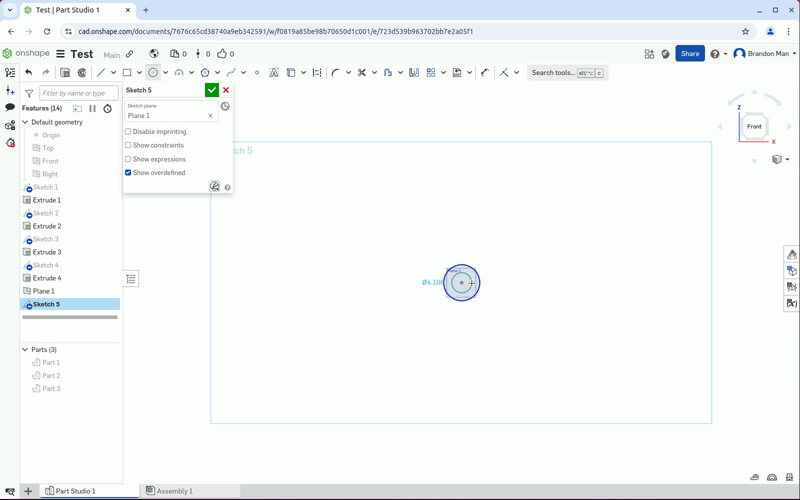
key(esc)
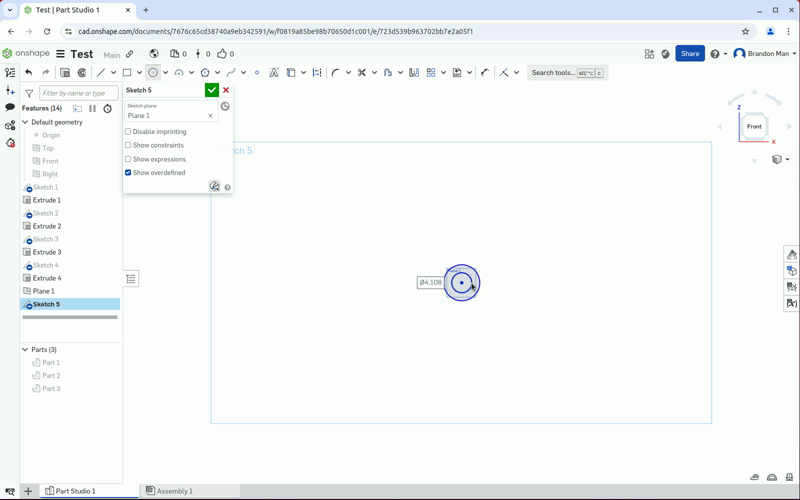
mouse_move(449, 294)
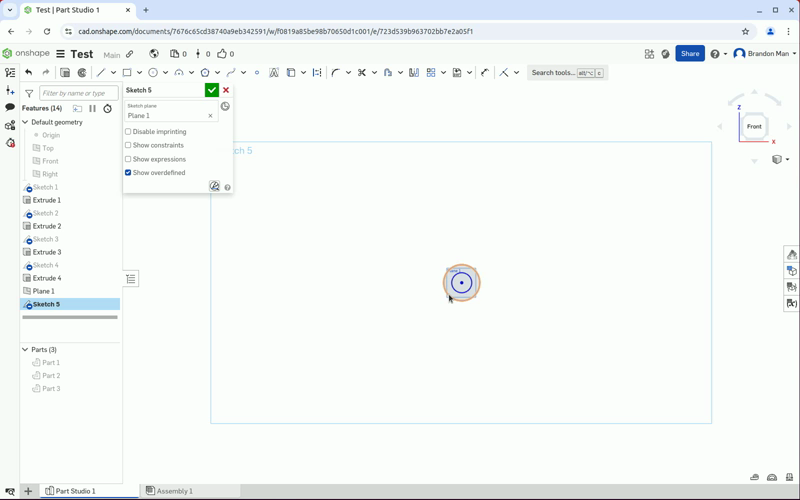
scroll(6)
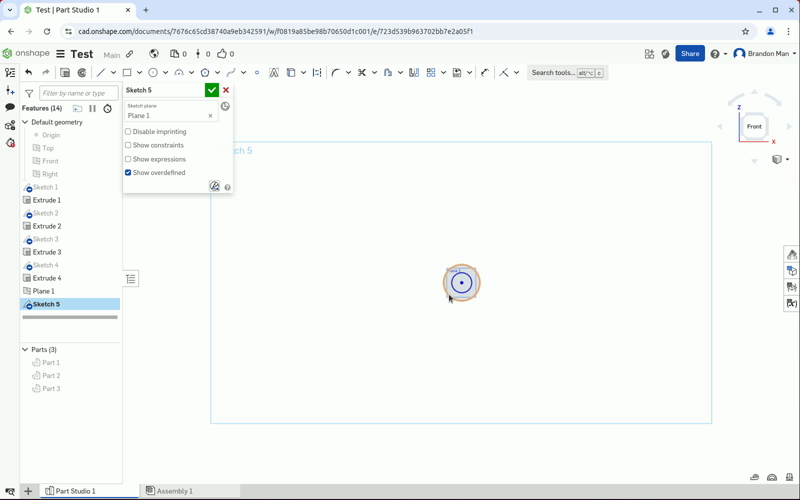
scroll(6)
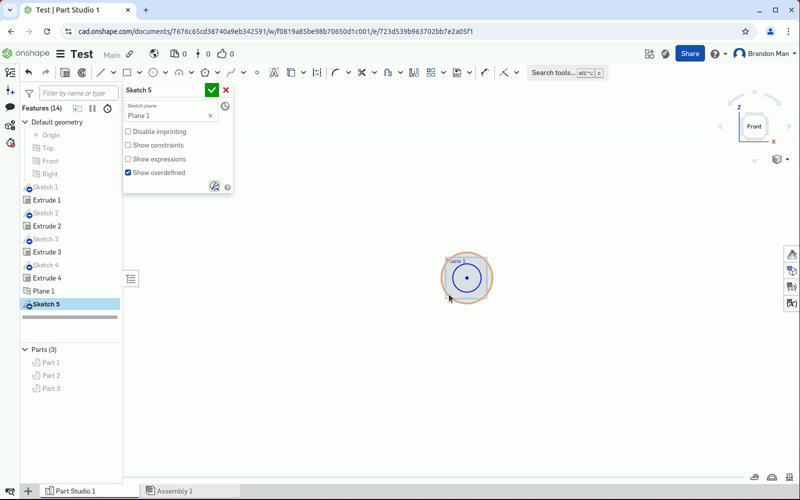
scroll(6)
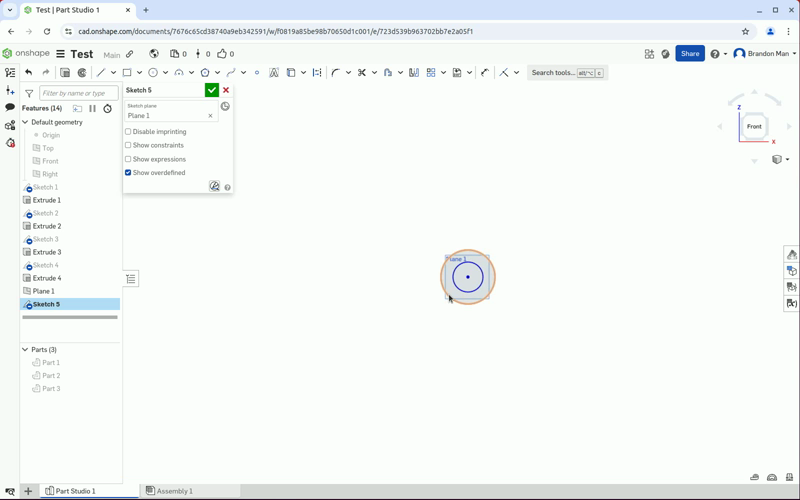
scroll(6)
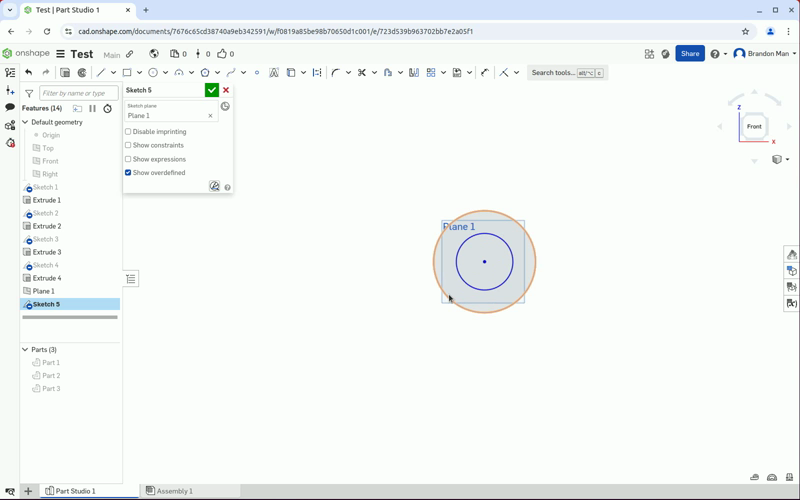
scroll(6)
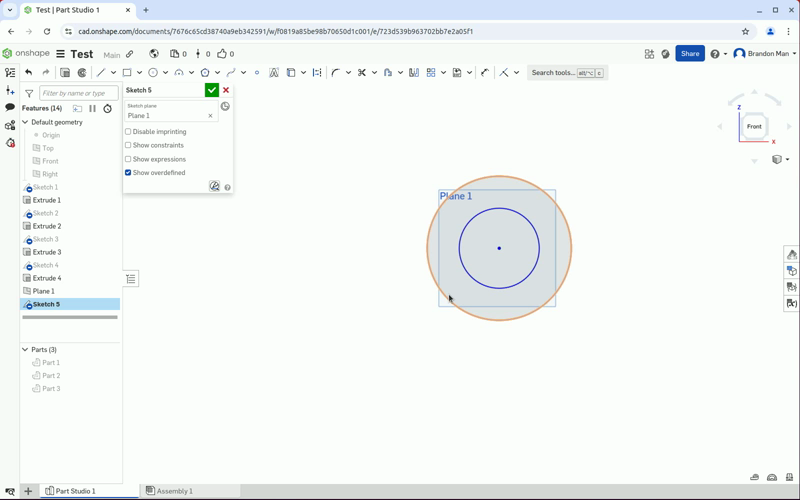
scroll(6)
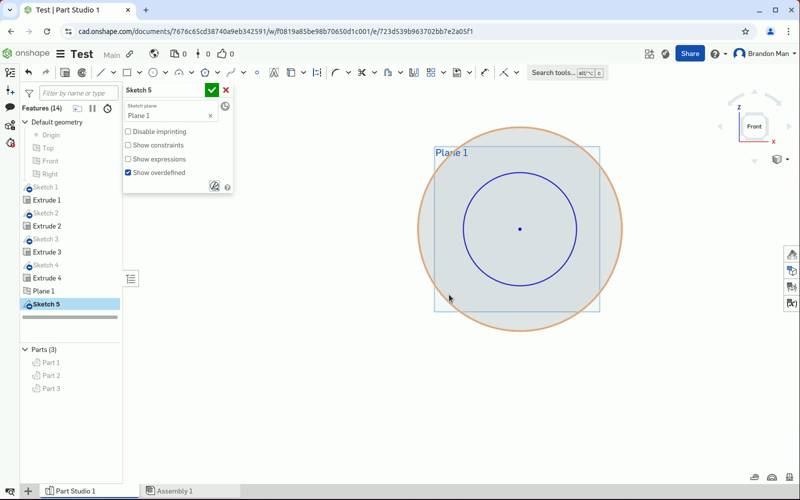
scroll(6)
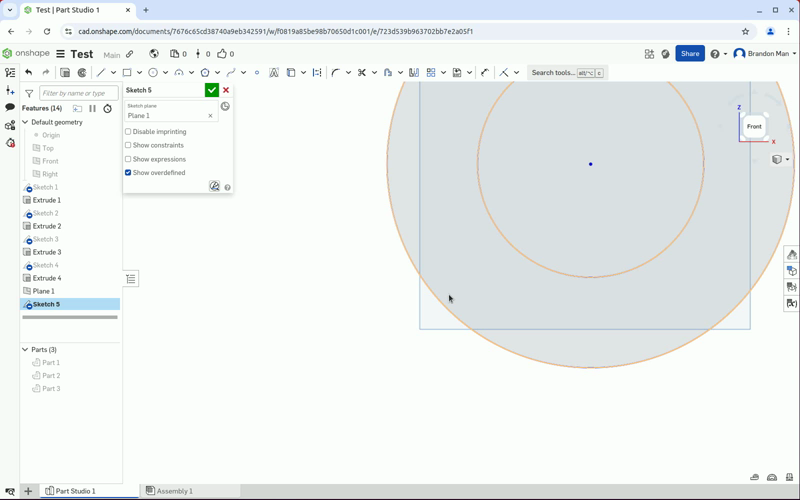
click(449, 294)
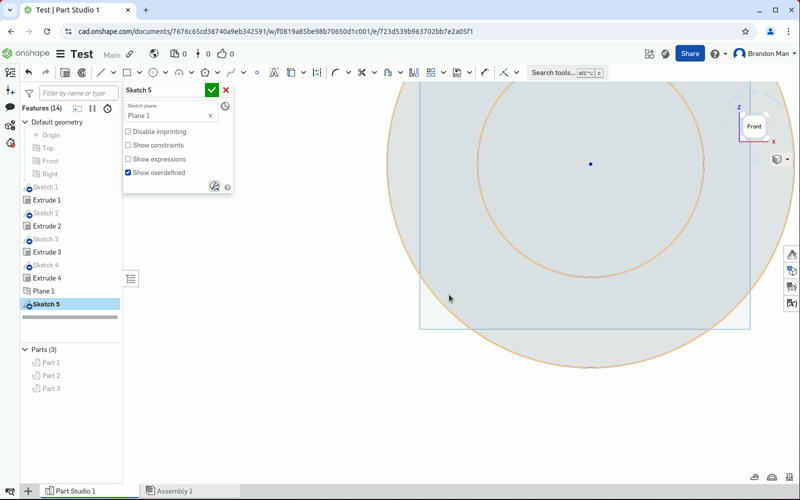
scroll(-6)
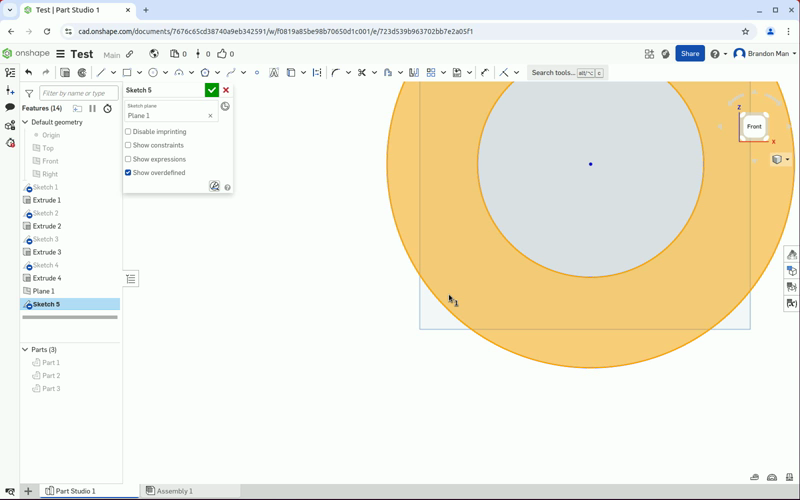
scroll(-6)
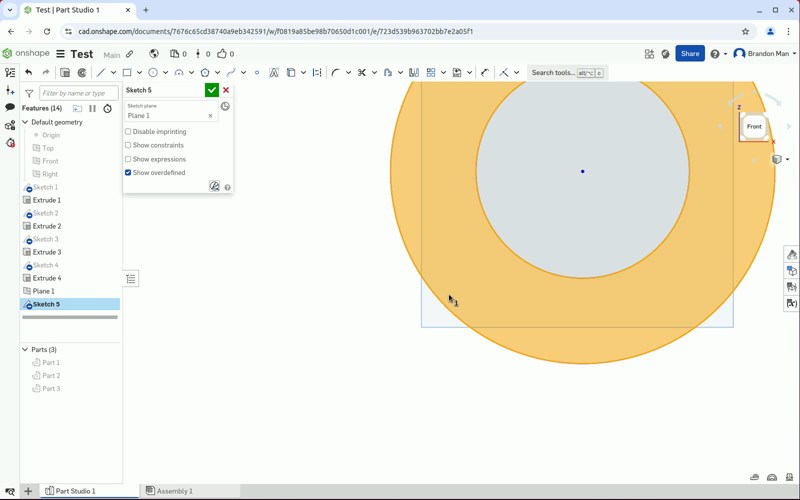
scroll(-6)
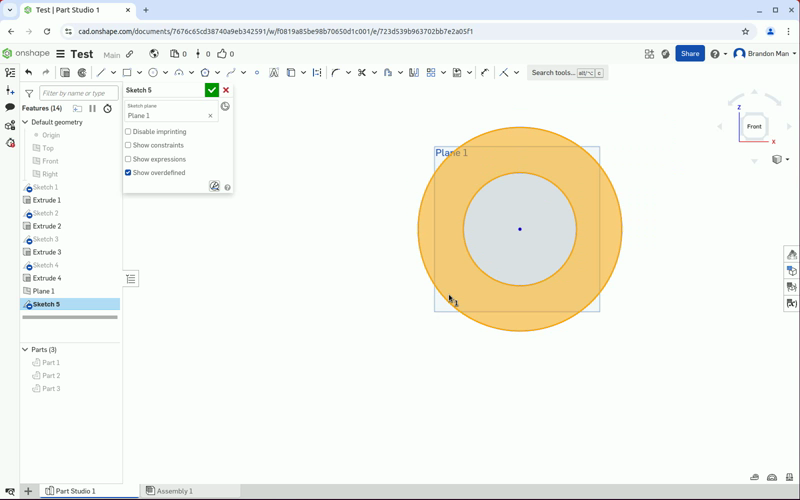
scroll(-6)
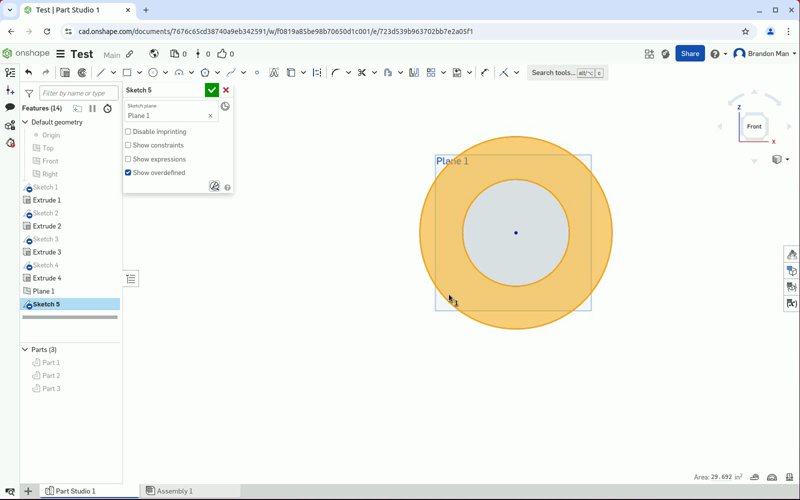
scroll(-6)
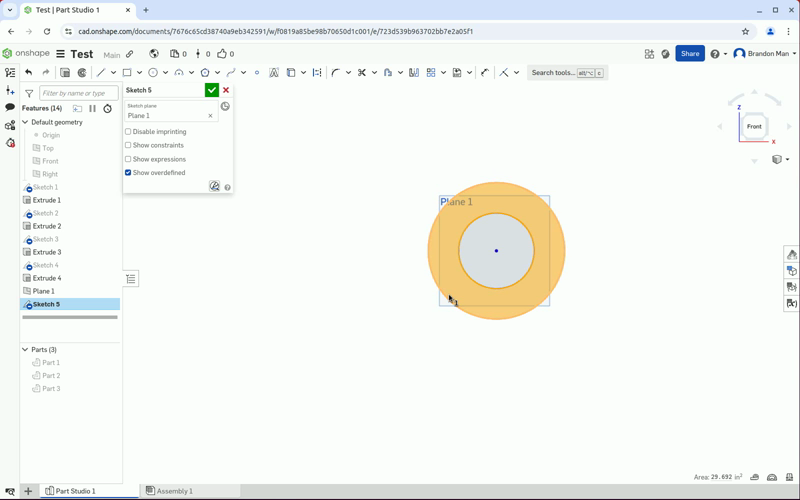
scroll(-6)
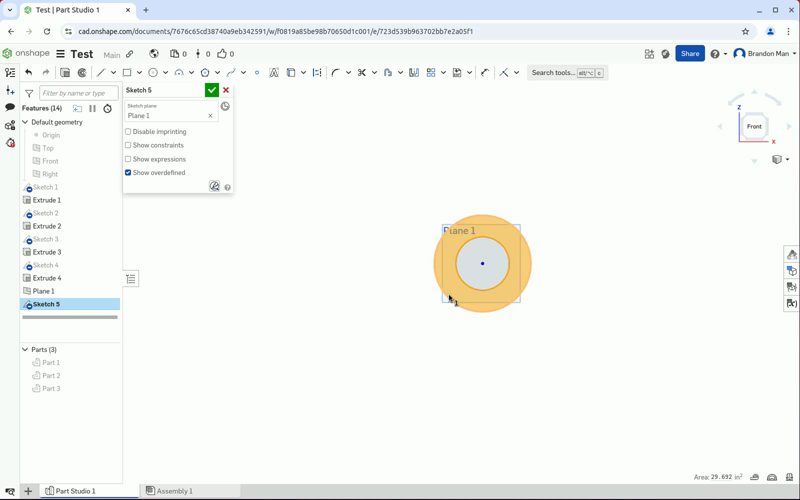
scroll(-6)
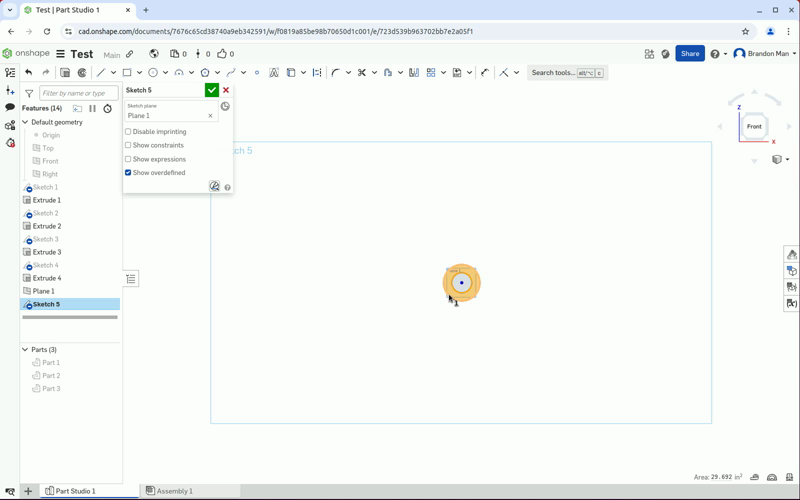
mouse_move(73, 352)
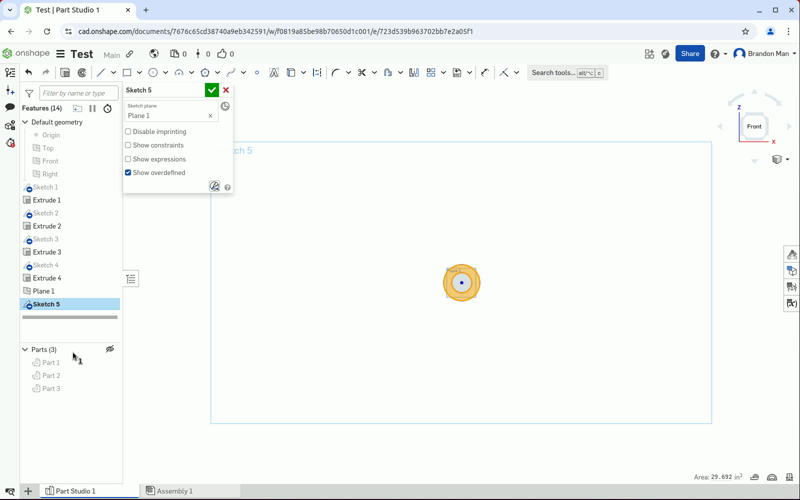
key(shift+y)
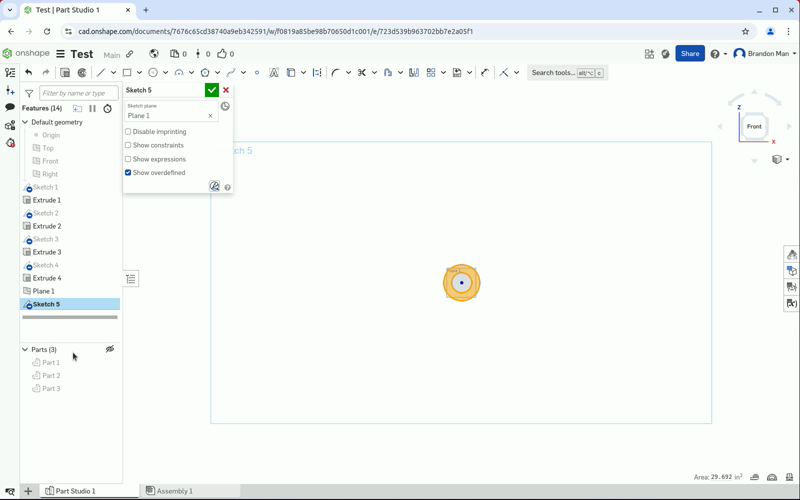
key(shift+e)
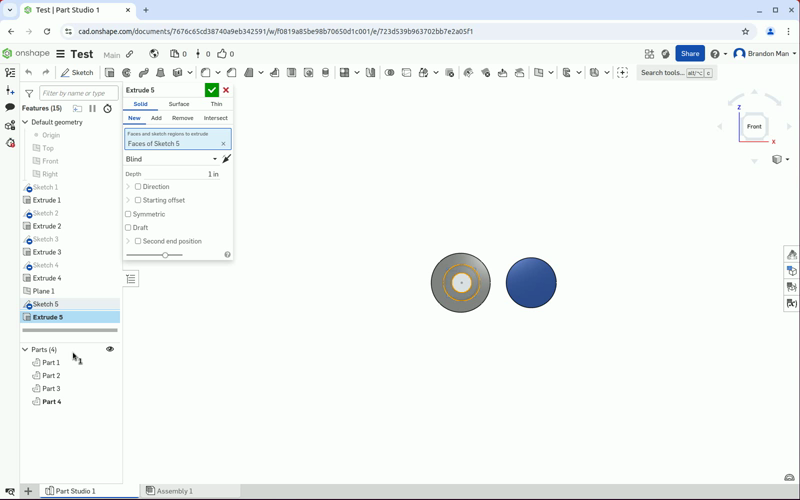
mouse_move(143, 106)
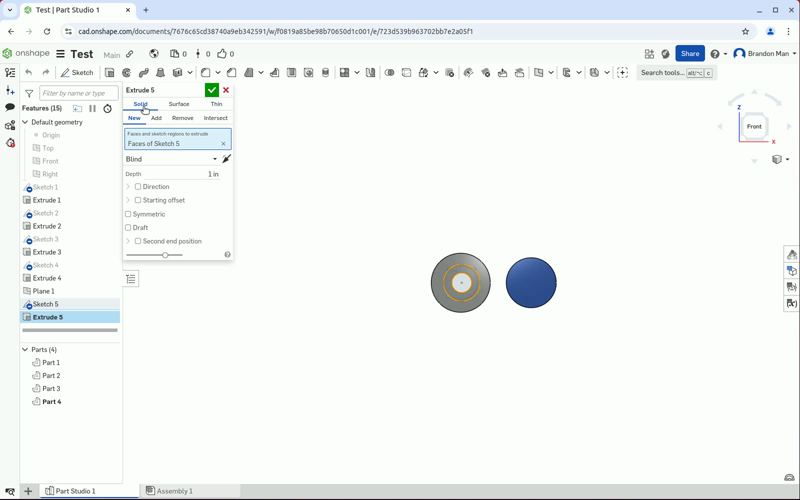
click(143, 106)
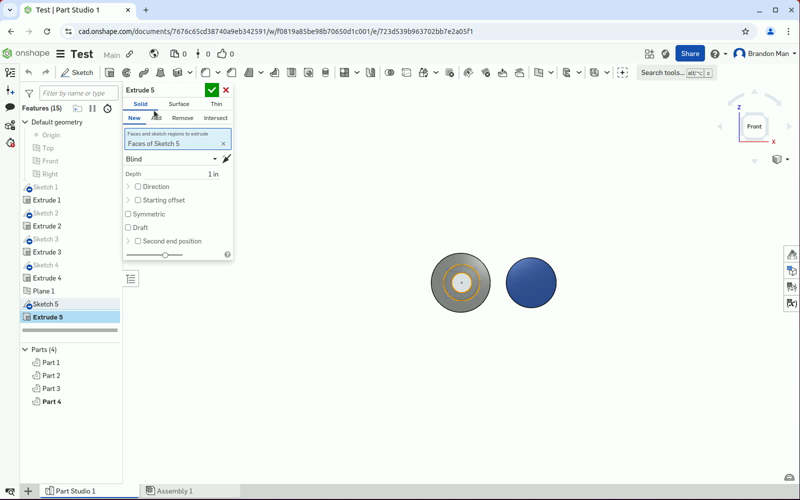
mouse_move(186, 120)
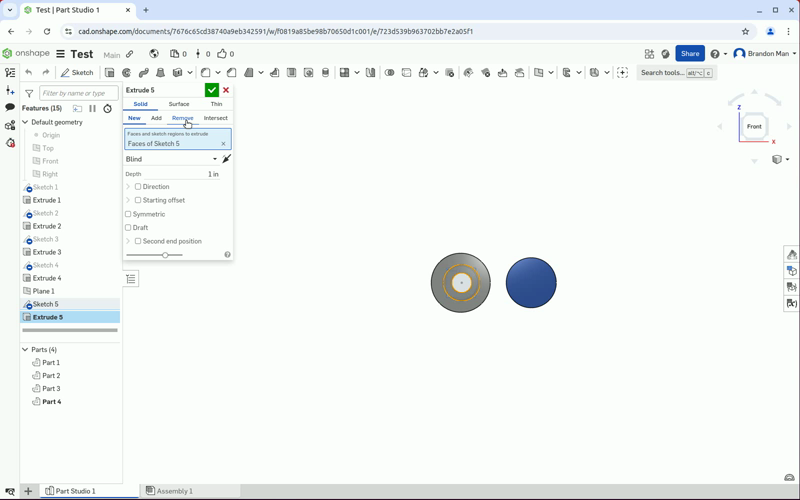
click(186, 120)
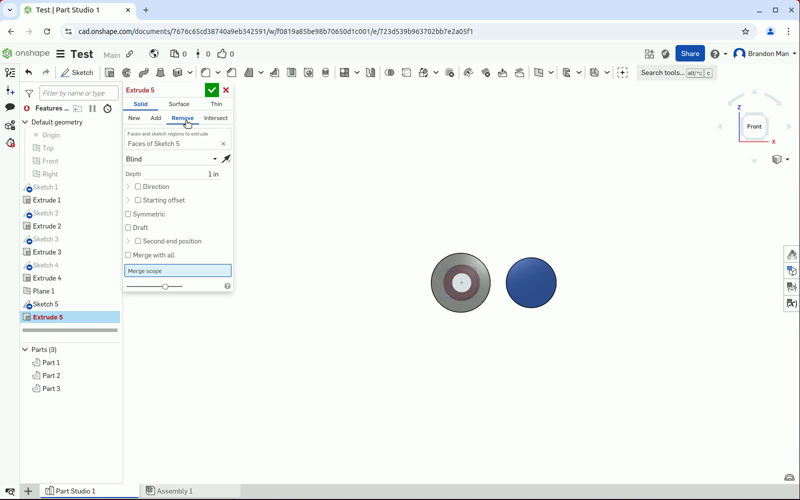
key(tab, 4)
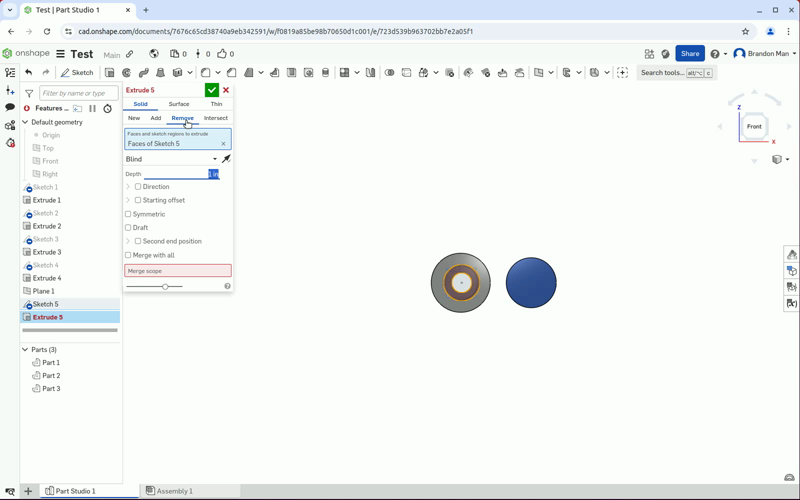
text(2.166)
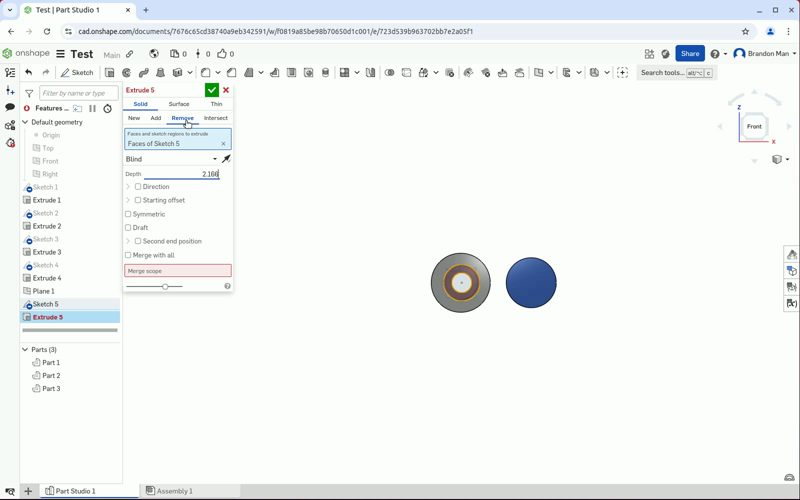
key(tab, 6)
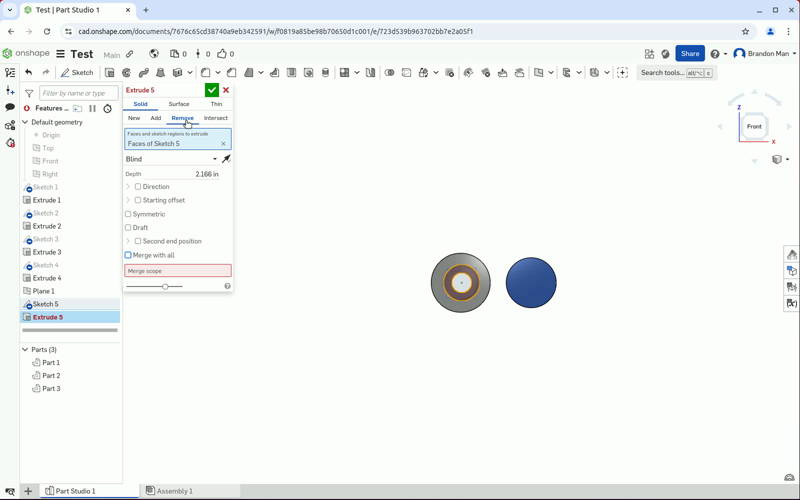
key(space)
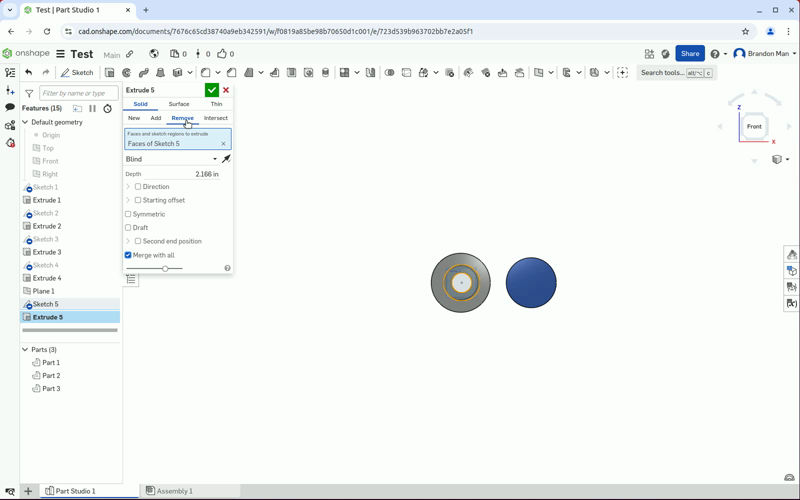
key(enter)
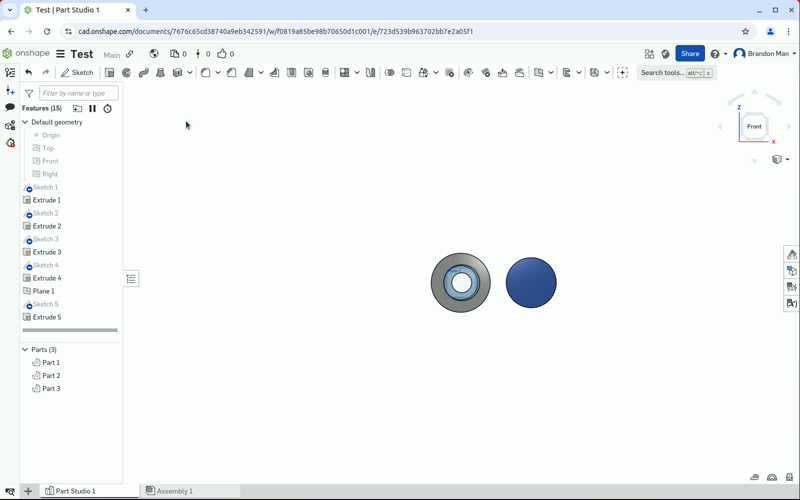
key(shift+h)
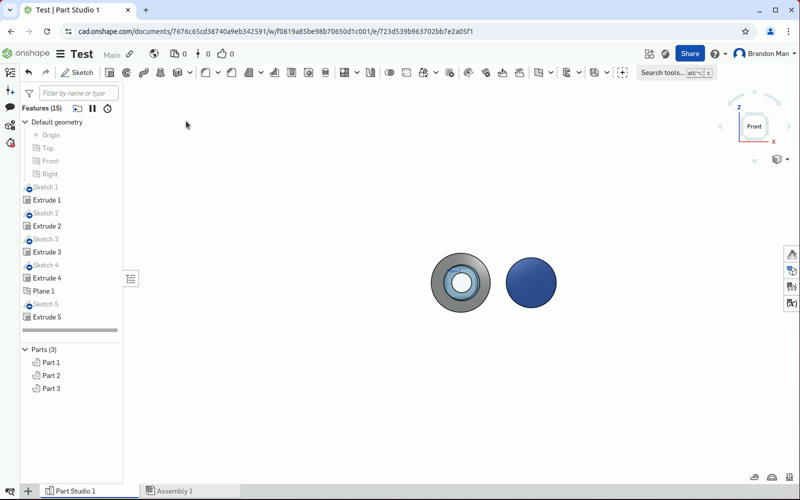
key(shift+h)
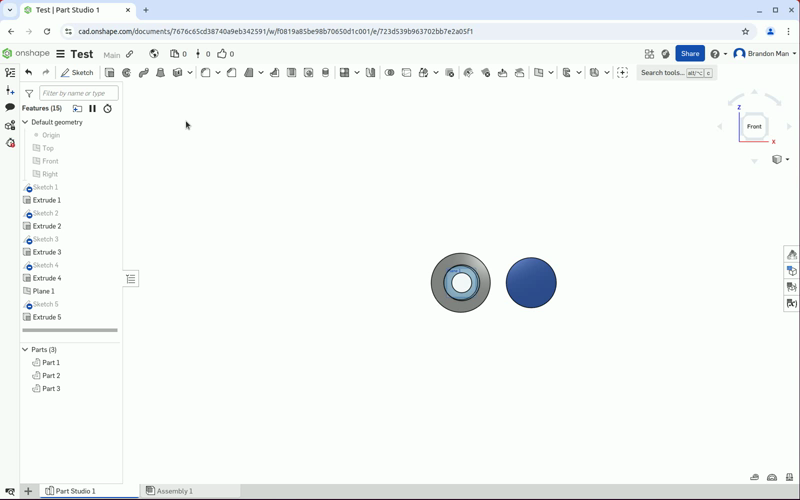
mouse_move(73, 189)
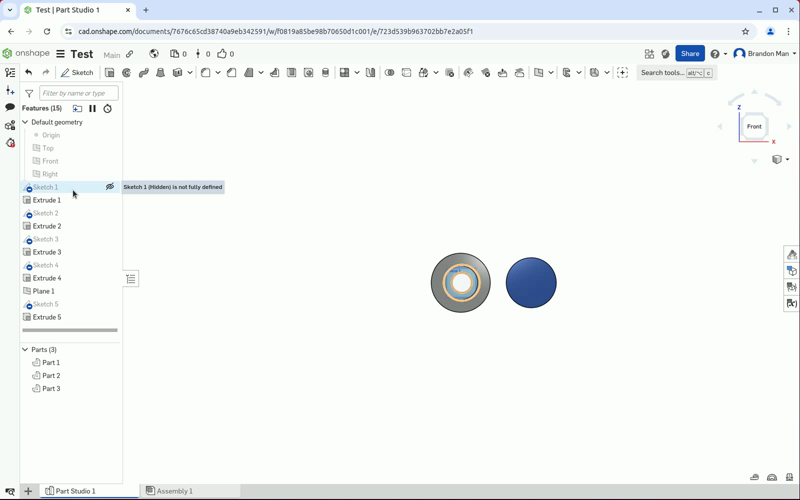
click(73, 189)
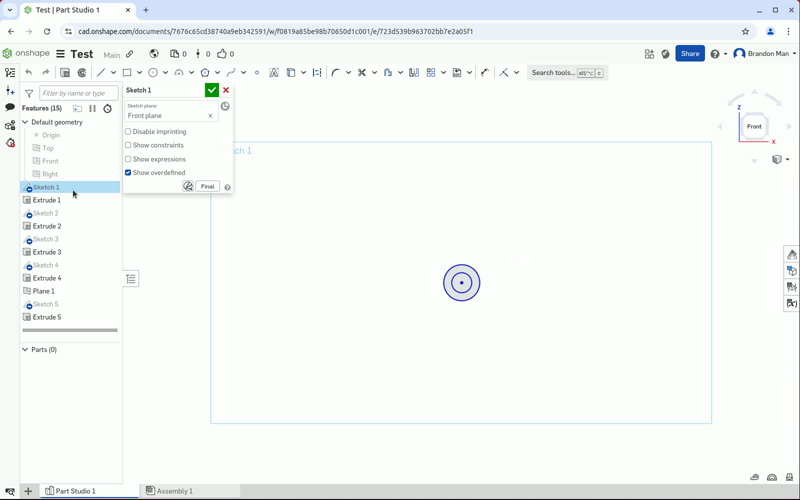
mouse_move(229, 92)
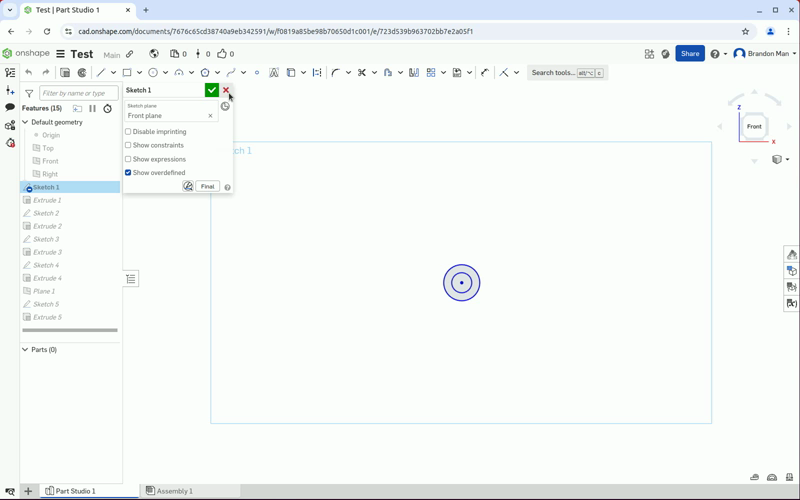
click(229, 92)
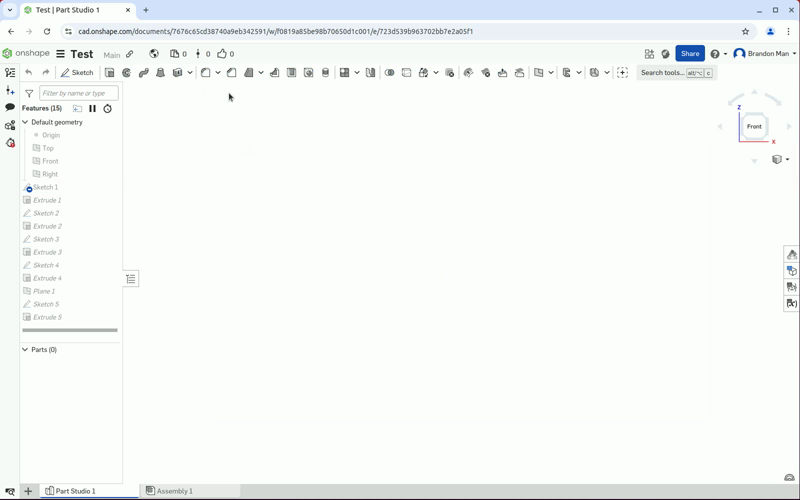
key(shift+s)
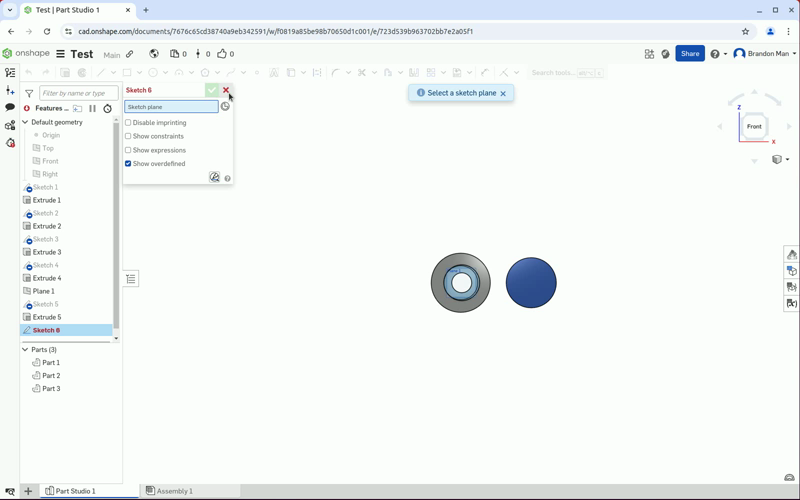
mouse_move(69, 293)
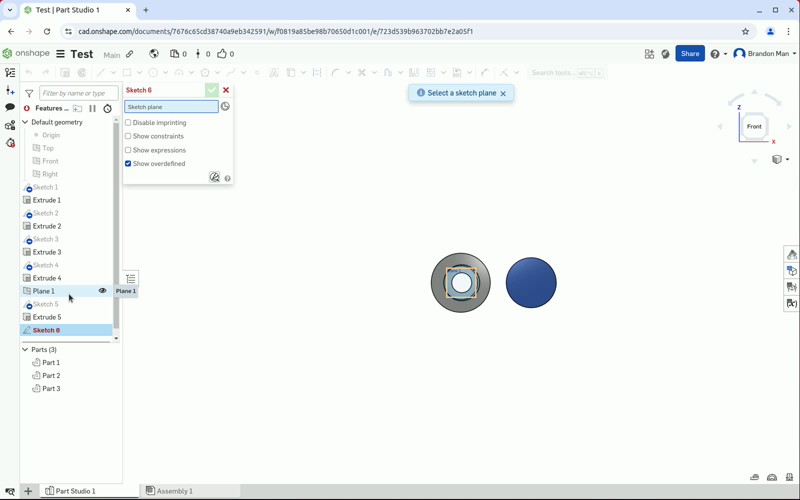
click(69, 293)
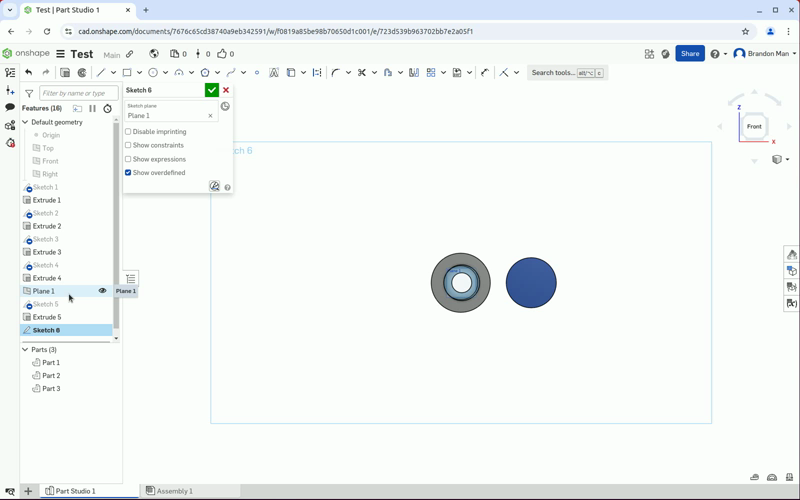
mouse_move(73, 352)
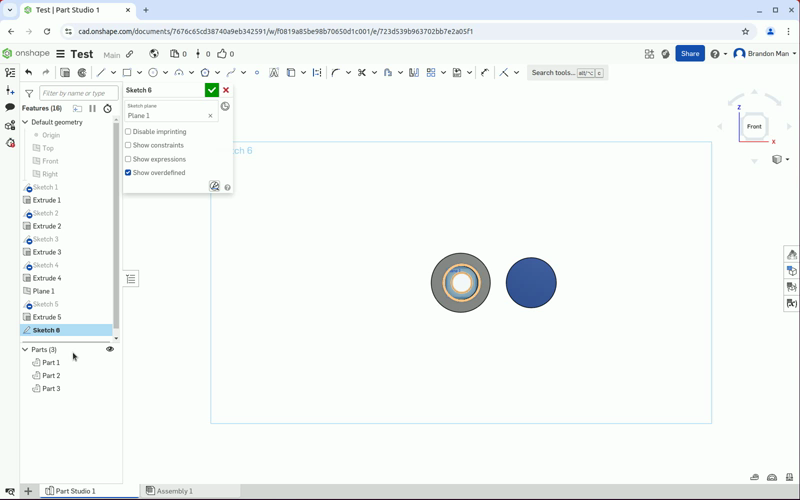
key(y)
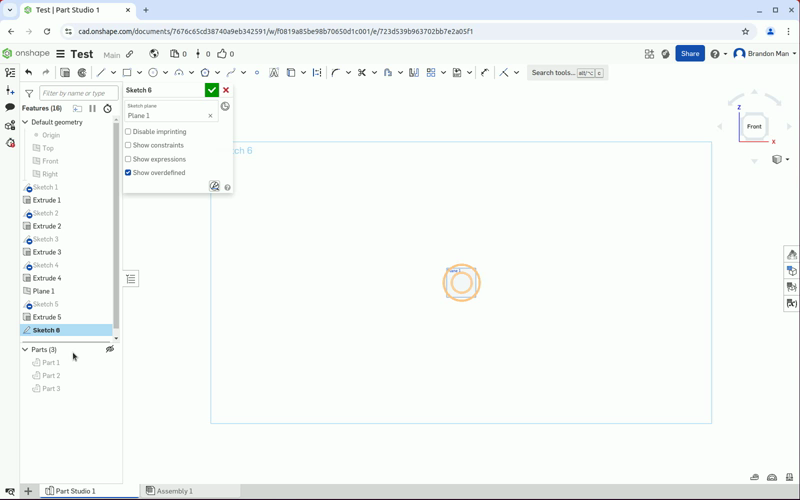
key(c)
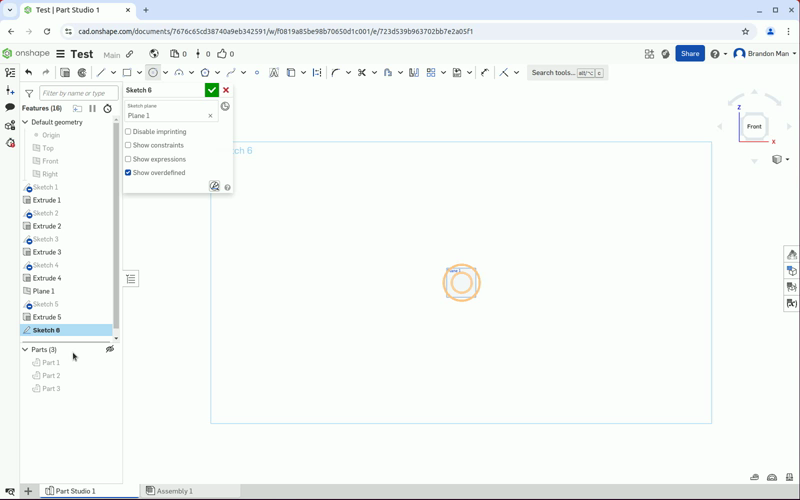
key_down(shift)
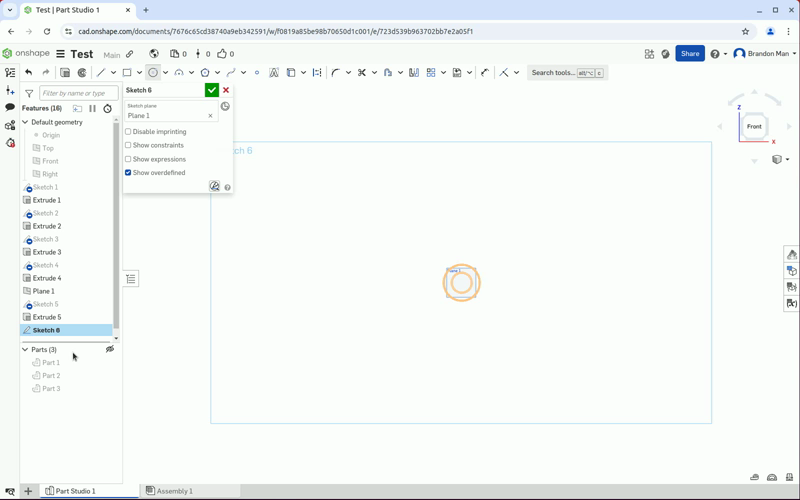
mouse_move(532, 282)
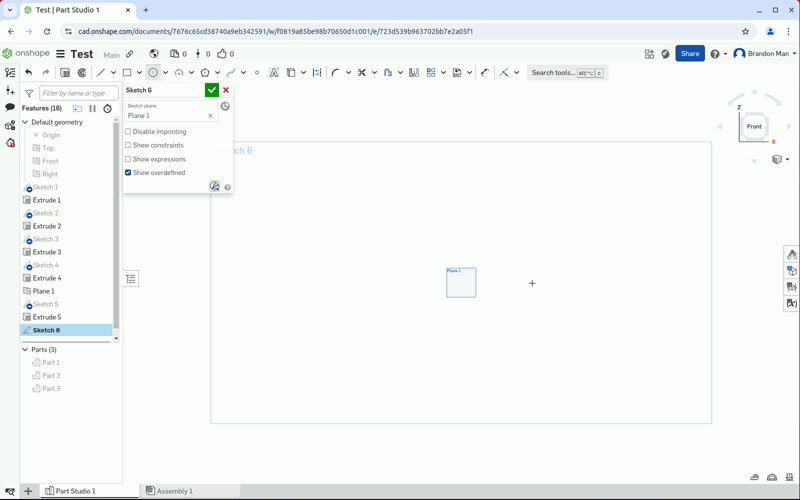
click(532, 282)
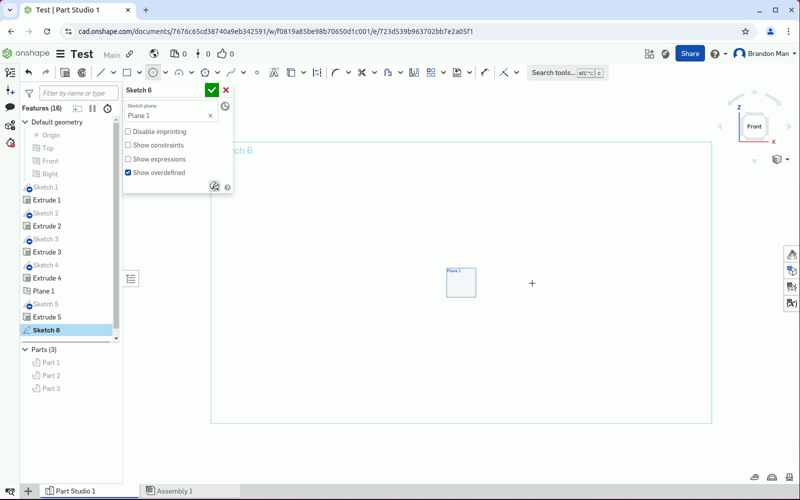
key_up(shift)
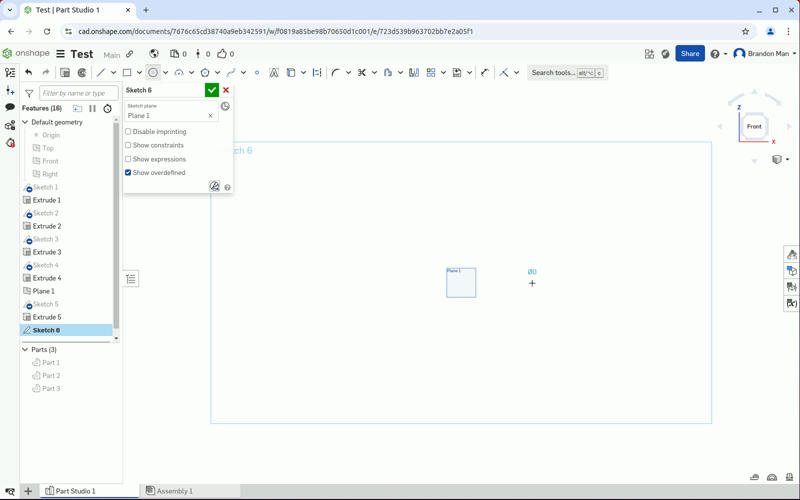
mouse_move(549, 282)
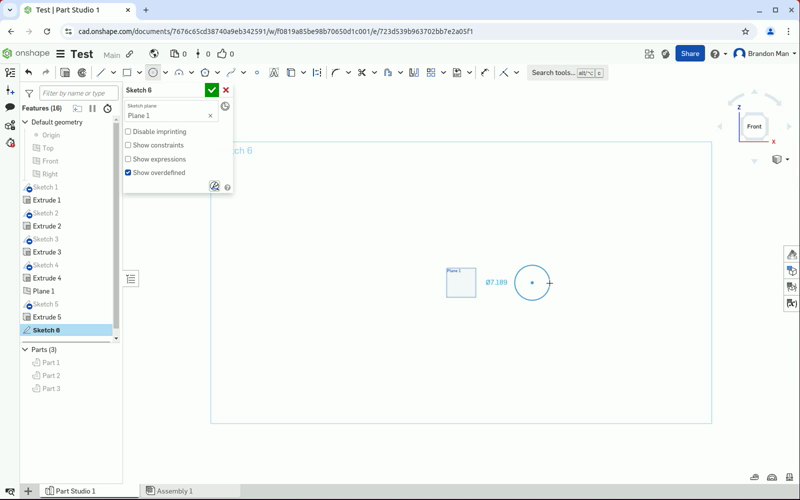
click(549, 282)
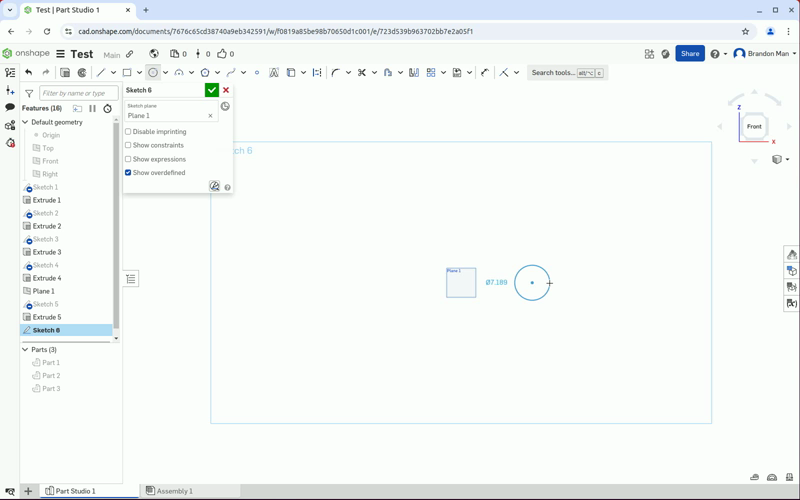
key(esc)
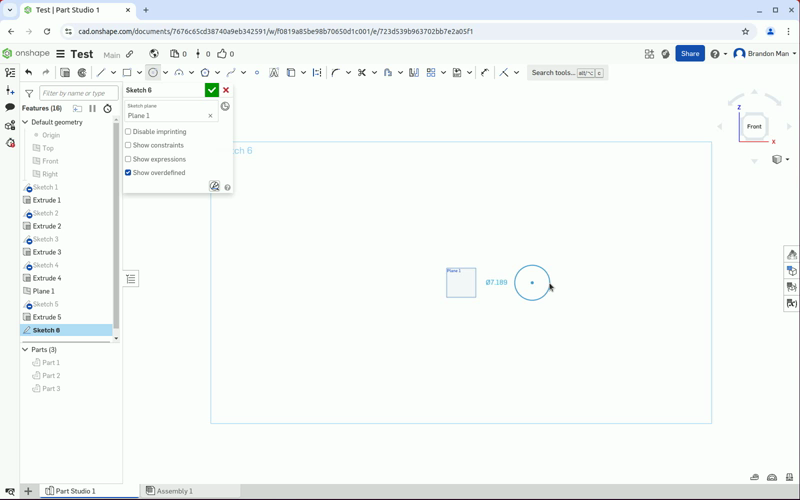
key(c)
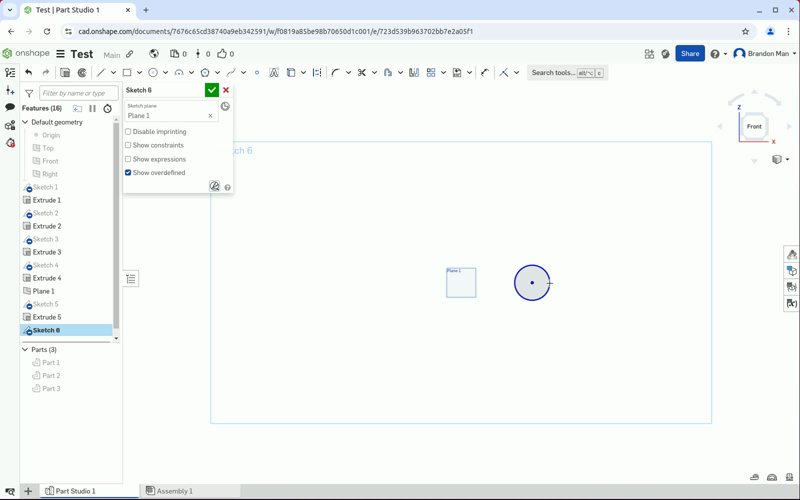
key_down(shift)
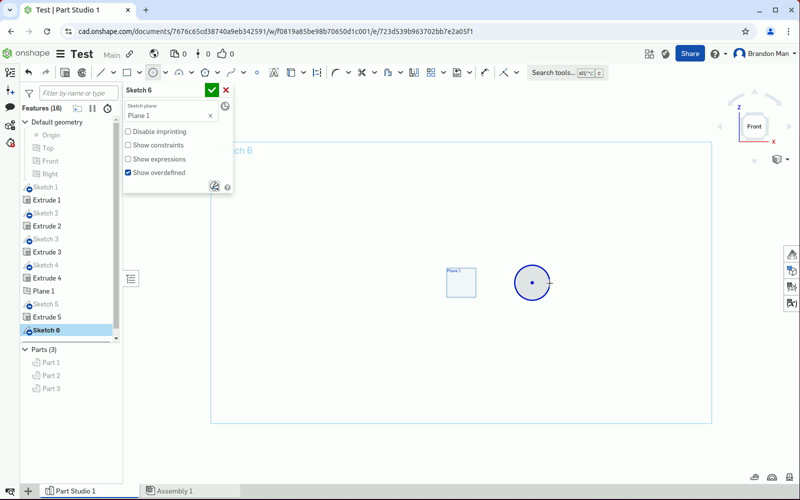
mouse_move(532, 282)
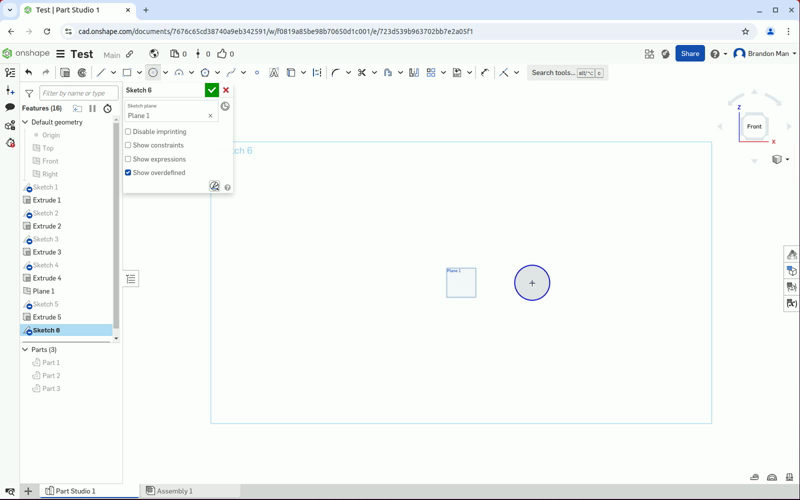
click(532, 282)
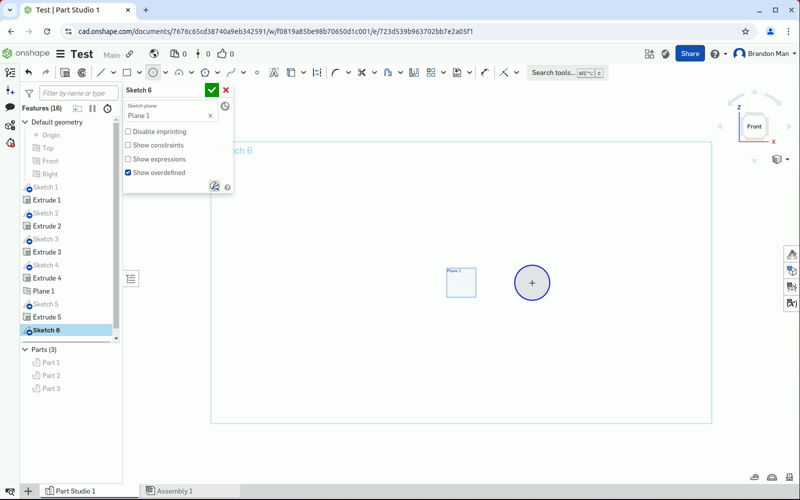
key_up(shift)
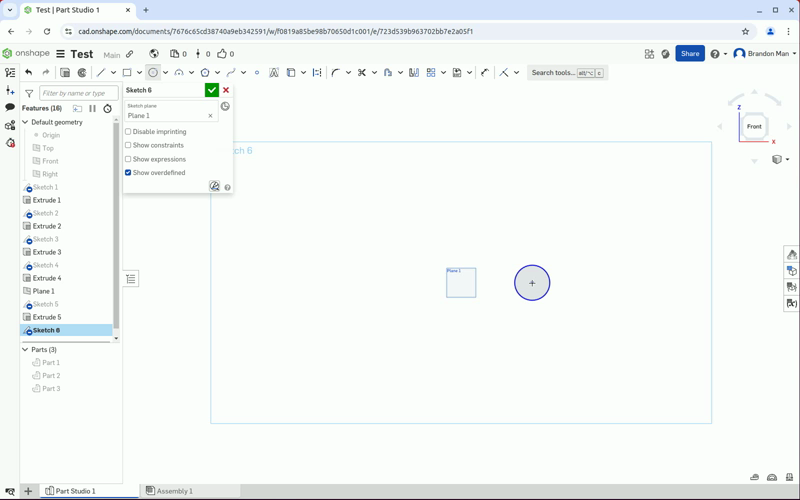
mouse_move(542, 282)
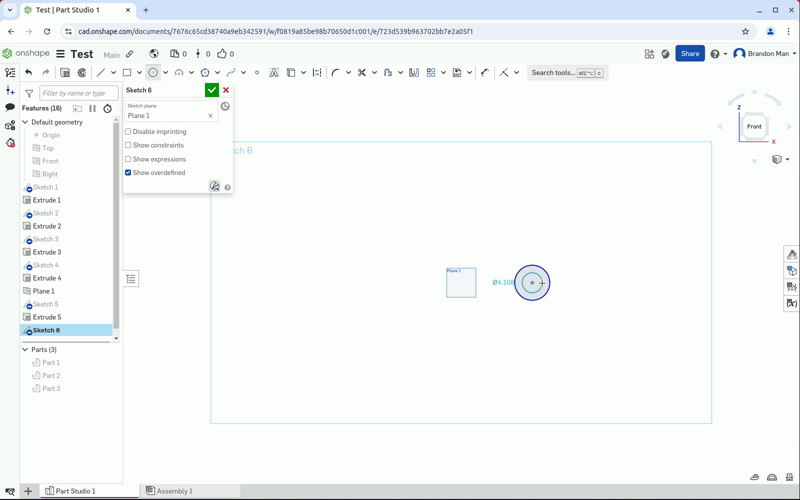
click(542, 282)
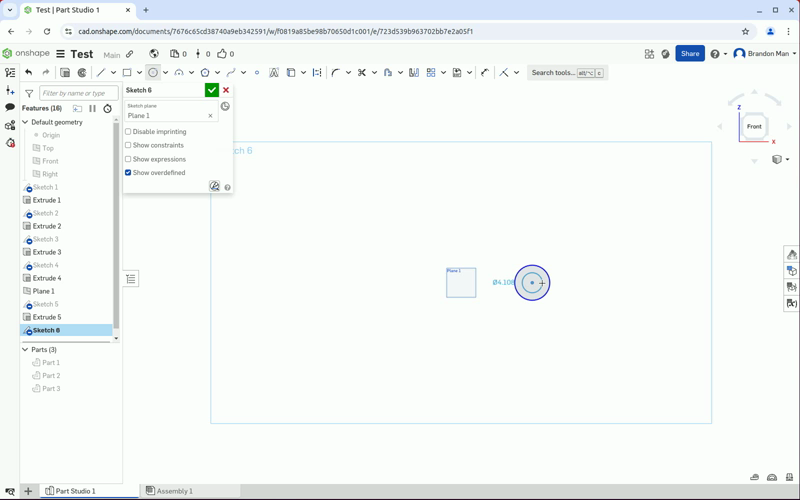
key(esc)
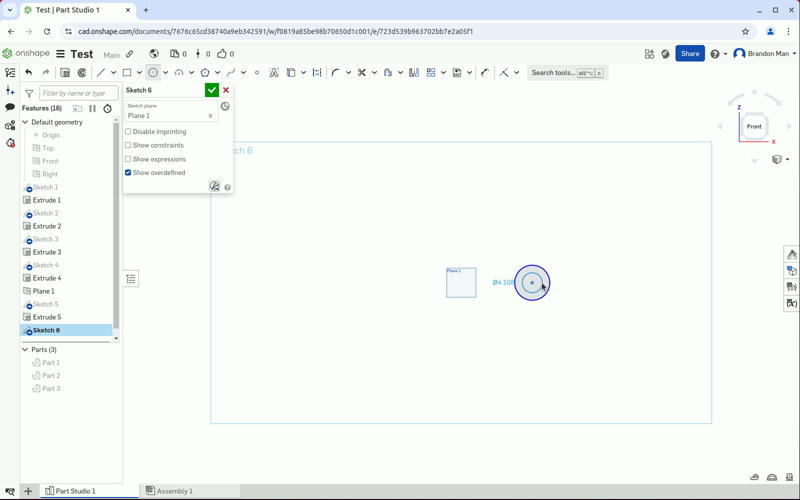
mouse_move(524, 296)
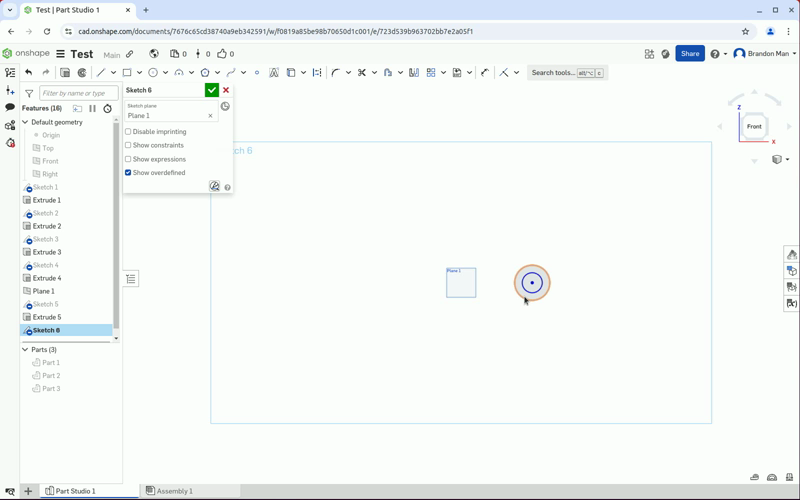
scroll(6)
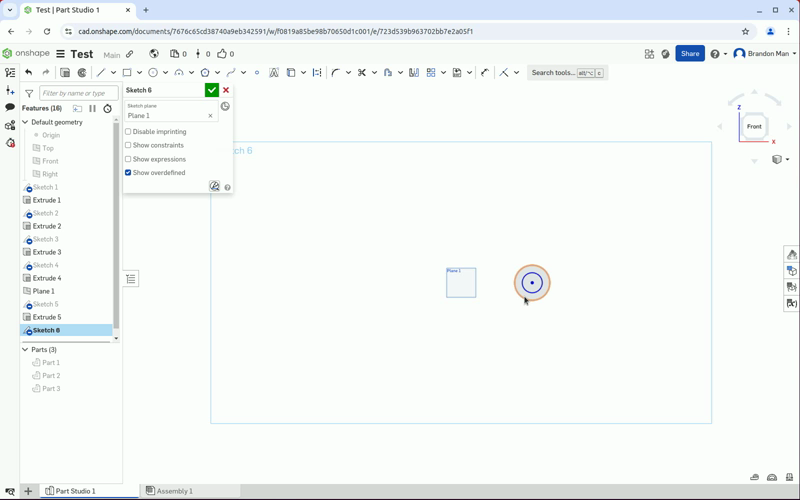
scroll(6)
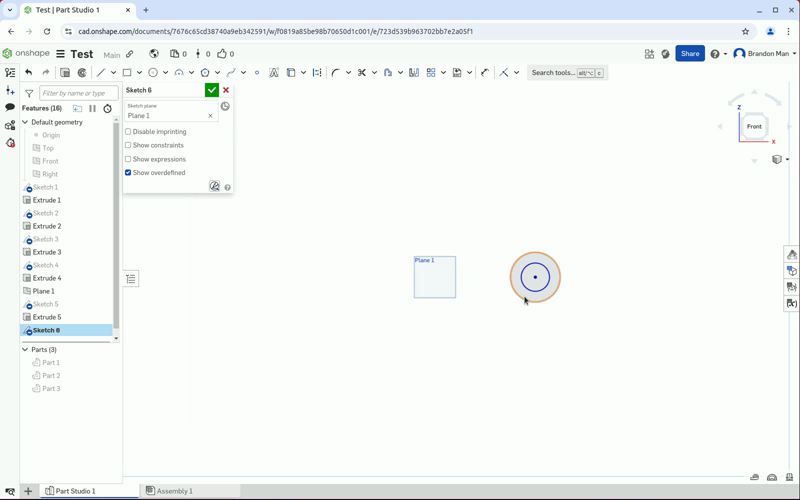
scroll(6)
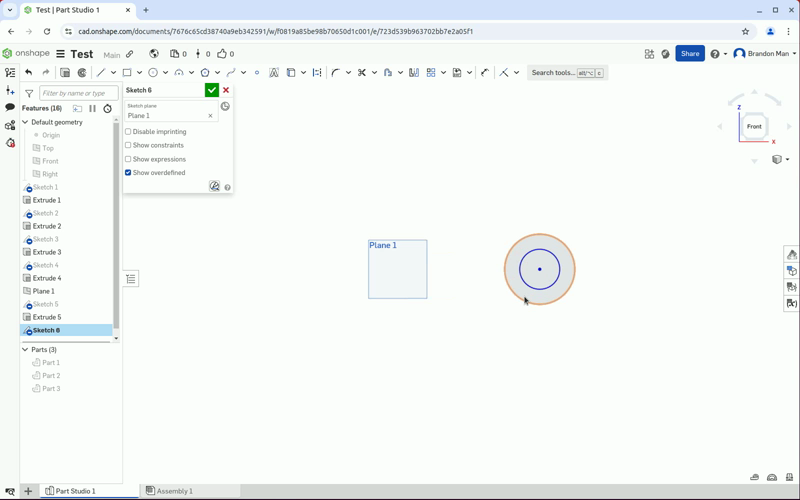
scroll(6)
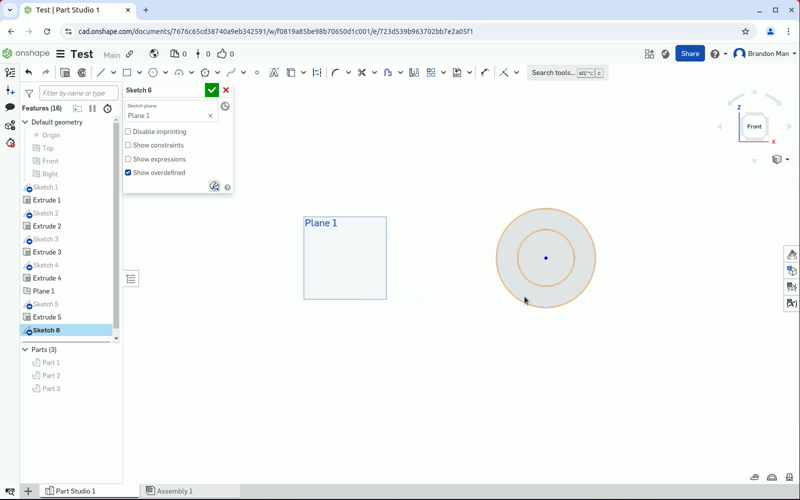
scroll(6)
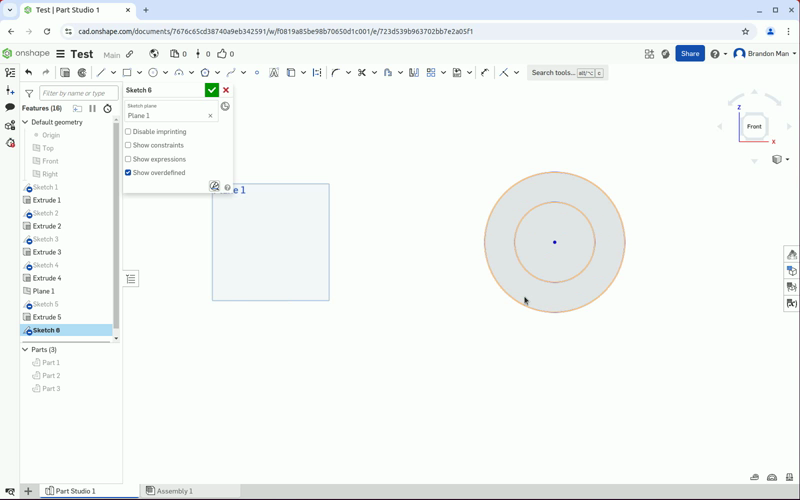
scroll(6)
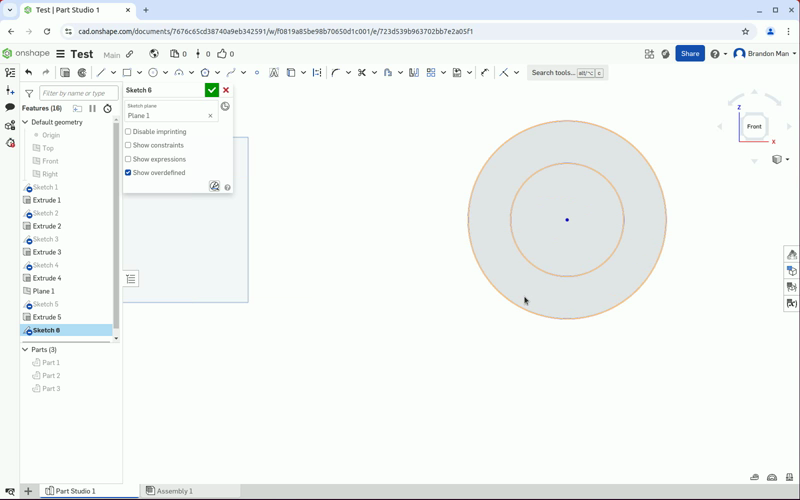
scroll(6)
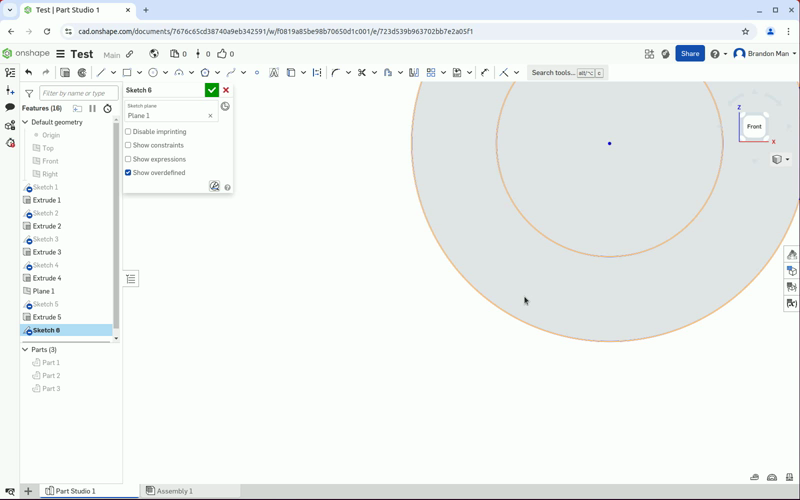
click(524, 296)
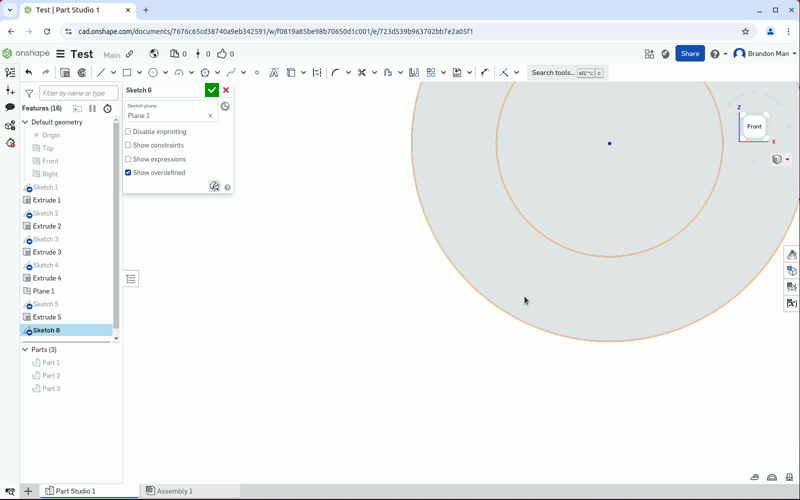
scroll(-6)
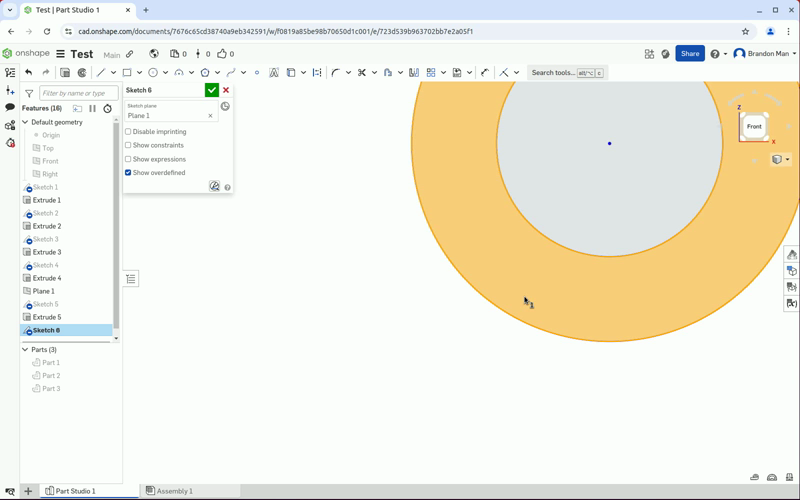
scroll(-6)
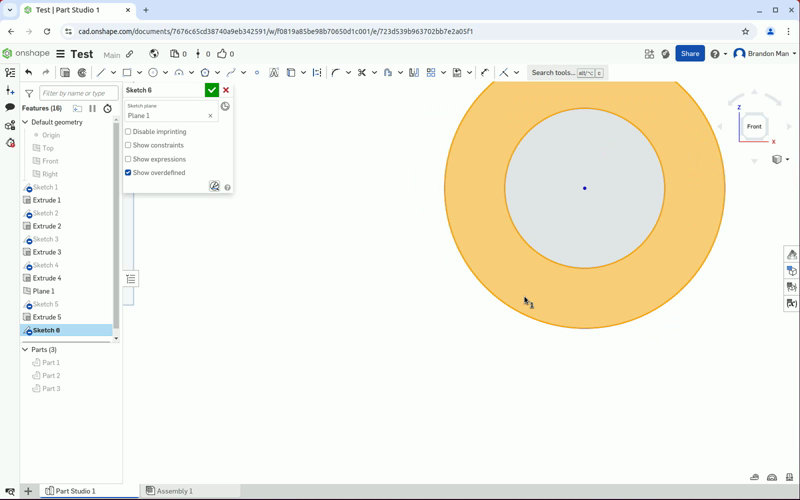
scroll(-6)
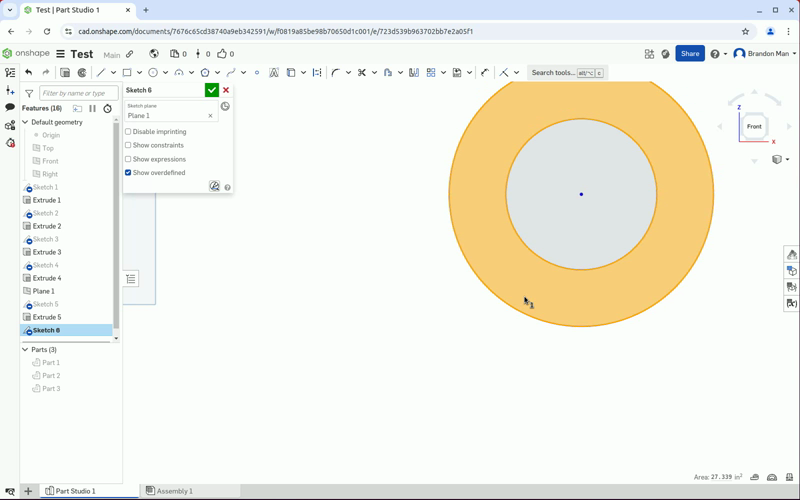
scroll(-6)
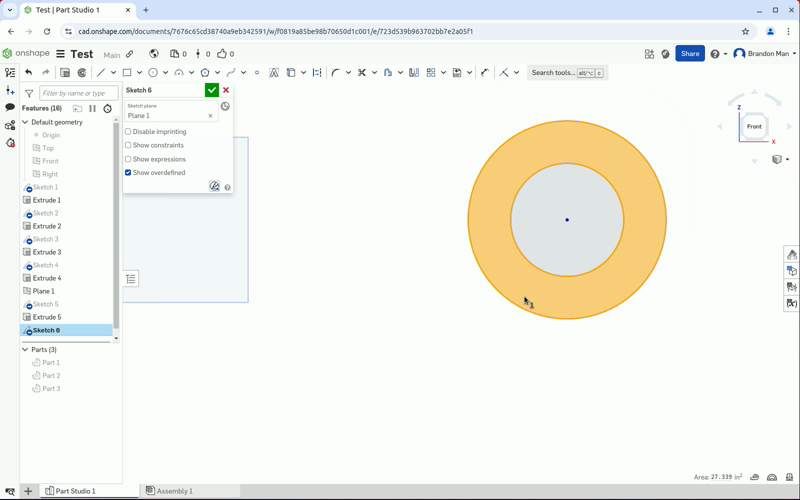
scroll(-6)
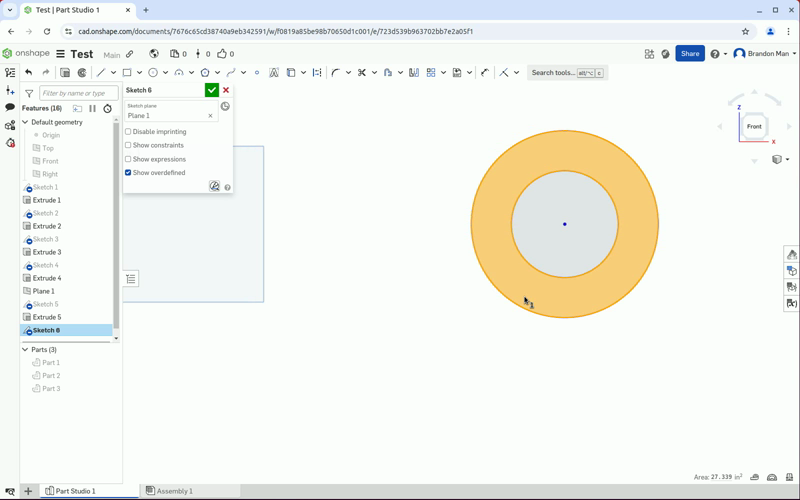
scroll(-6)
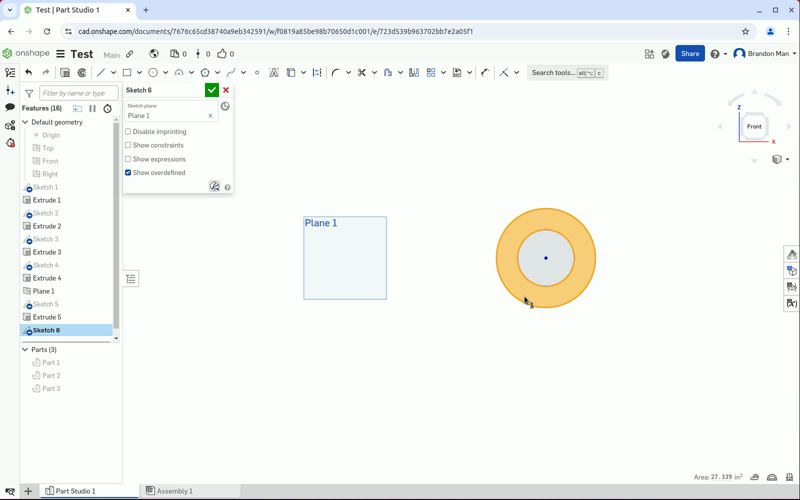
scroll(-6)
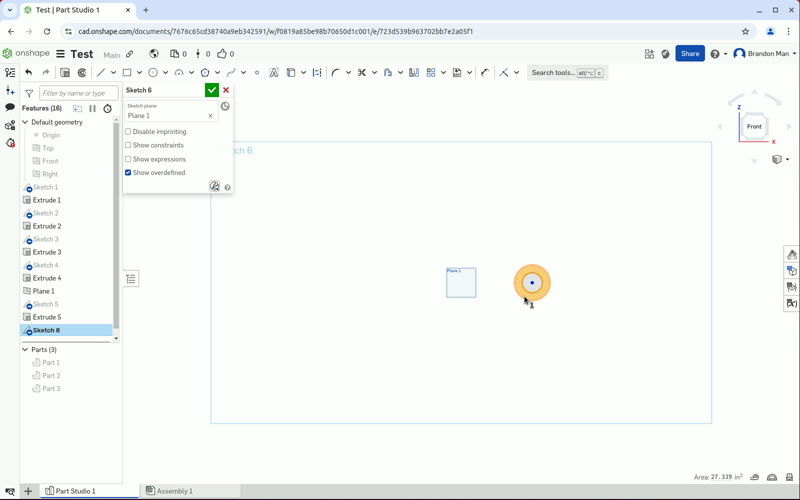
mouse_move(73, 352)
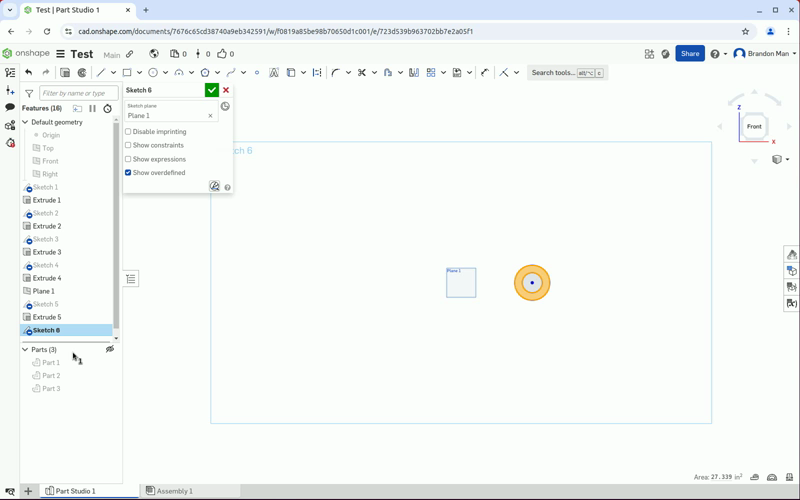
key(shift+y)
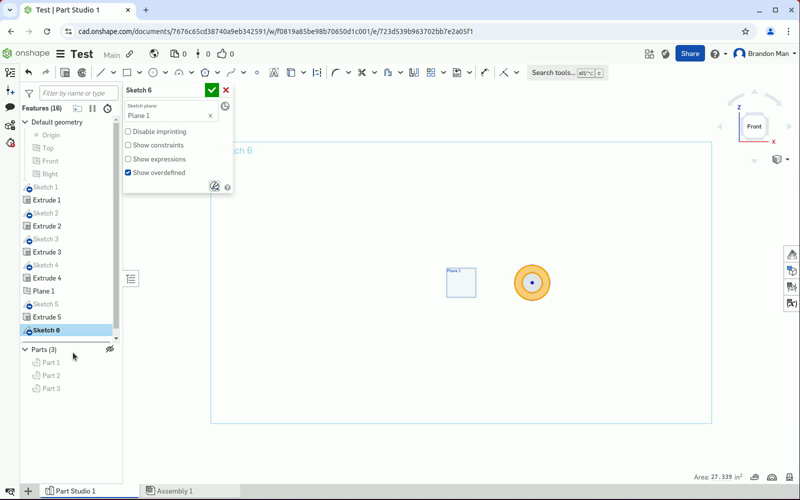
key(shift+e)
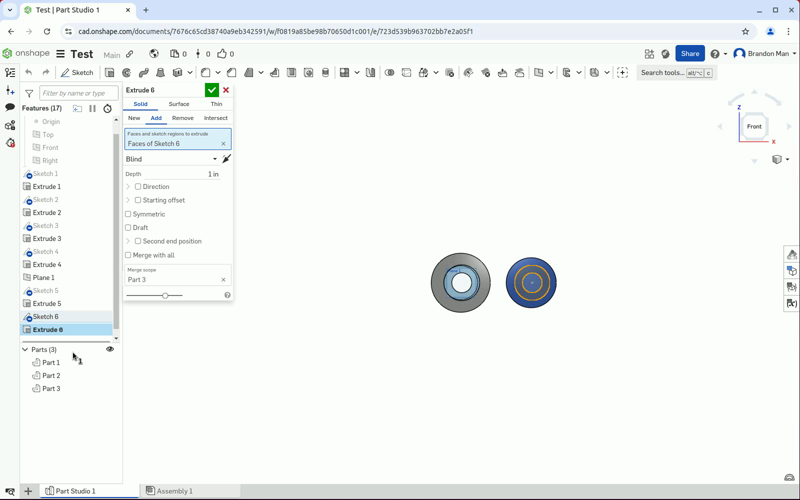
mouse_move(143, 106)
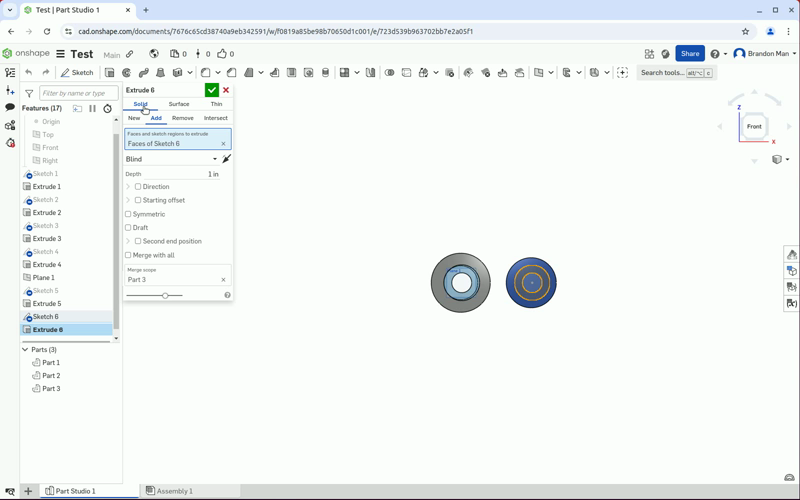
click(143, 106)
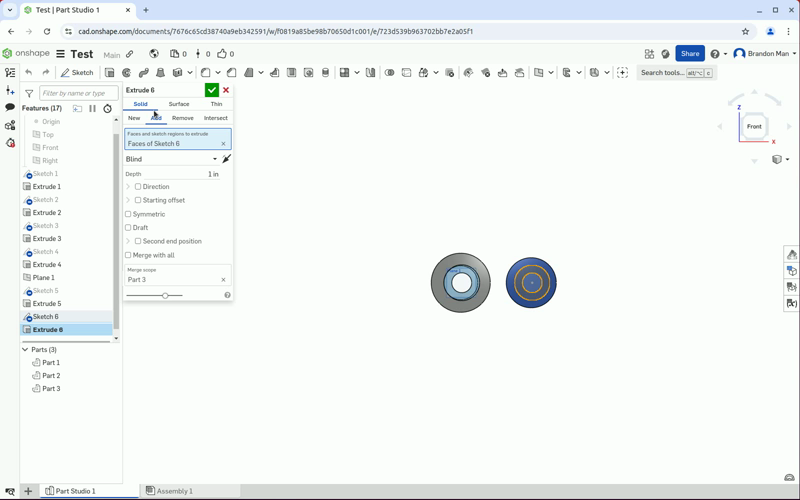
mouse_move(186, 120)
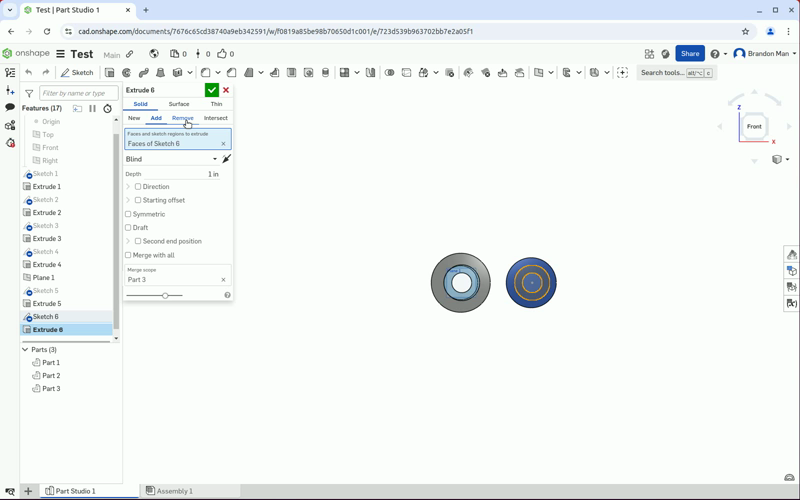
click(186, 120)
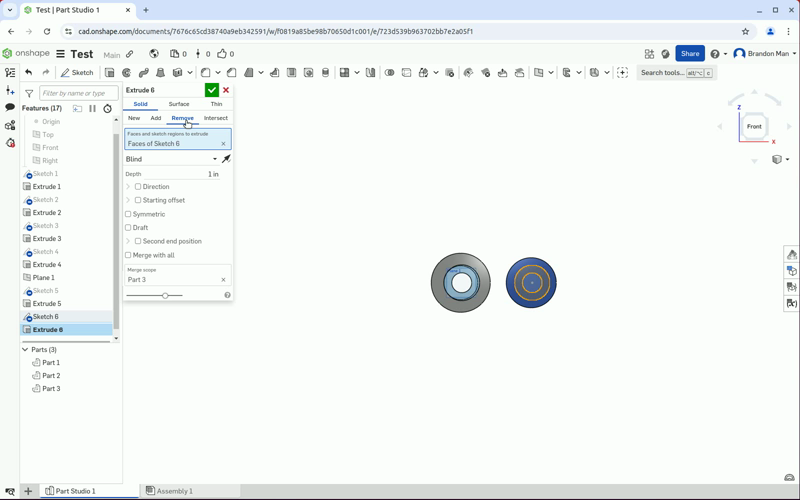
key(tab, 4)
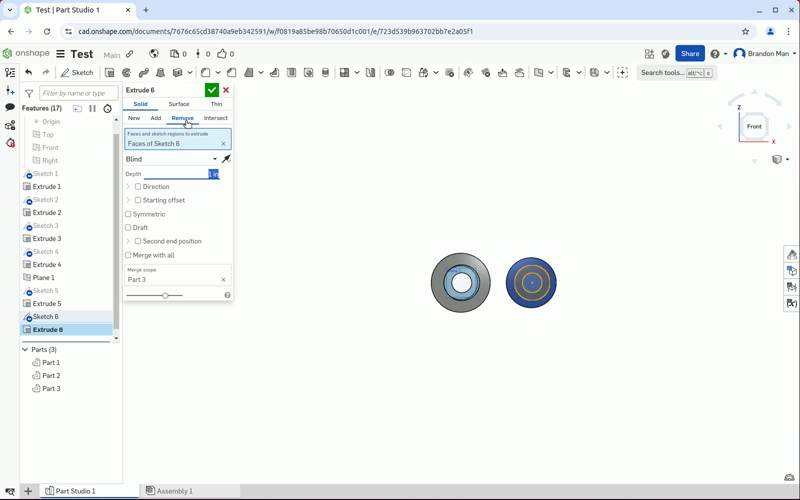
text(2.166)
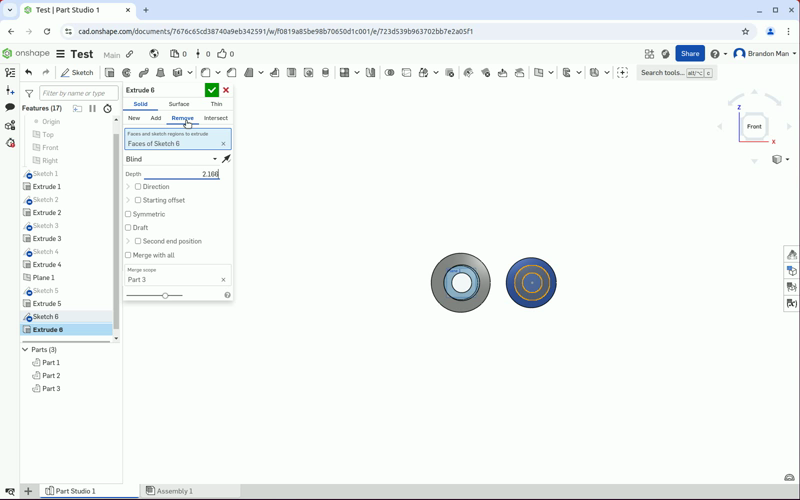
key(tab, 6)
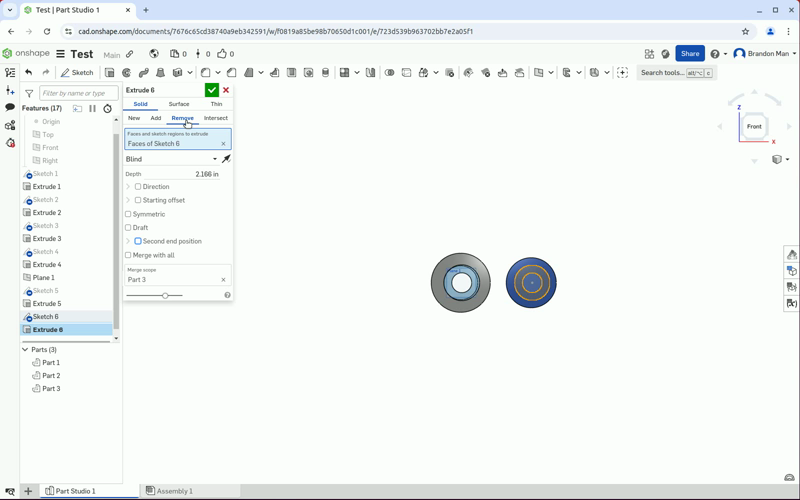
key(space)
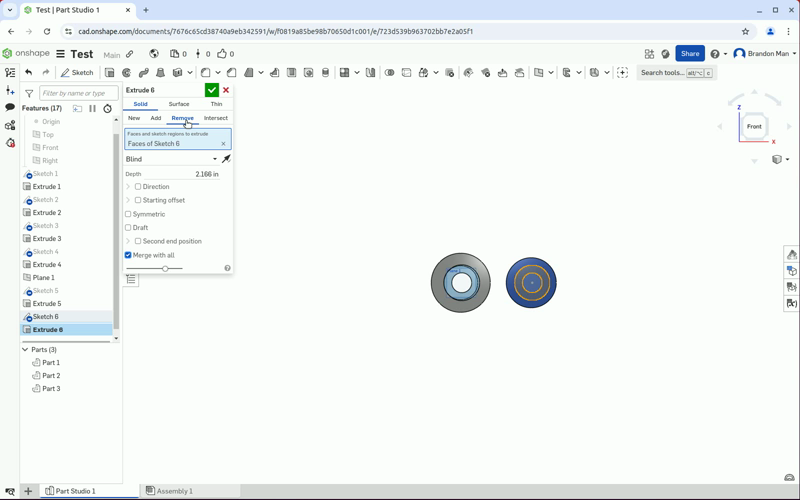
key(enter)
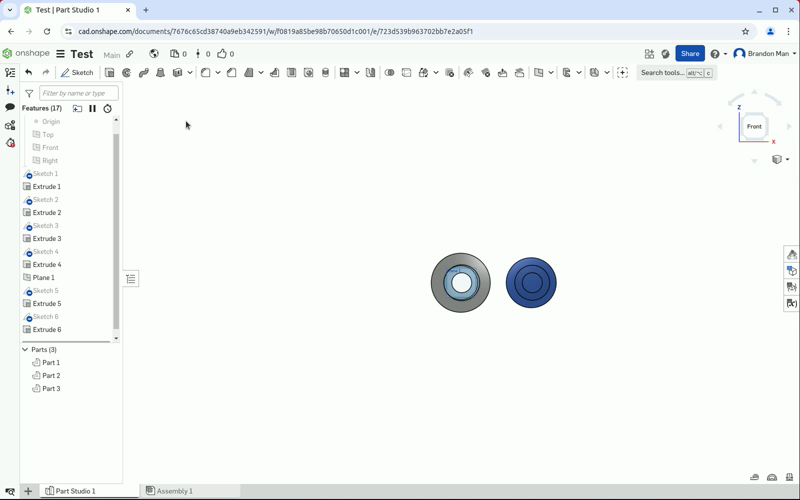
key(shift+h)
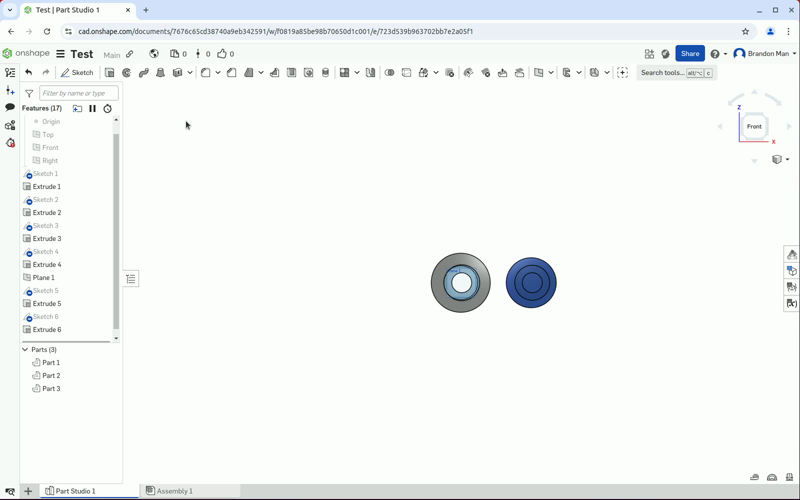
key(shift+h)
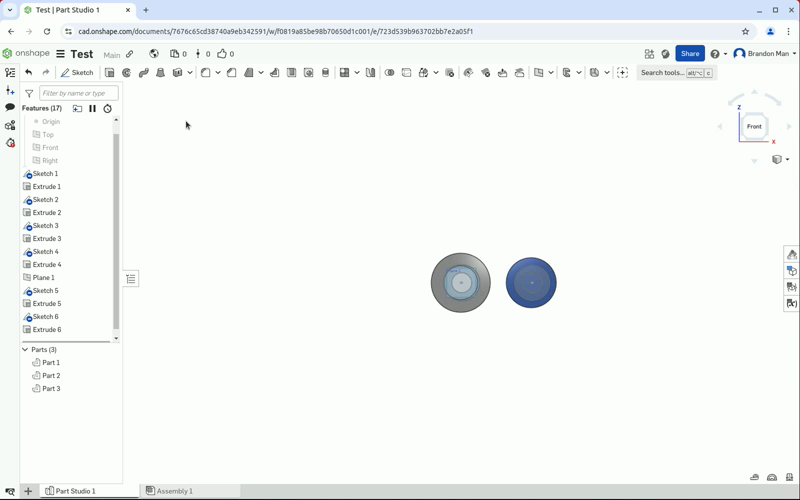
key(shift+7)
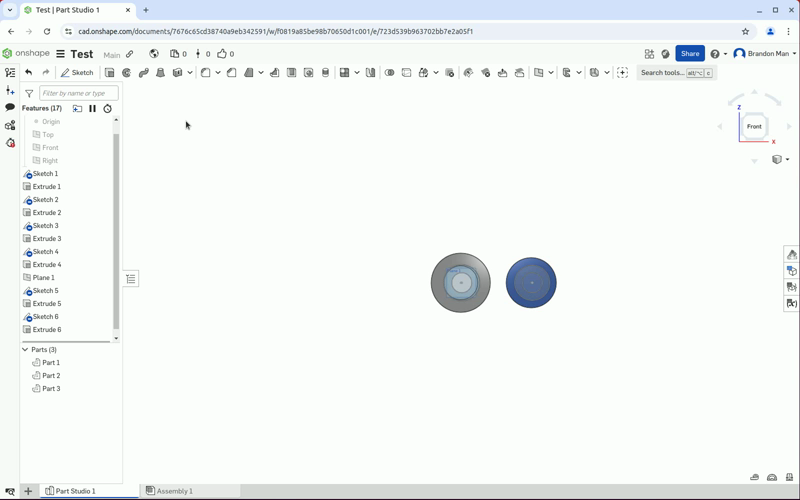
key(left, 2)
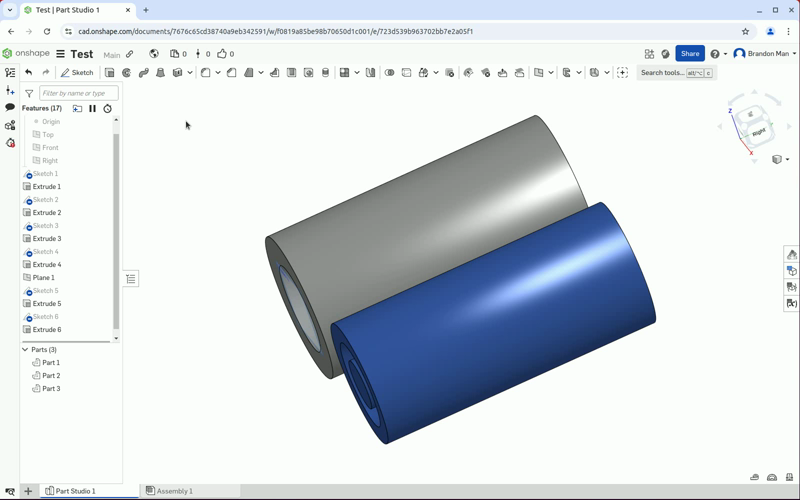
key(down, 2)
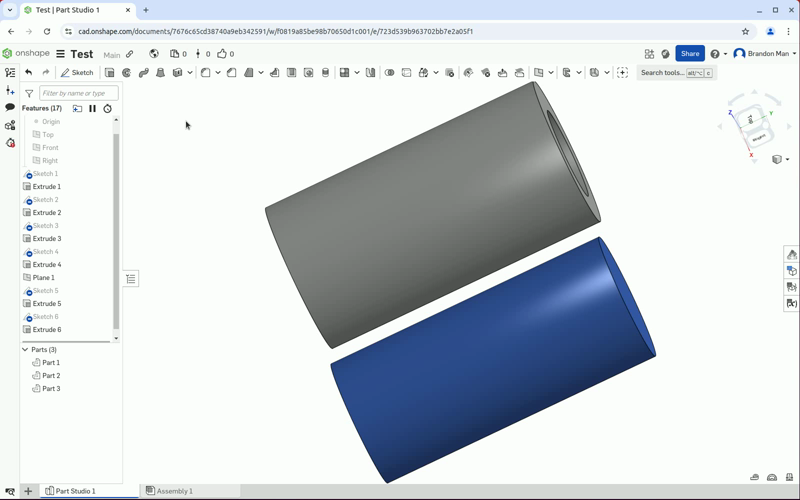
key(up, 2)
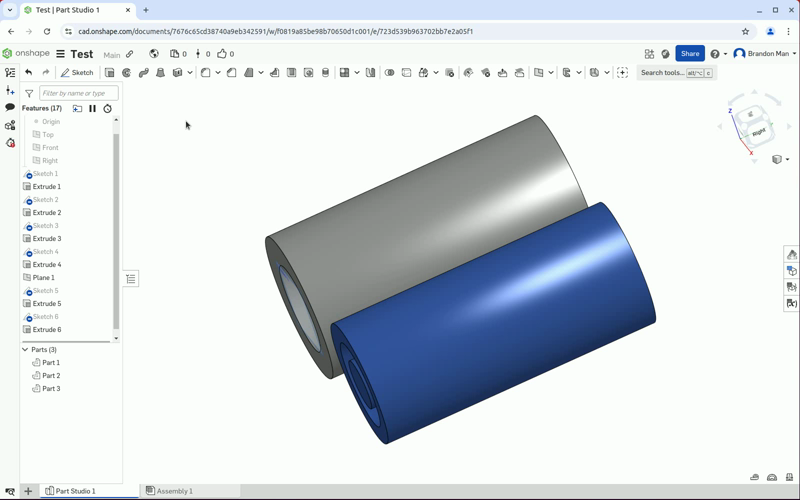
key(right, 2)
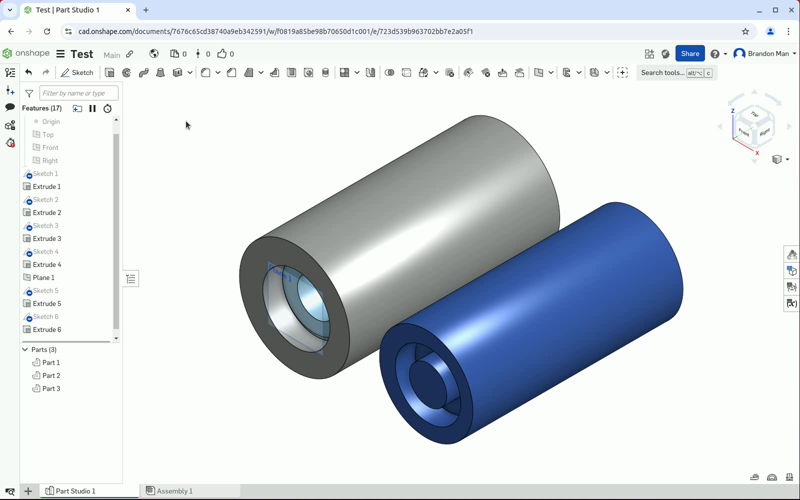
mouse_move(69, 176)
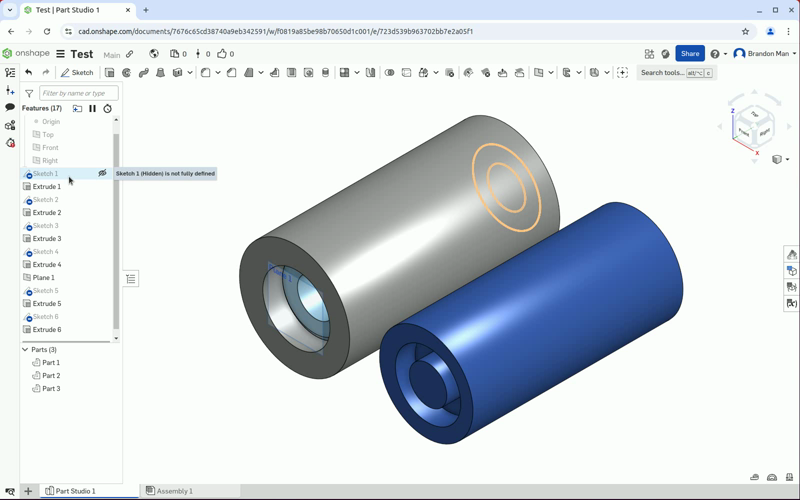
click(69, 176)